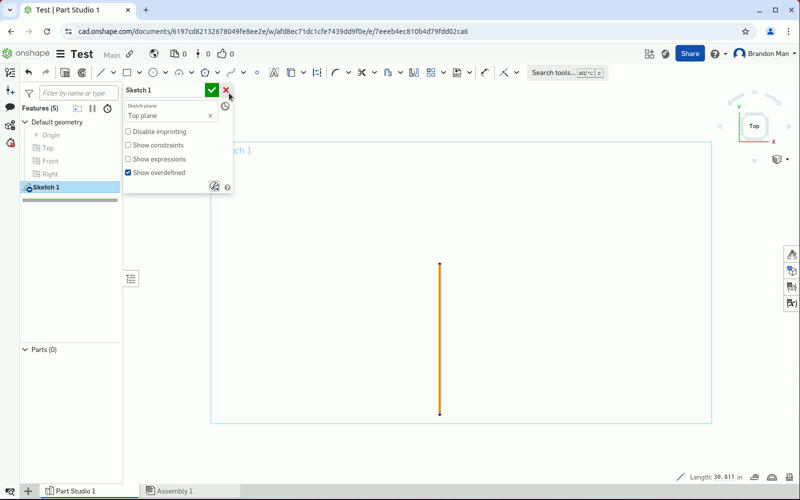
key(shift+h)
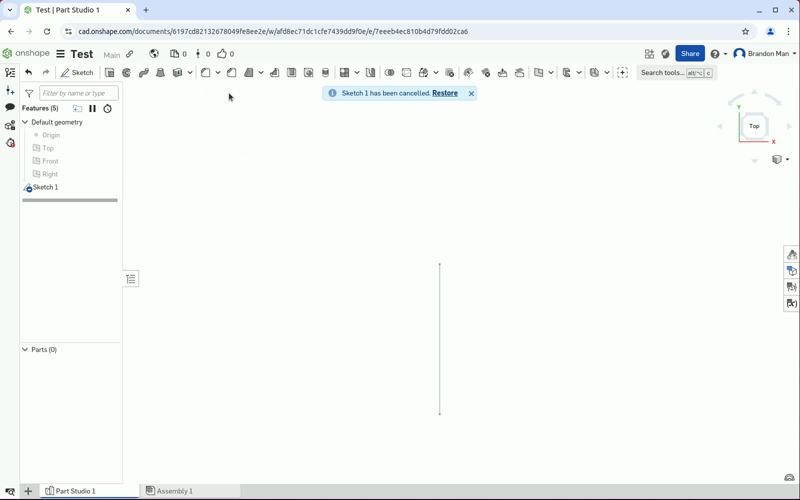
key(shift+s)
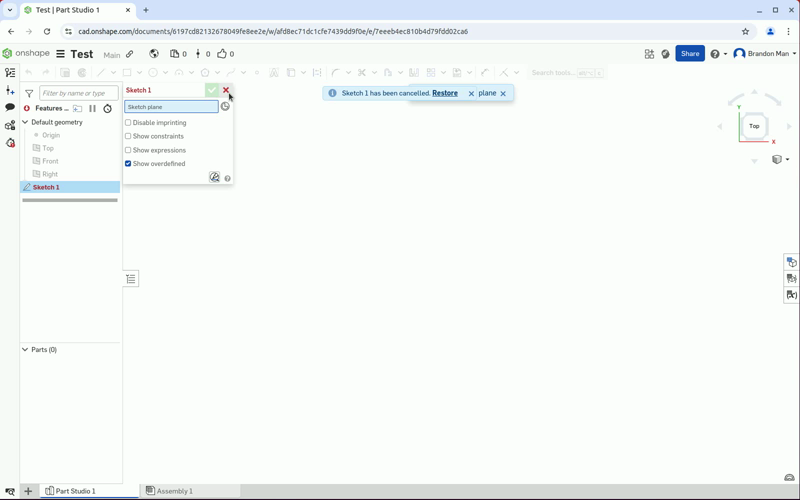
mouse_move(73, 150)
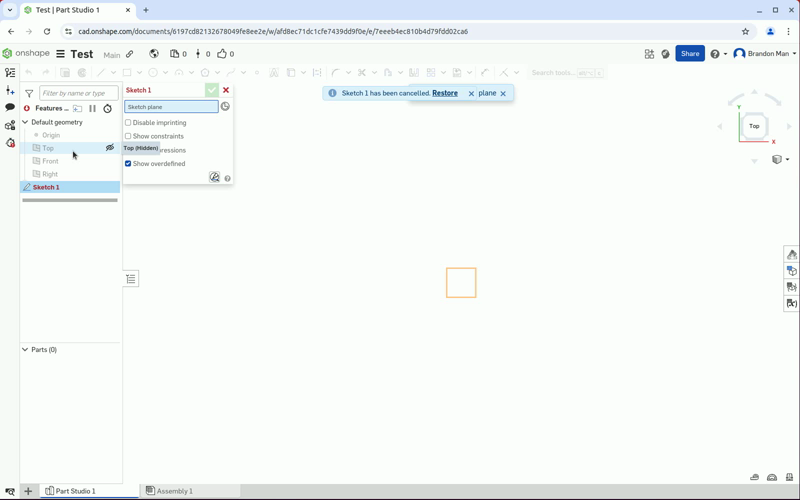
click(73, 150)
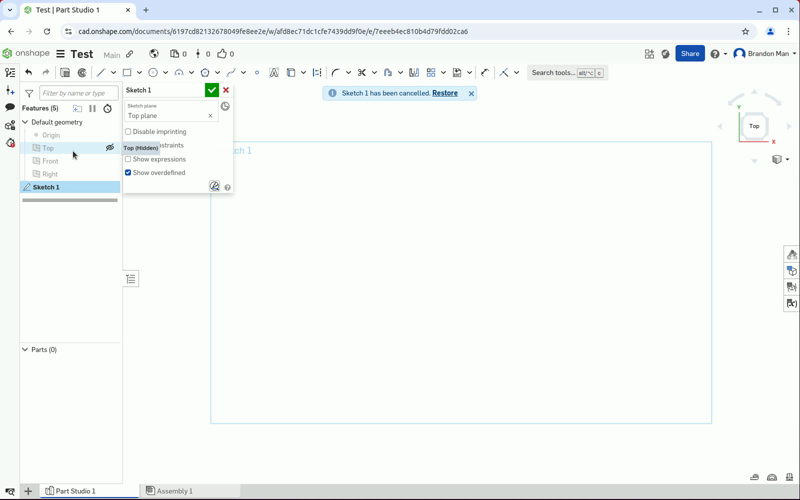
mouse_move(73, 352)
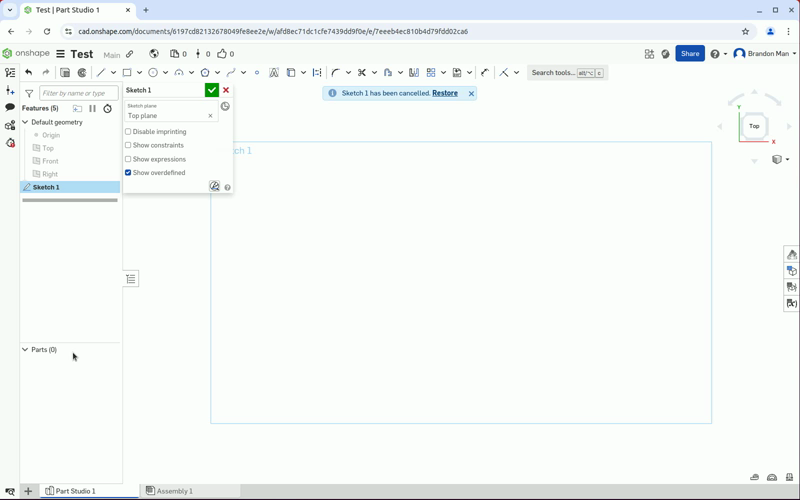
key(y)
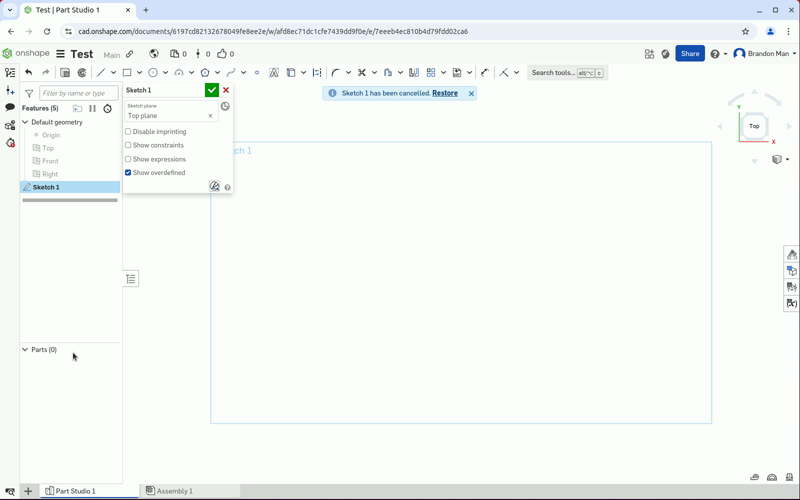
key(l)
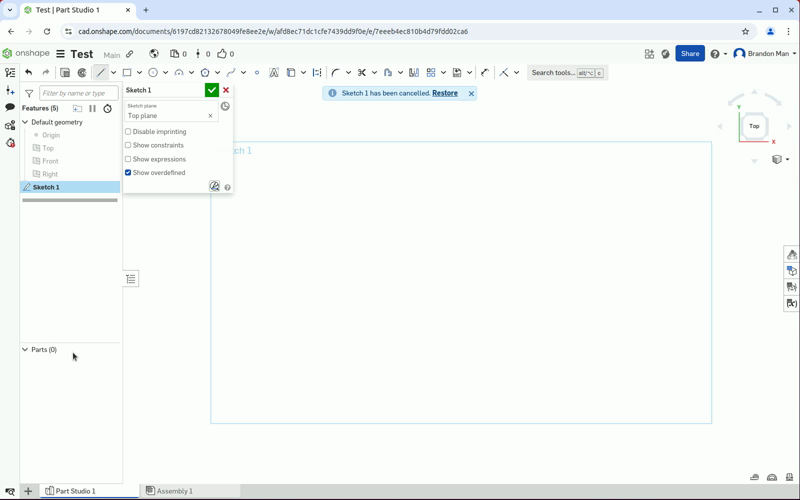
key_down(shift)
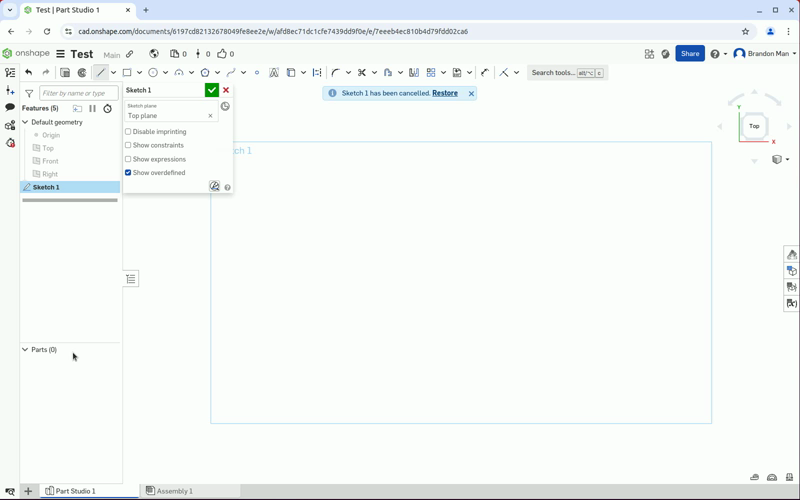
mouse_move(390, 319)
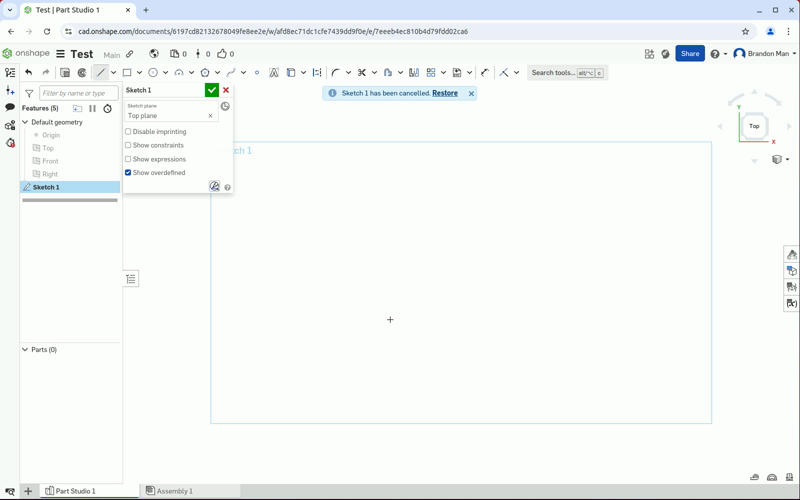
click(390, 319)
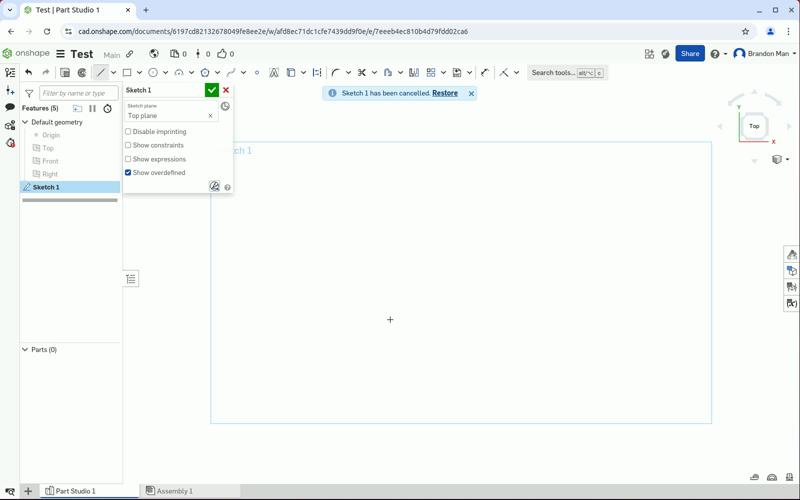
key_up(shift)
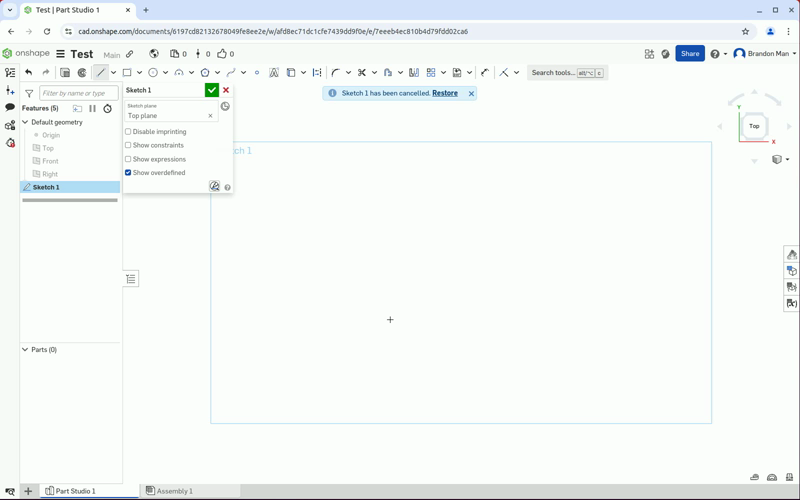
key_down(shift)
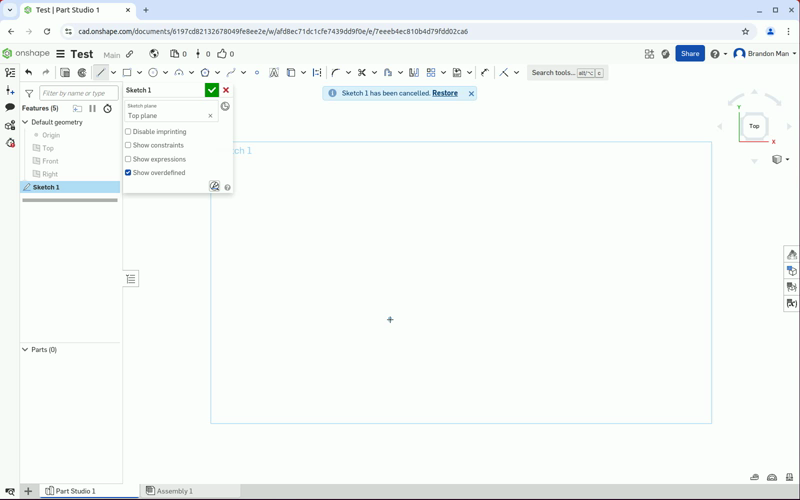
mouse_move(518, 319)
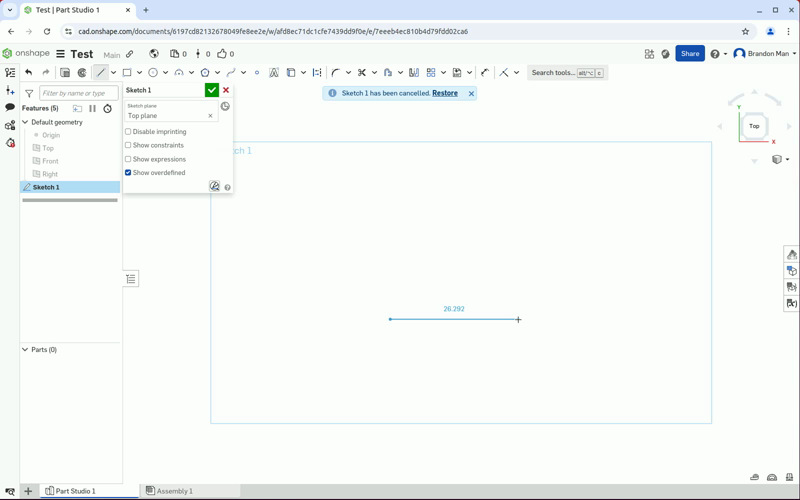
click(518, 319)
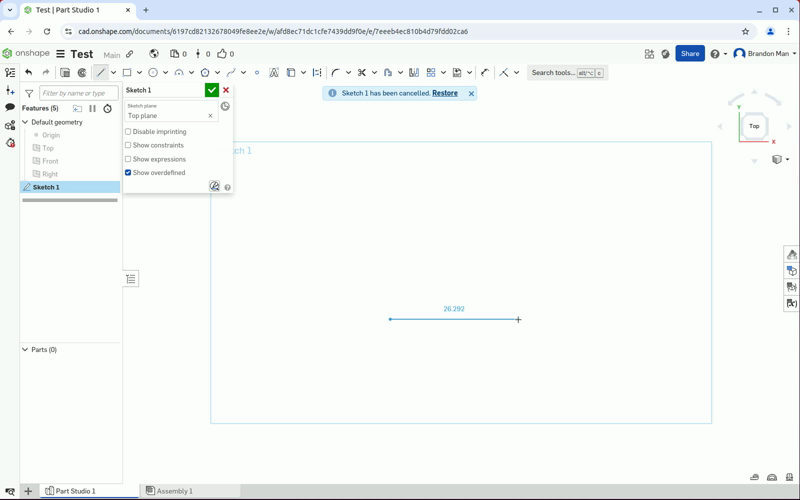
key_up(shift)
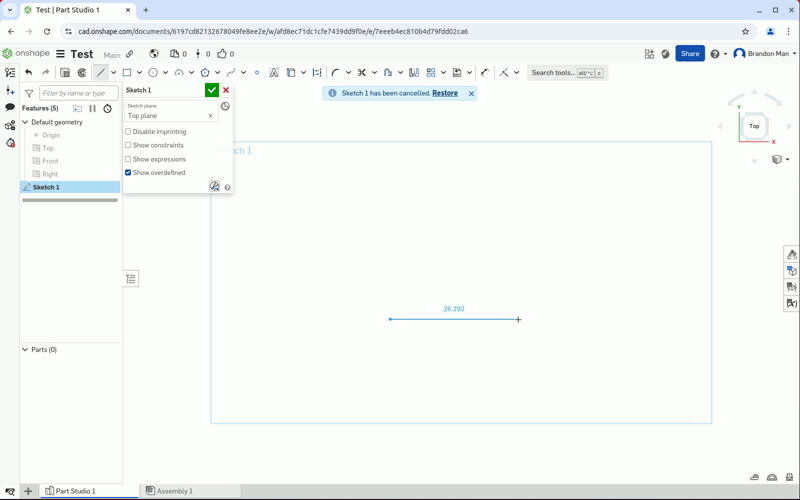
key_down(shift)
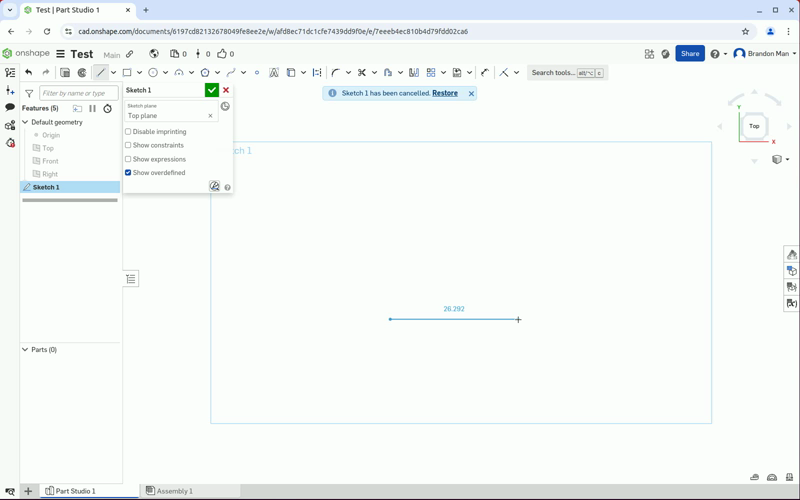
mouse_move(518, 199)
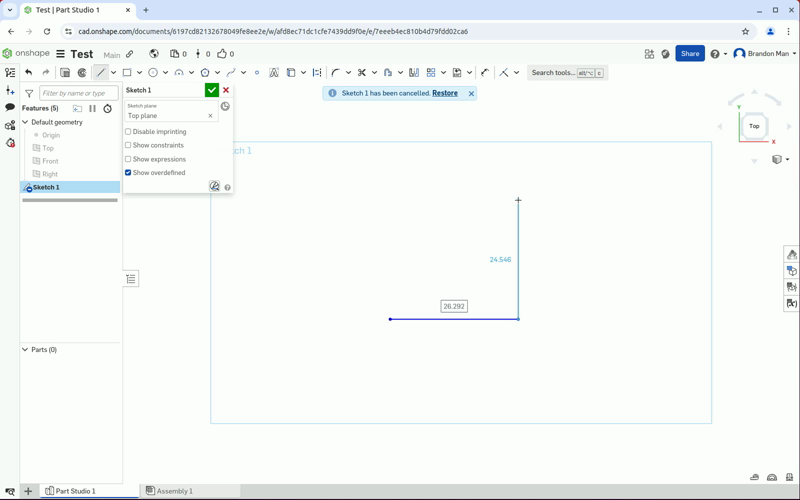
click(518, 199)
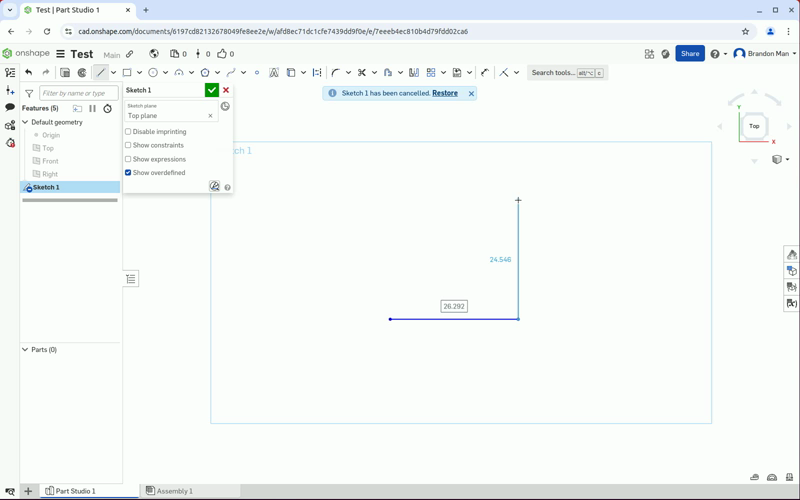
key_up(shift)
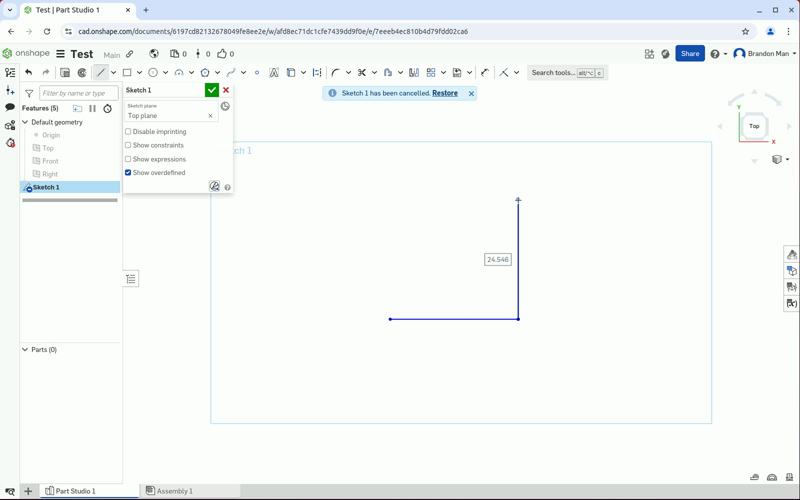
key_down(shift)
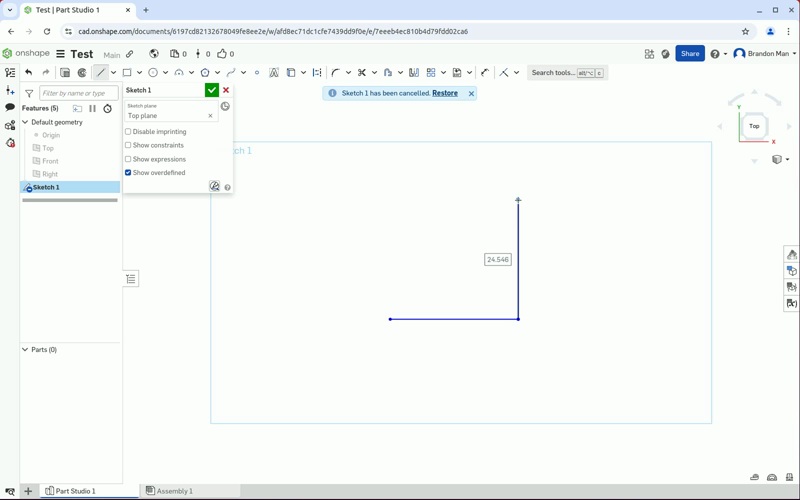
mouse_move(453, 199)
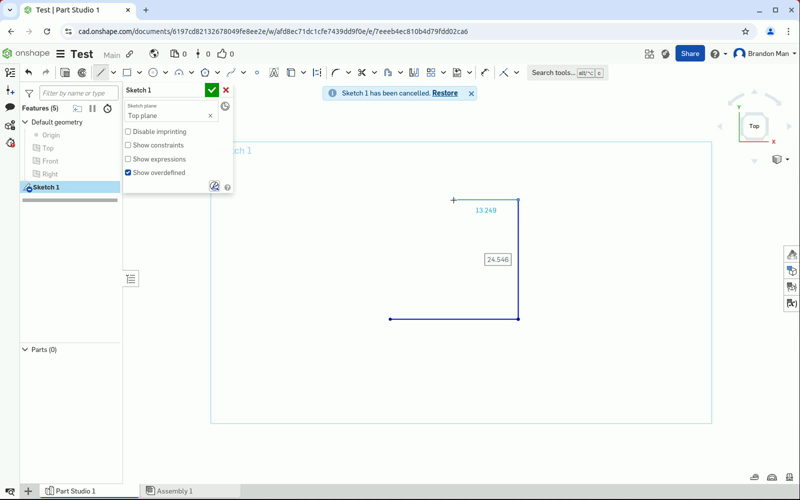
click(453, 199)
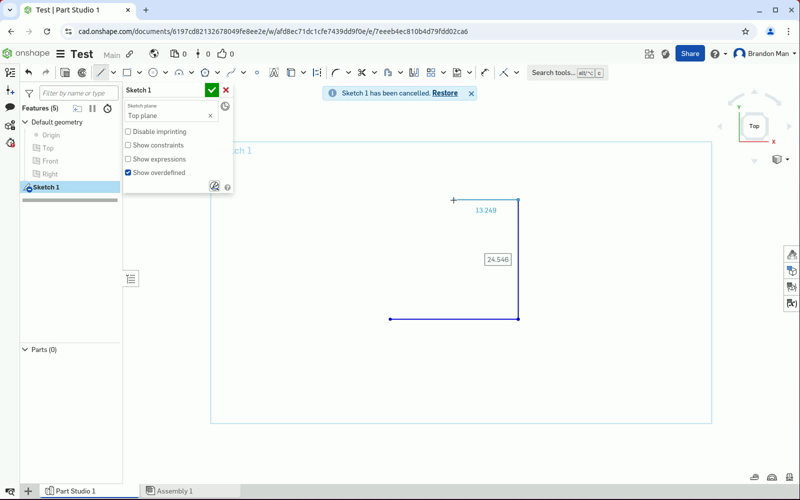
key_up(shift)
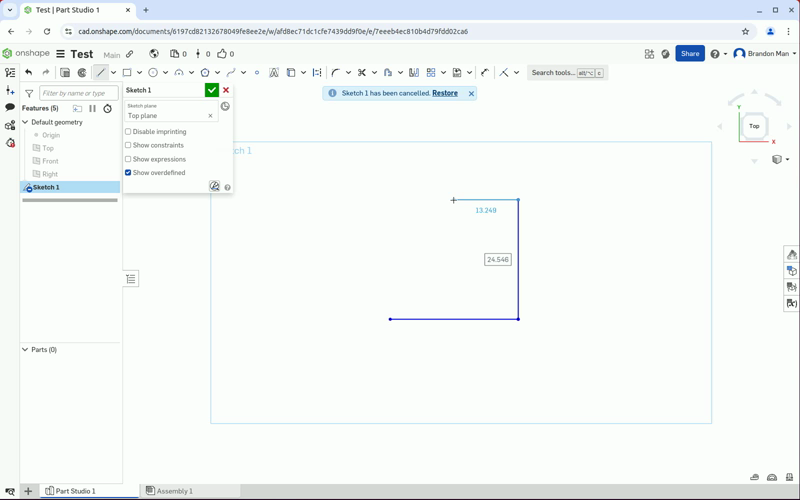
key_down(shift)
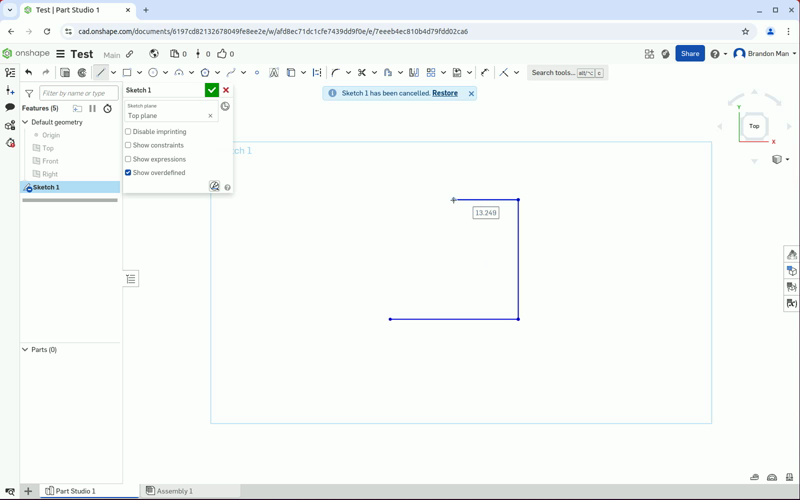
mouse_move(390, 198)
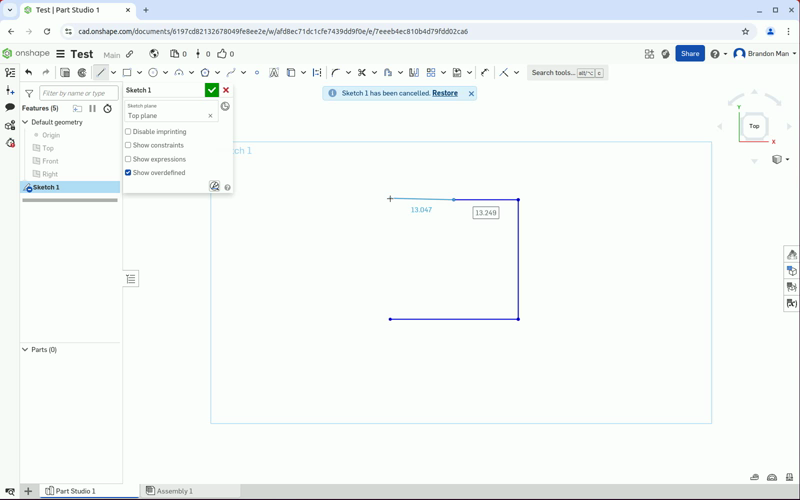
click(390, 198)
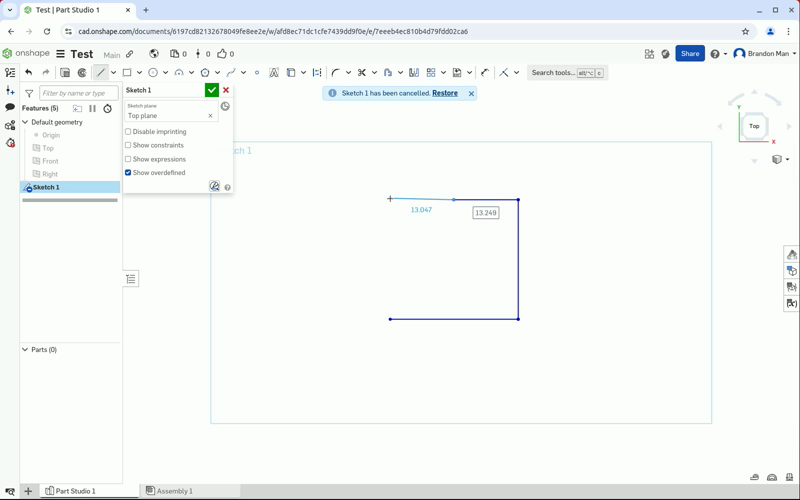
key_up(shift)
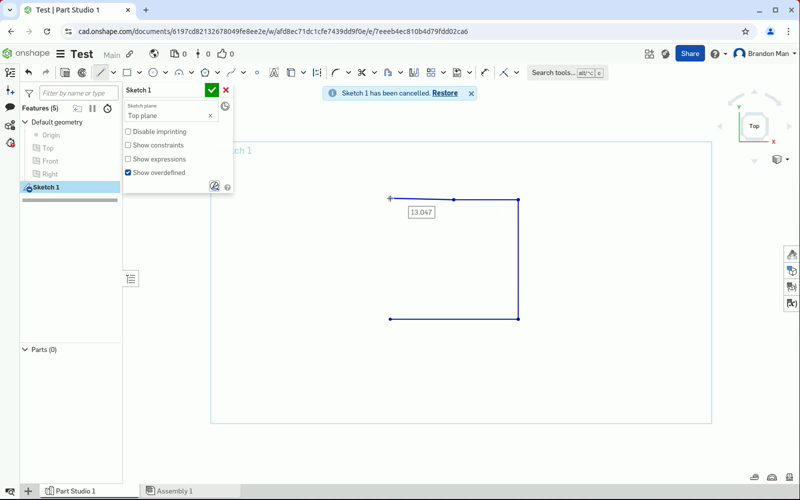
key_down(shift)
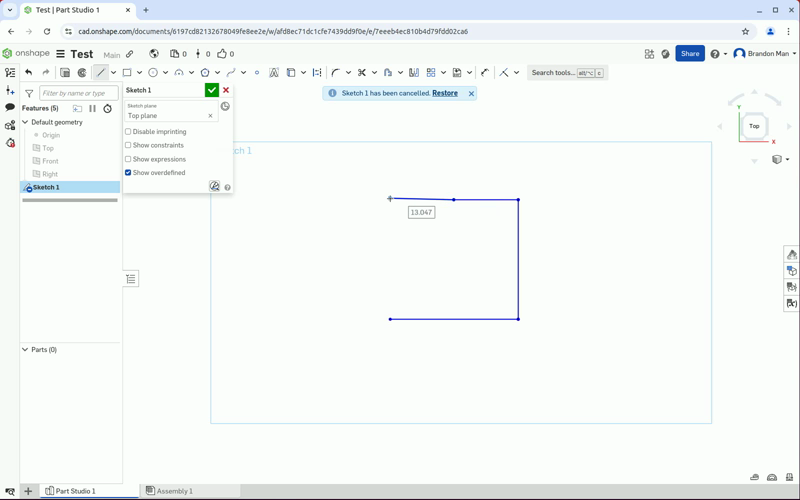
mouse_move(390, 319)
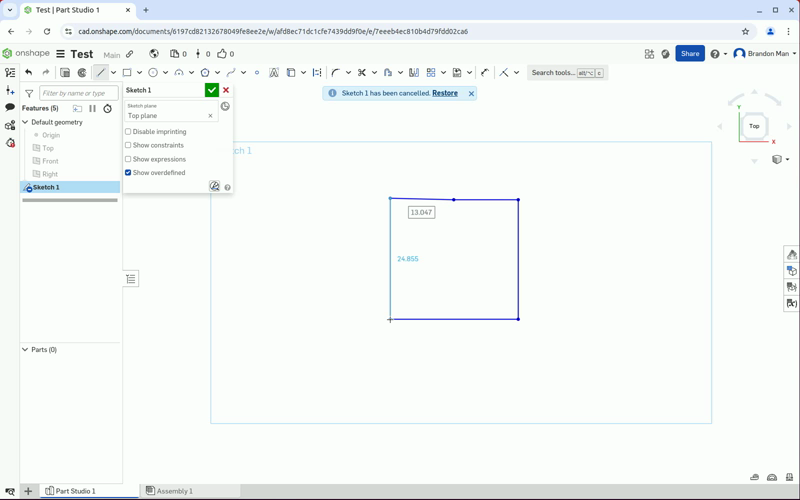
key_up(shift)
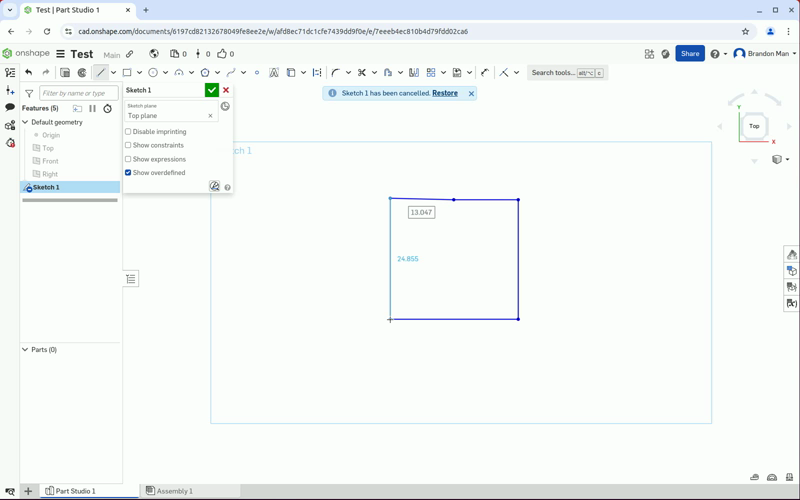
click(390, 319)
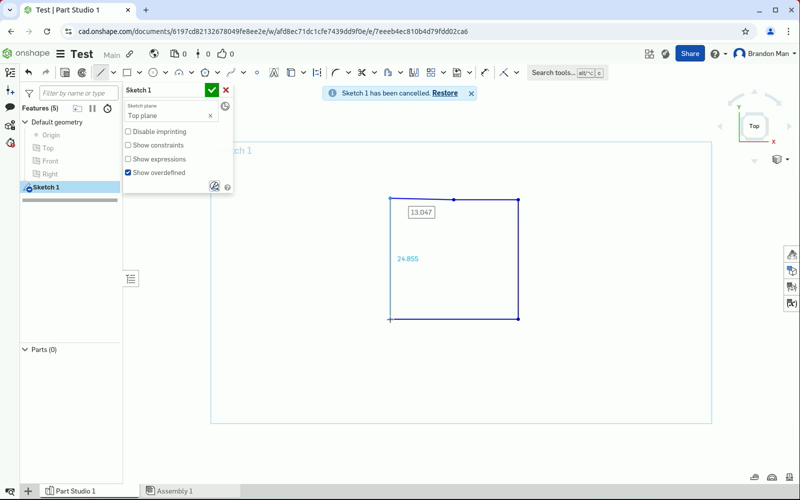
key(esc)
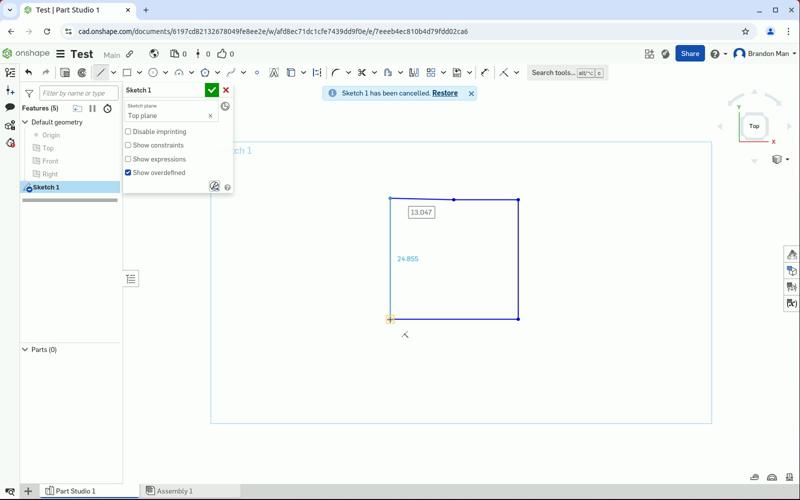
mouse_move(498, 304)
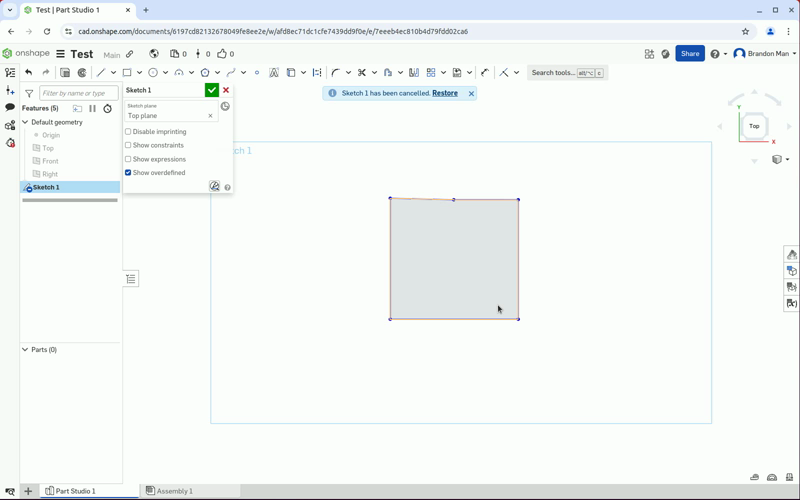
click(498, 304)
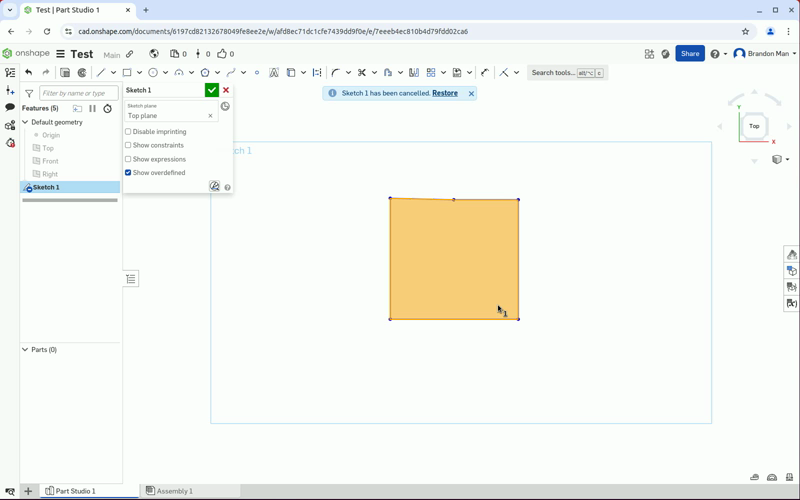
mouse_move(73, 352)
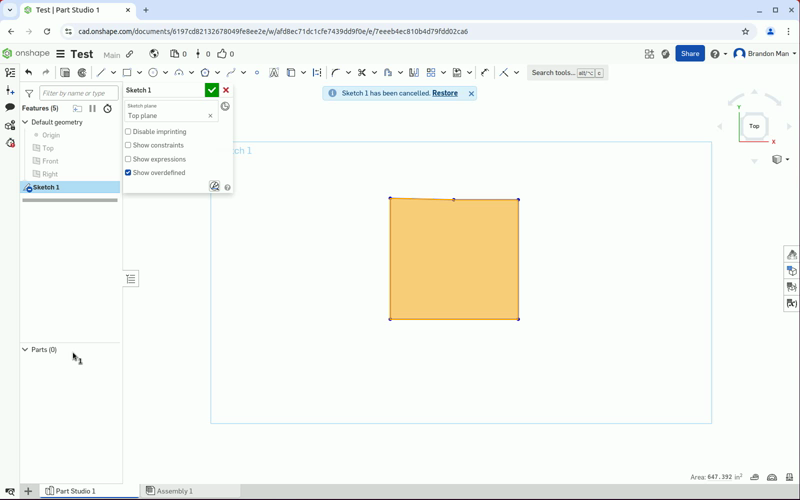
key(shift+y)
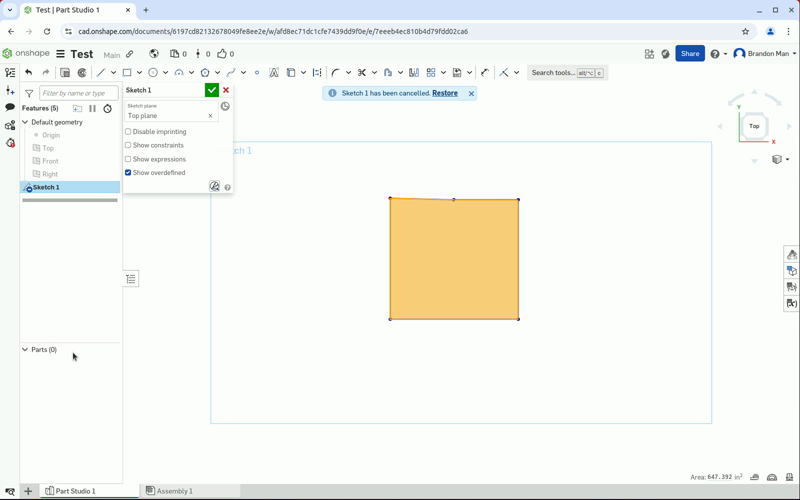
key(shift+e)
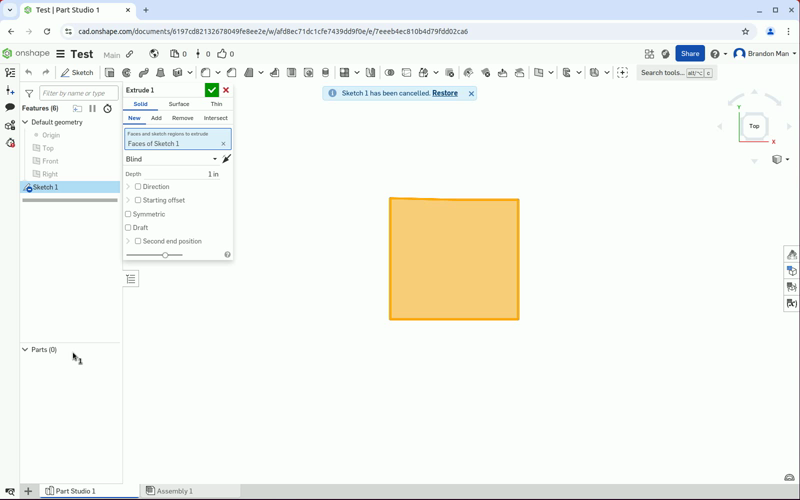
mouse_move(143, 106)
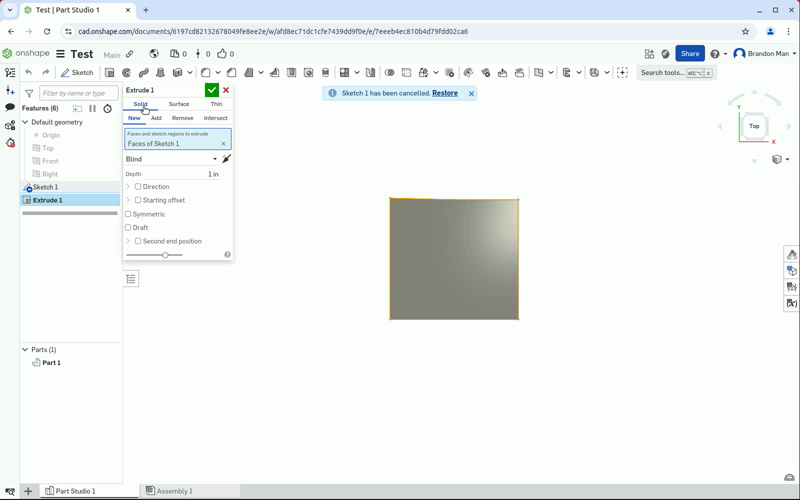
click(143, 106)
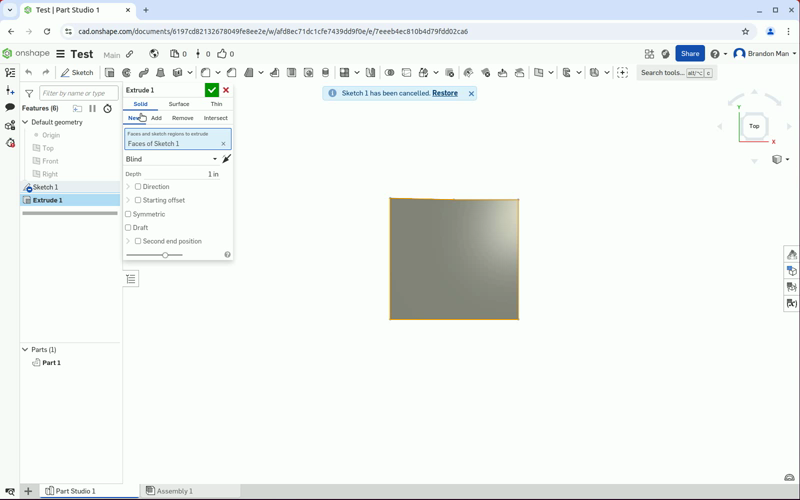
mouse_move(137, 120)
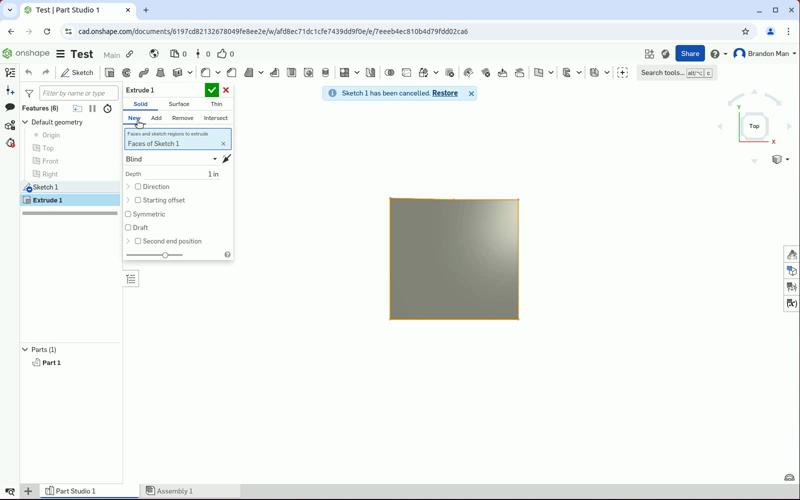
click(137, 120)
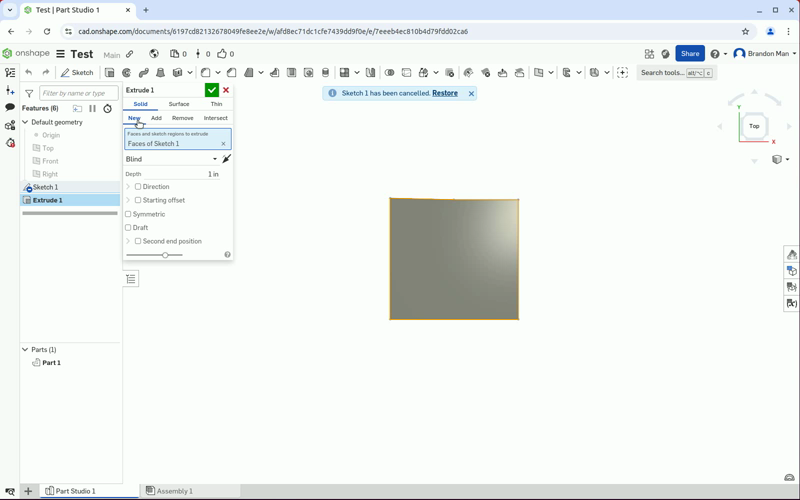
key(tab, 4)
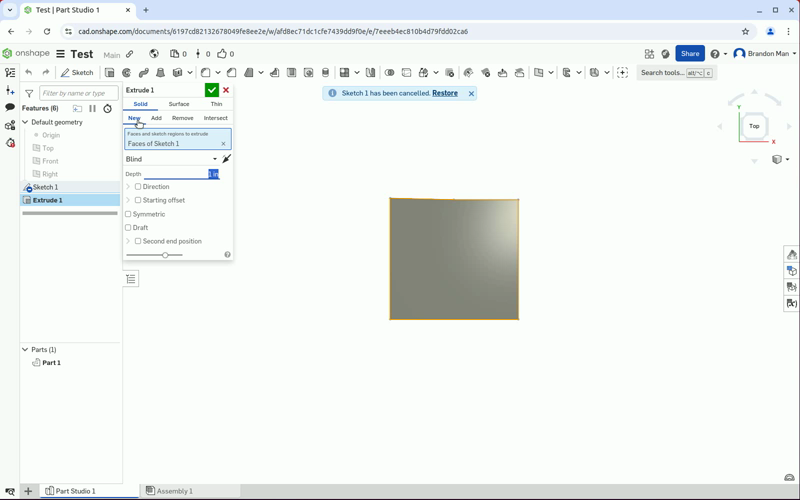
text(7.703)
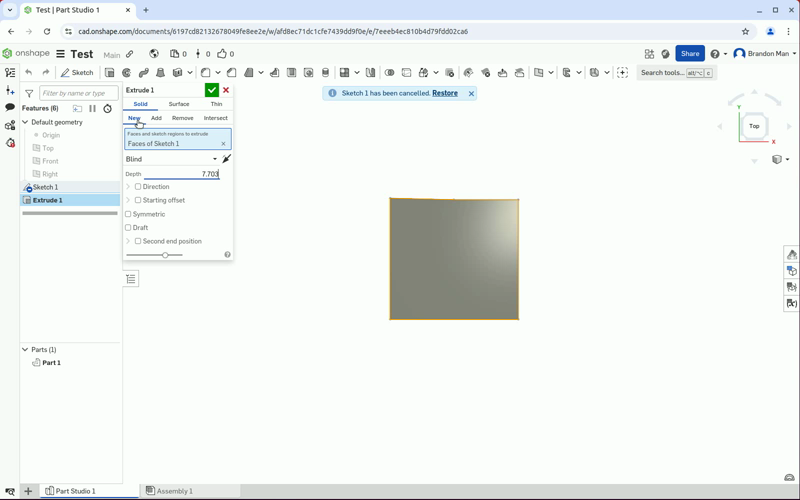
key(enter)
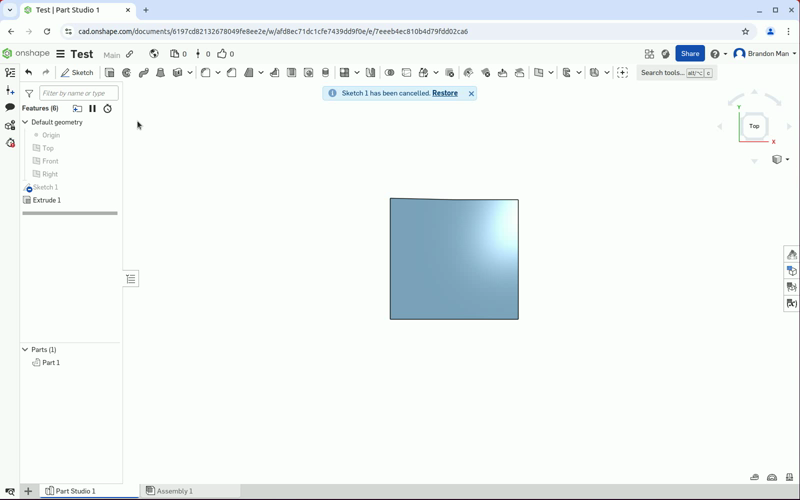
key(shift+h)
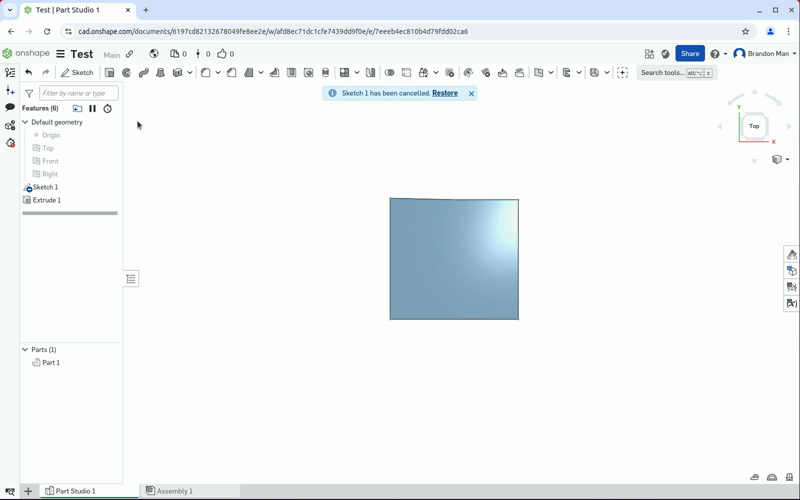
key(shift+h)
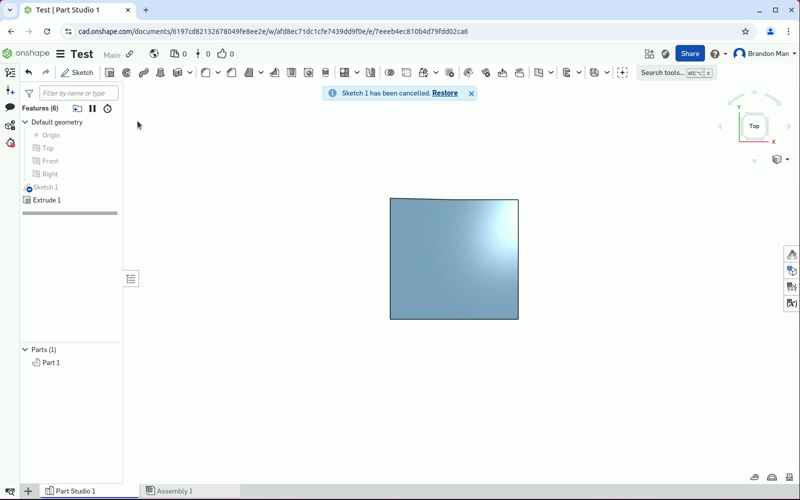
mouse_move(73, 189)
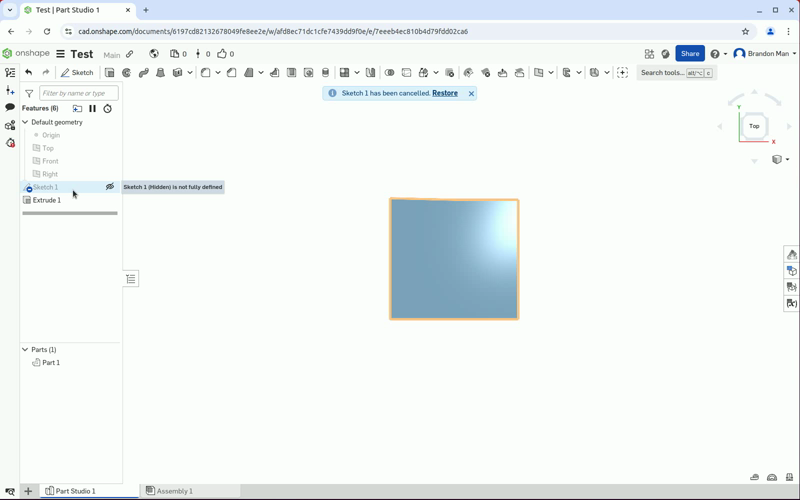
click(73, 189)
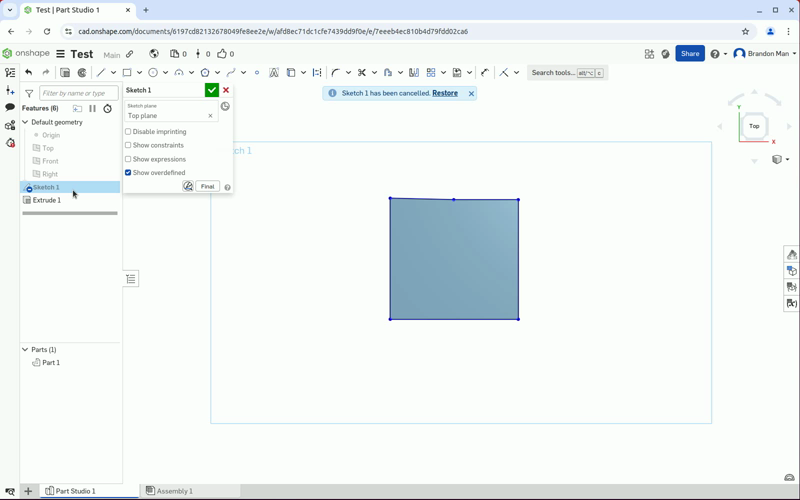
mouse_move(229, 92)
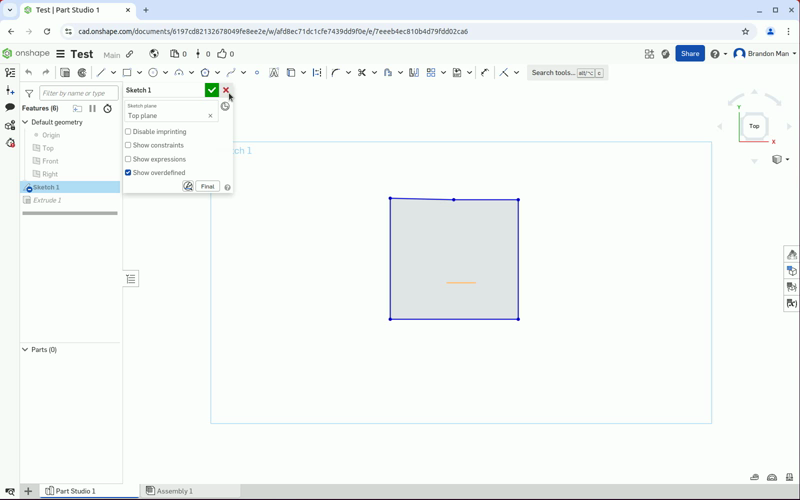
click(229, 92)
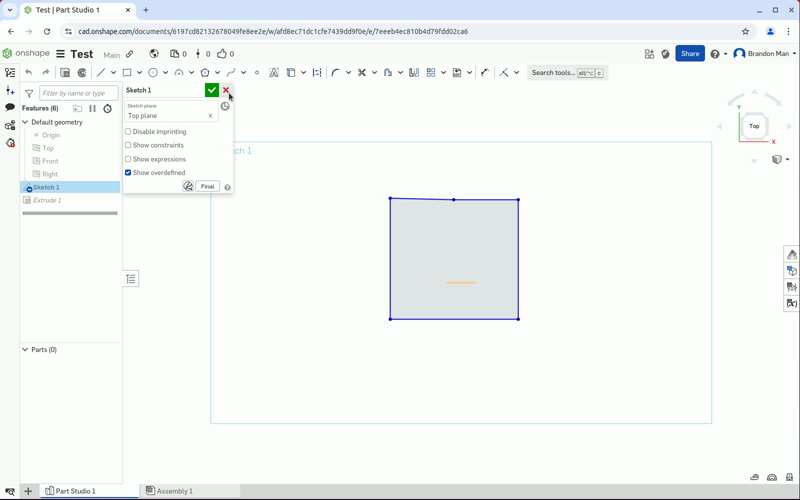
key(shift+s)
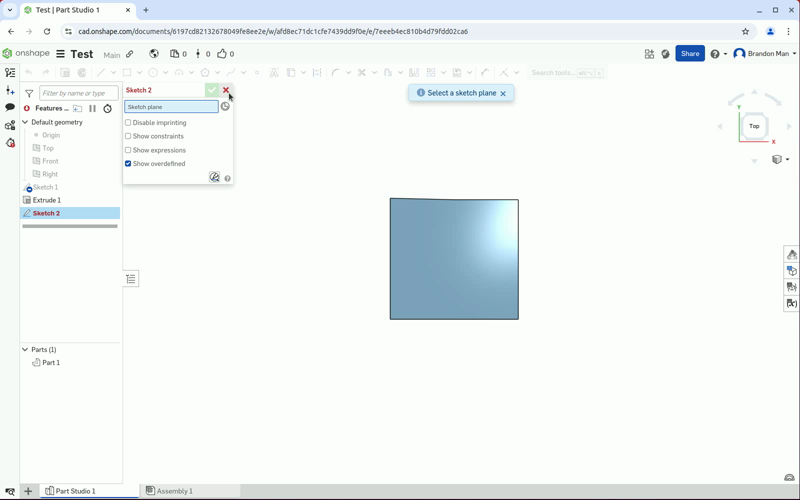
mouse_move(73, 150)
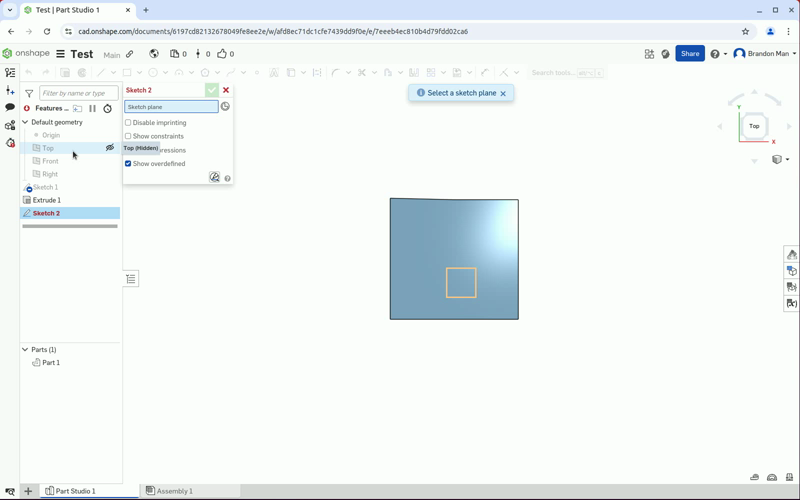
click(73, 150)
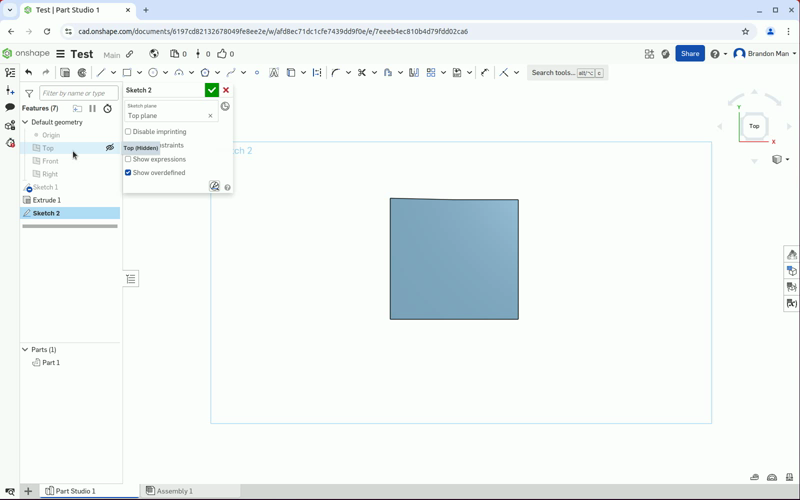
mouse_move(73, 352)
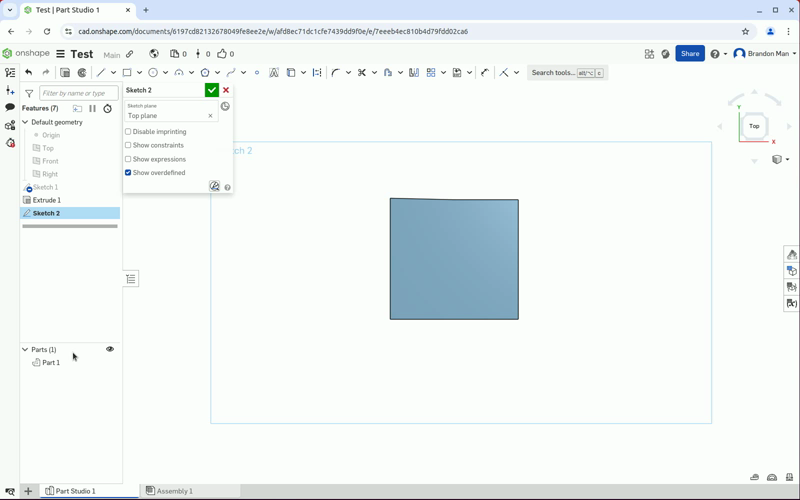
key(y)
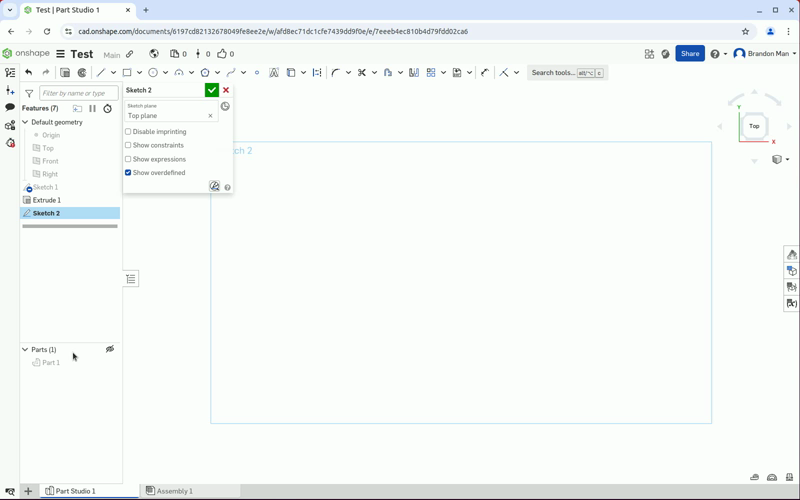
key(l)
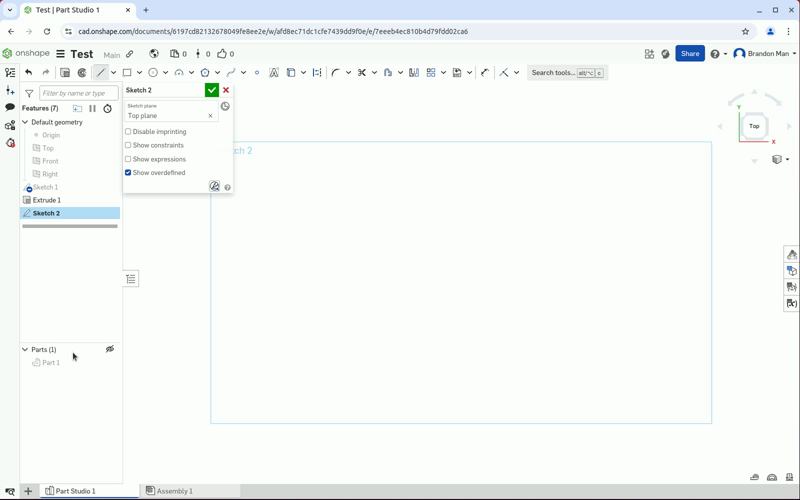
key_down(shift)
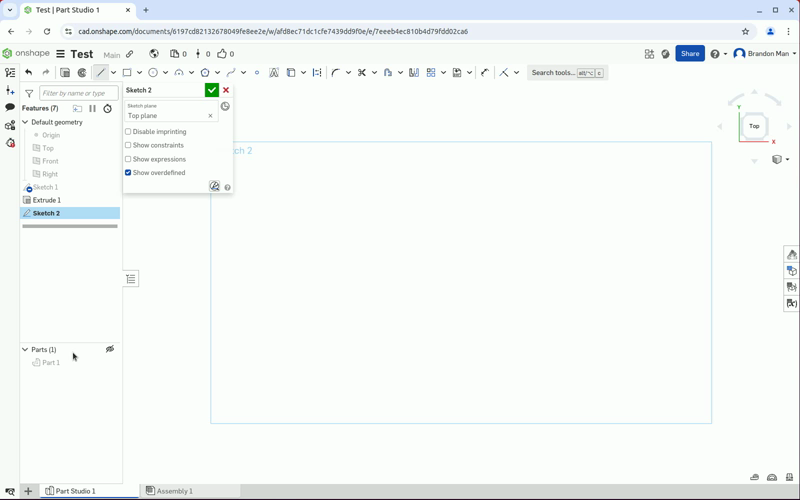
mouse_move(355, 288)
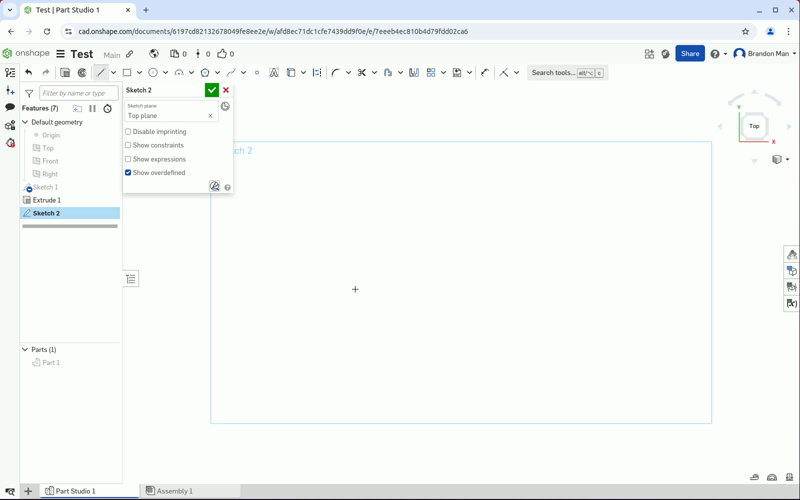
click(355, 288)
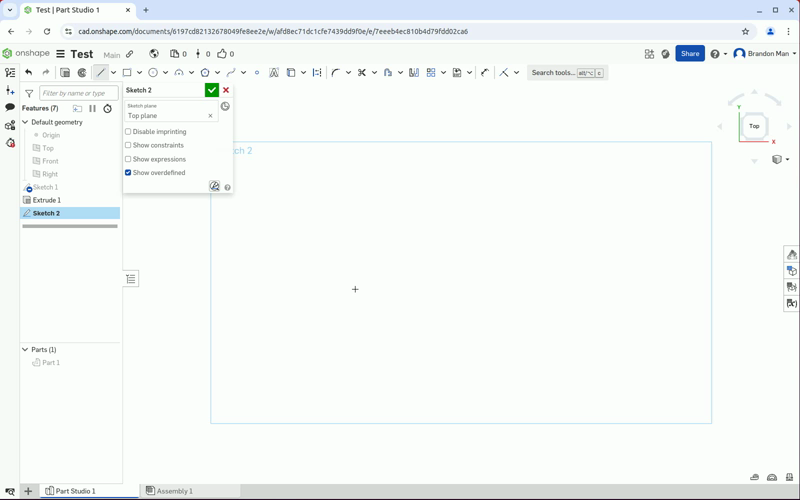
key_up(shift)
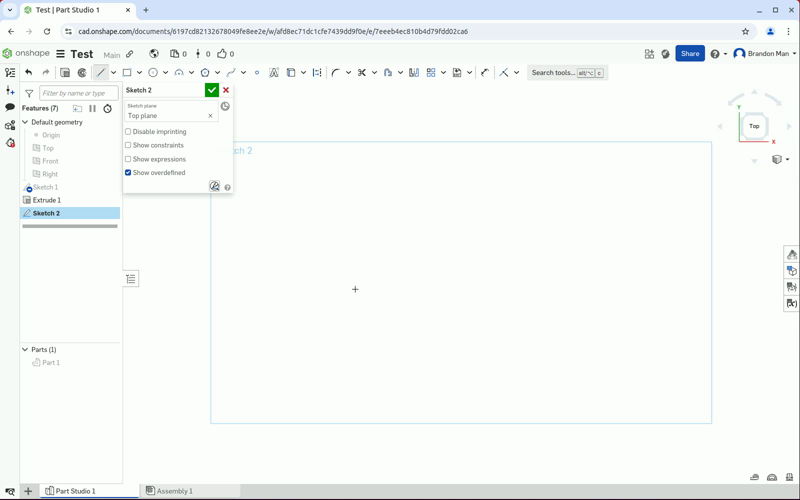
key_down(shift)
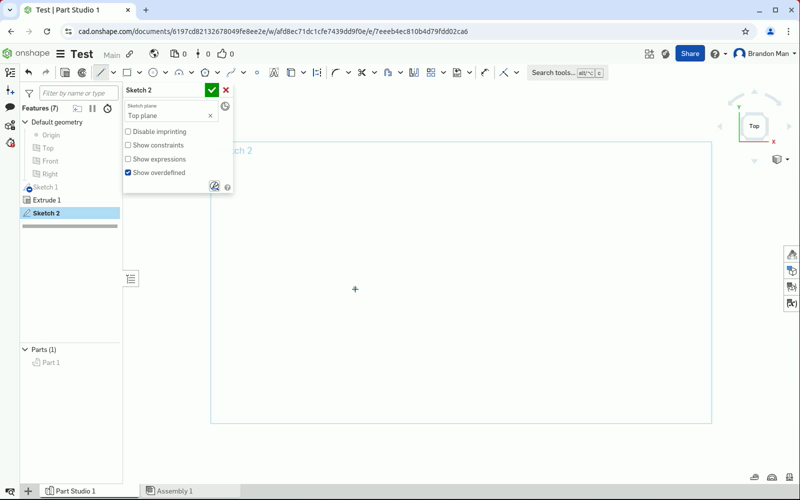
mouse_move(385, 288)
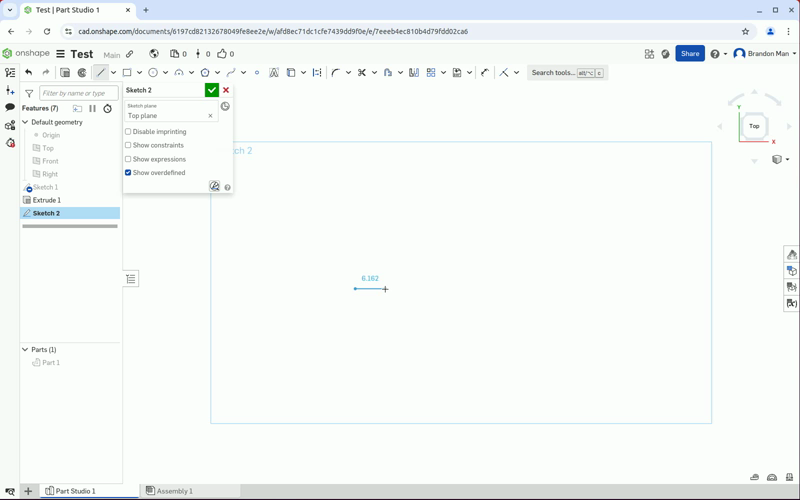
mouse_move(391, 318)
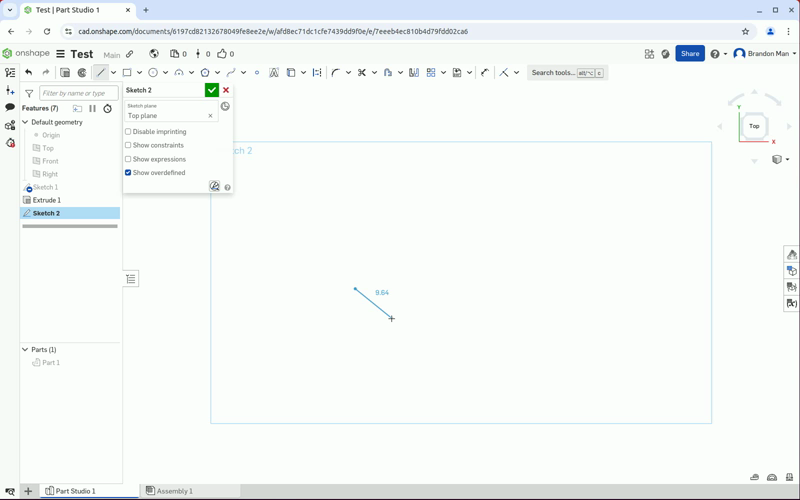
click(391, 318)
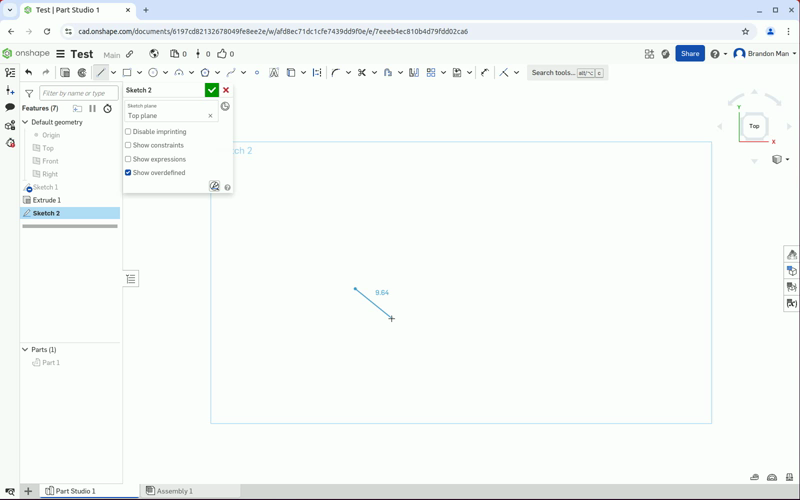
key_up(shift)
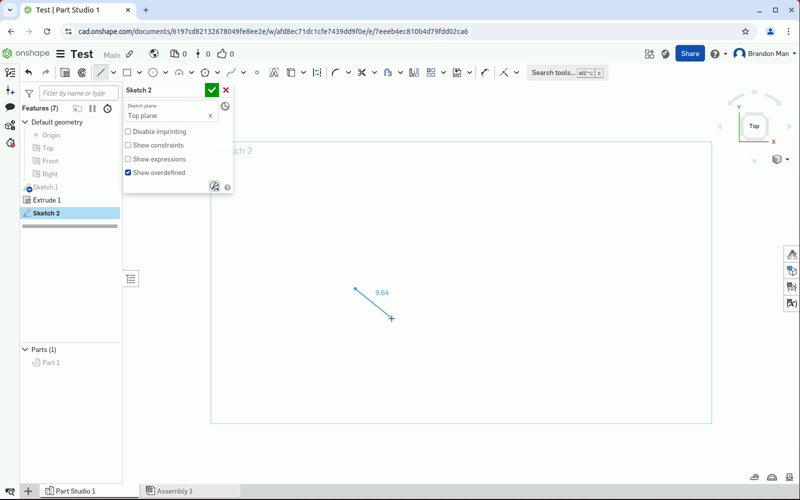
key_down(shift)
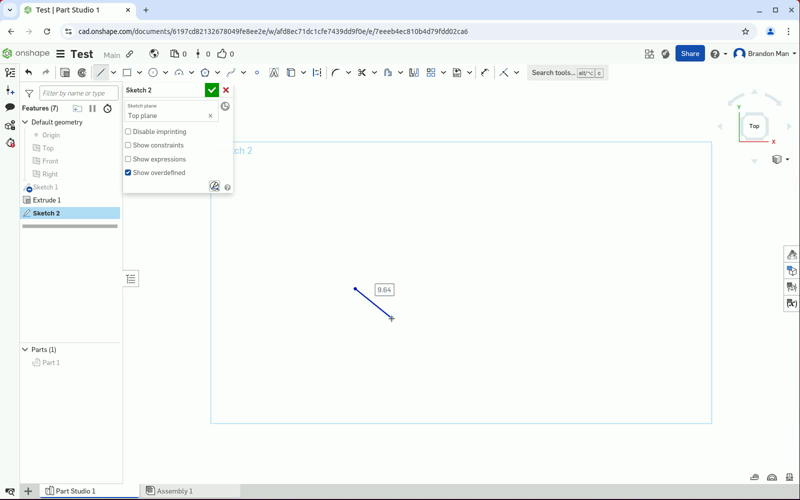
mouse_move(391, 198)
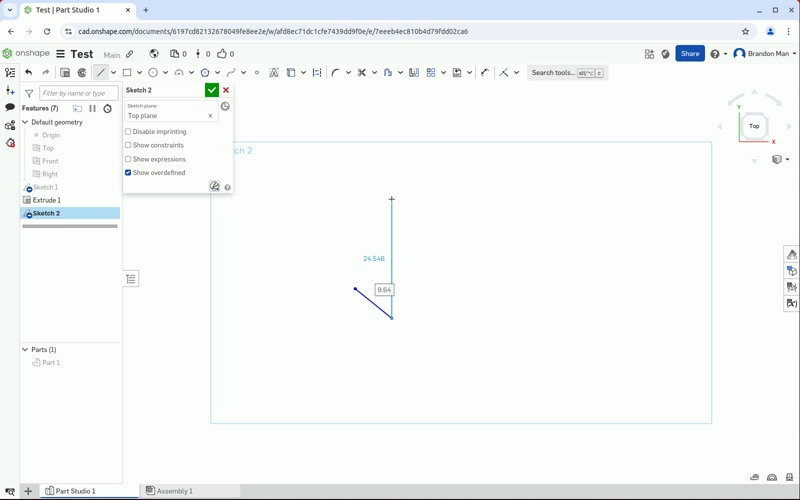
click(391, 198)
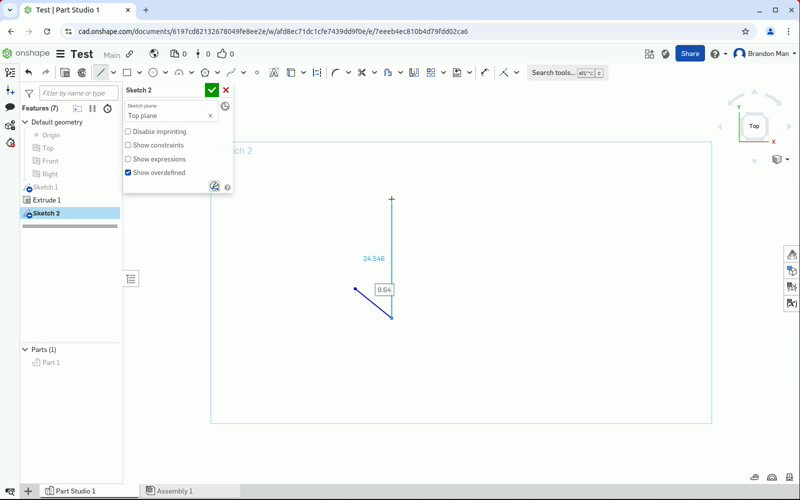
key_up(shift)
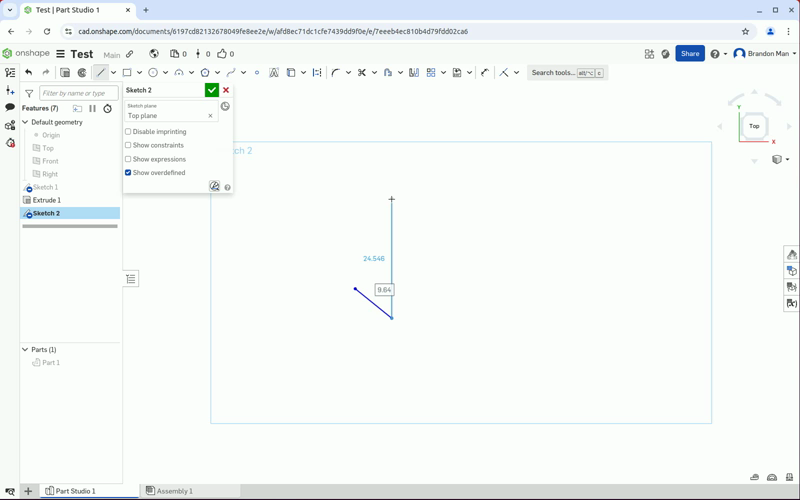
key_down(shift)
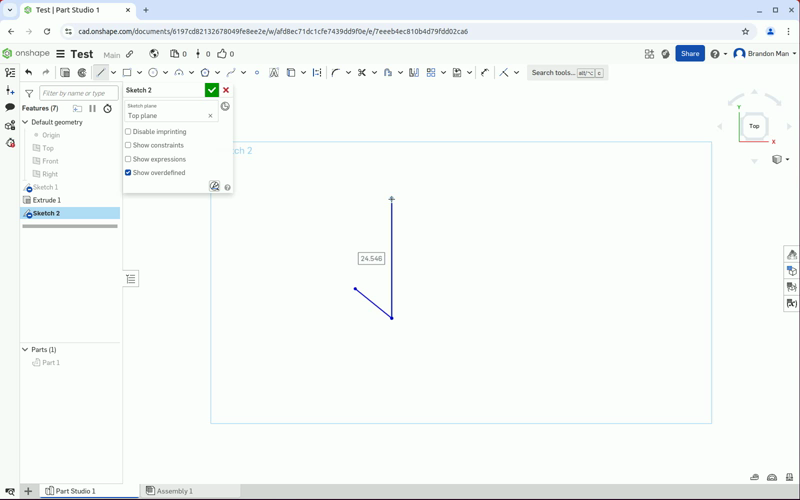
mouse_move(421, 198)
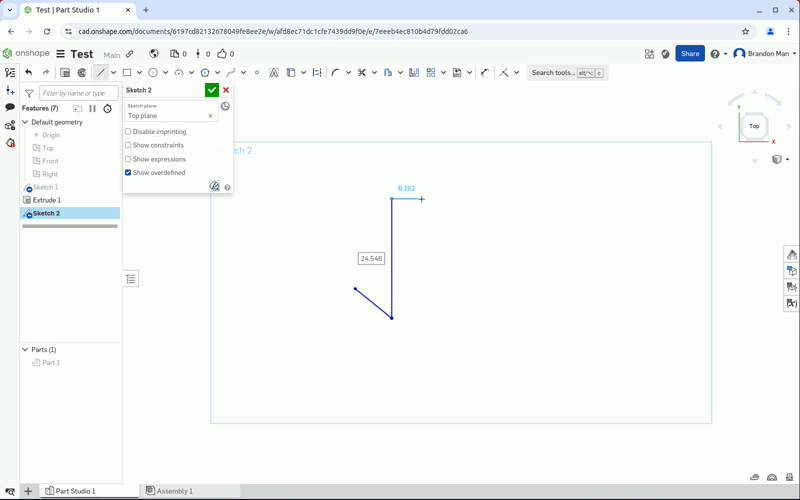
mouse_move(355, 177)
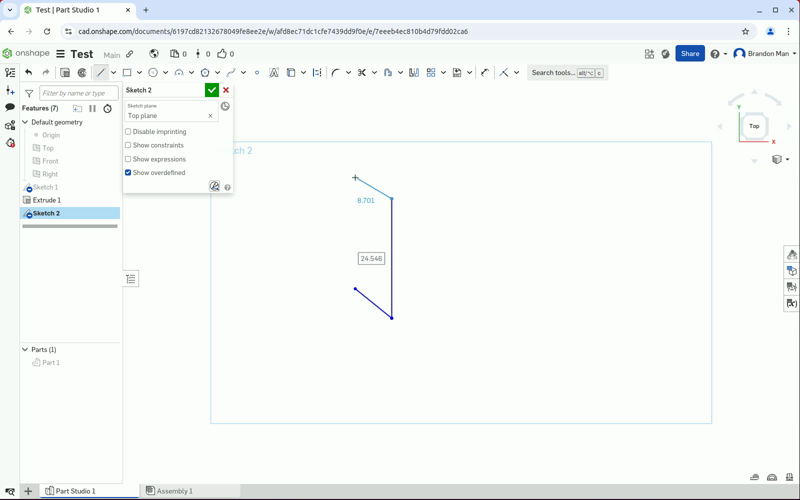
click(355, 177)
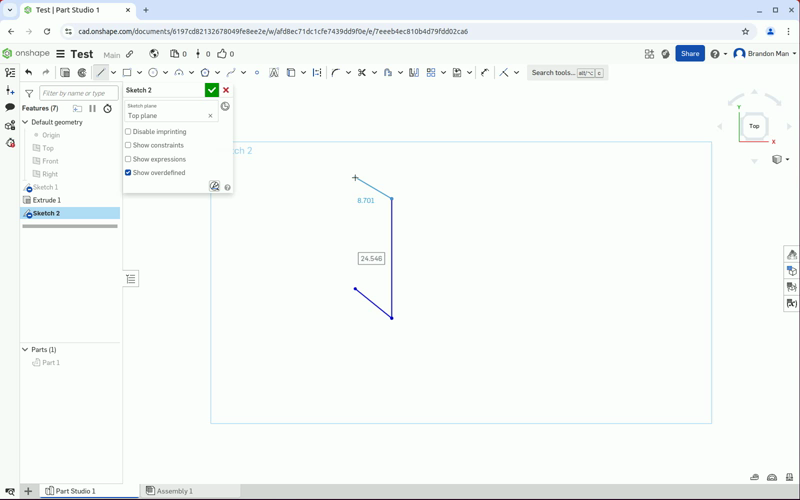
key_up(shift)
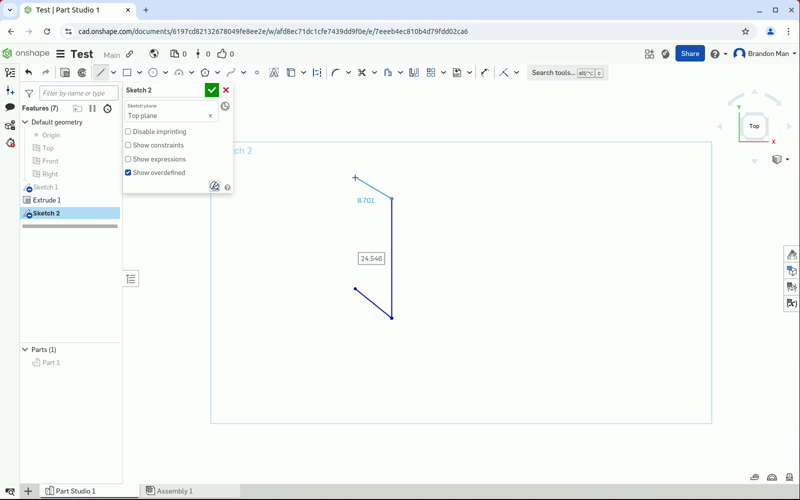
key_down(shift)
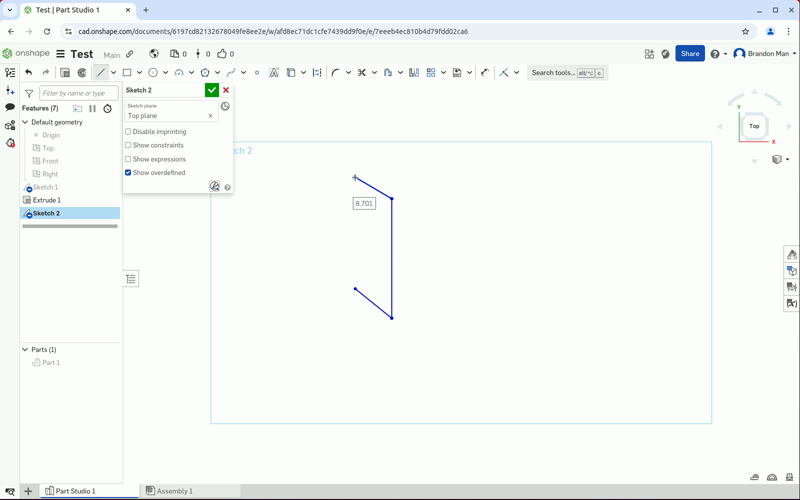
mouse_move(355, 288)
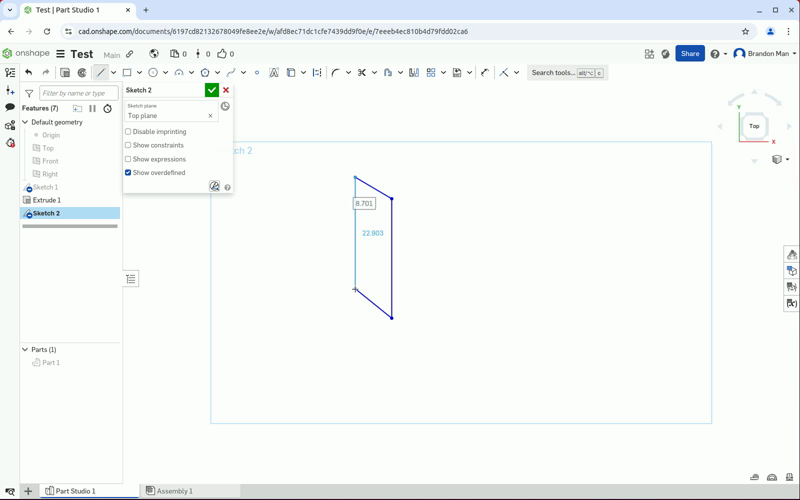
key_up(shift)
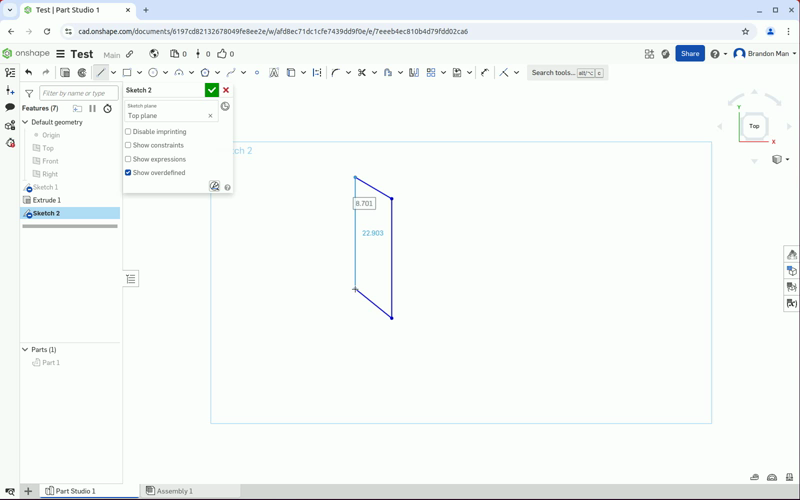
click(355, 288)
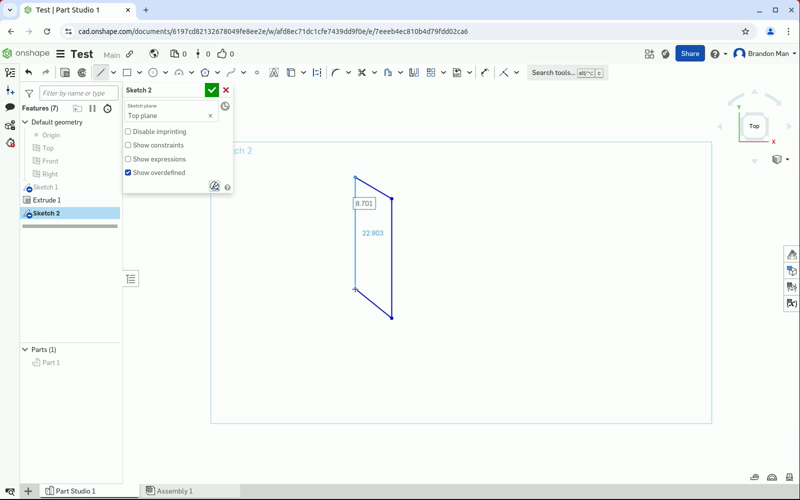
key(esc)
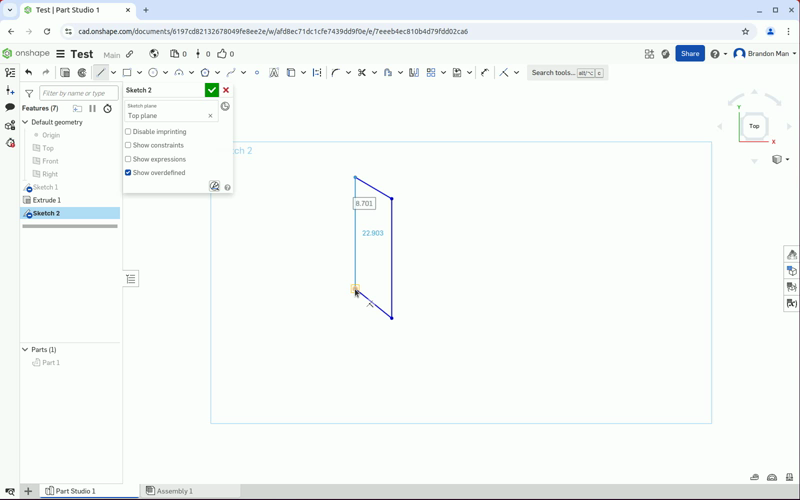
mouse_move(382, 257)
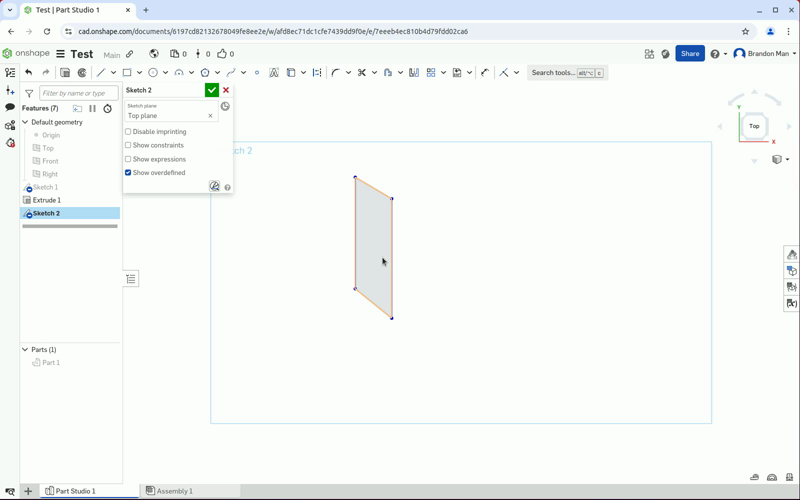
click(382, 257)
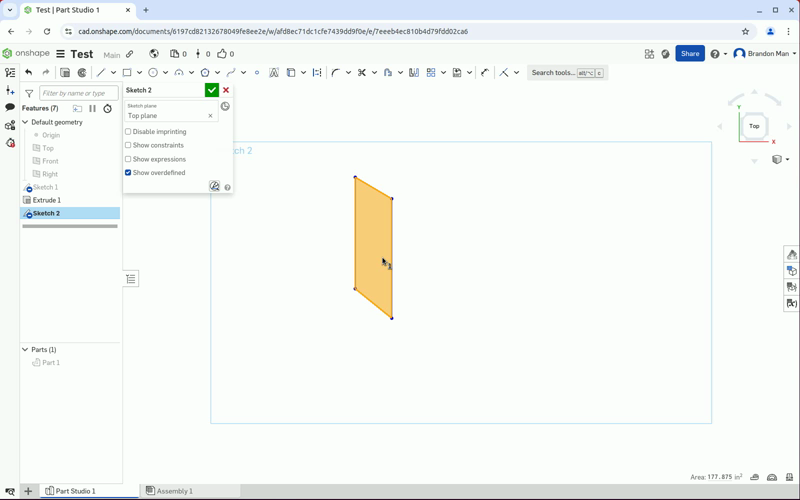
mouse_move(73, 352)
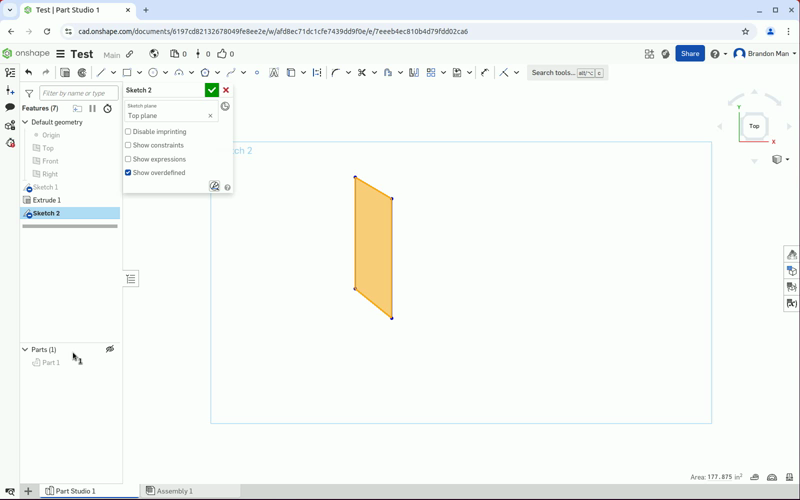
key(shift+y)
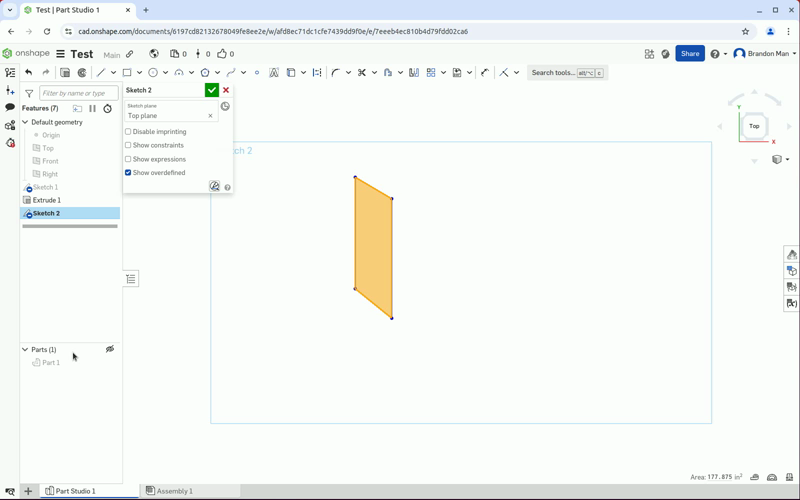
key(shift+e)
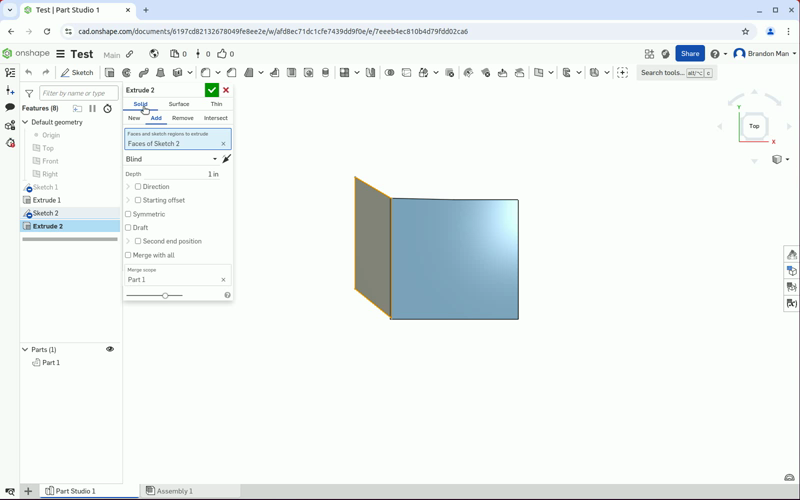
mouse_move(143, 106)
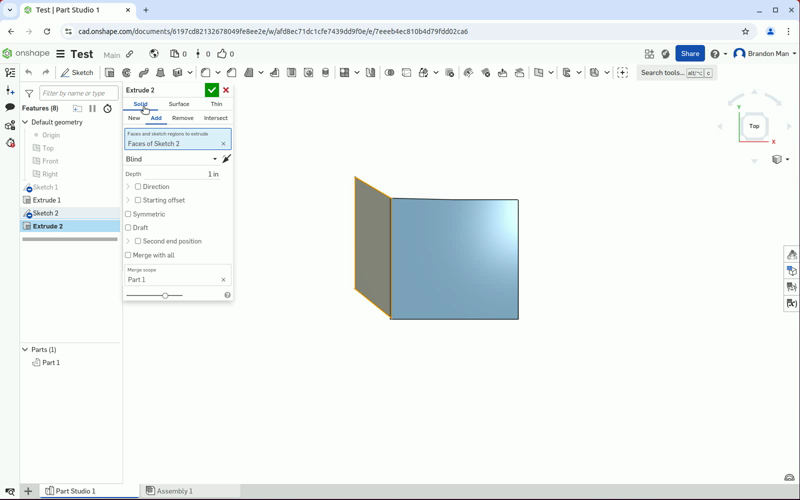
click(143, 106)
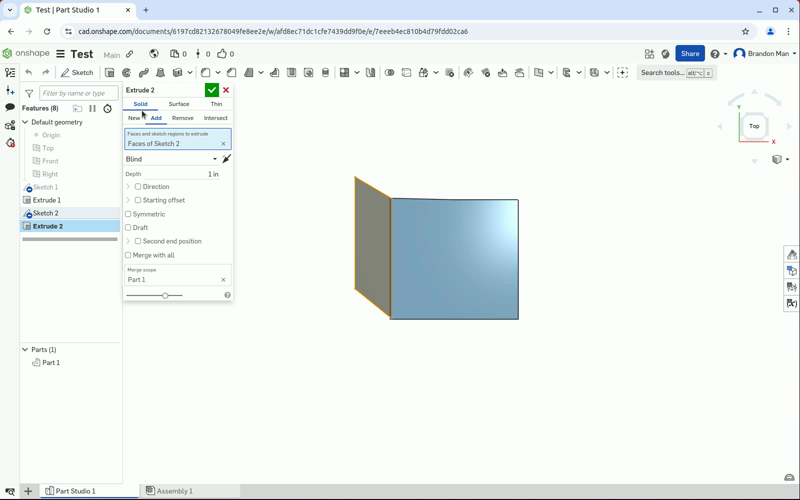
mouse_move(137, 120)
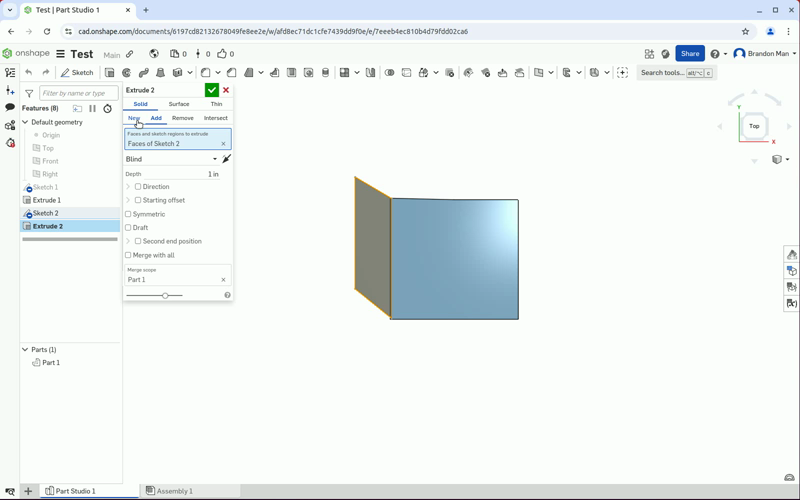
click(137, 120)
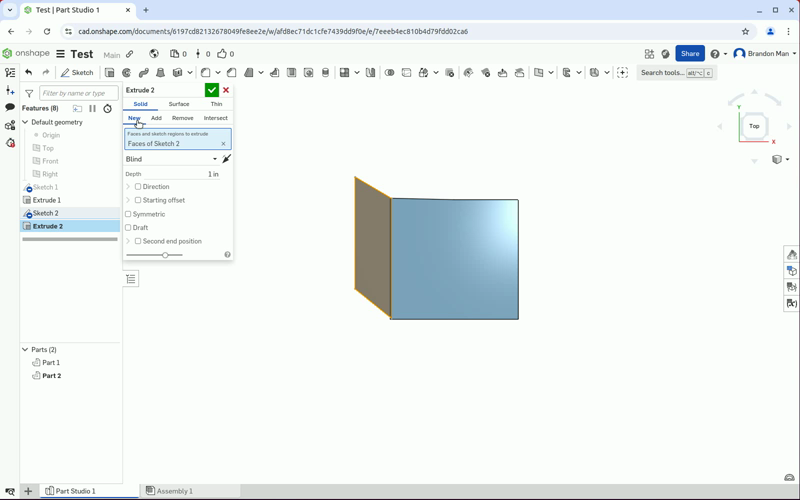
key(tab, 4)
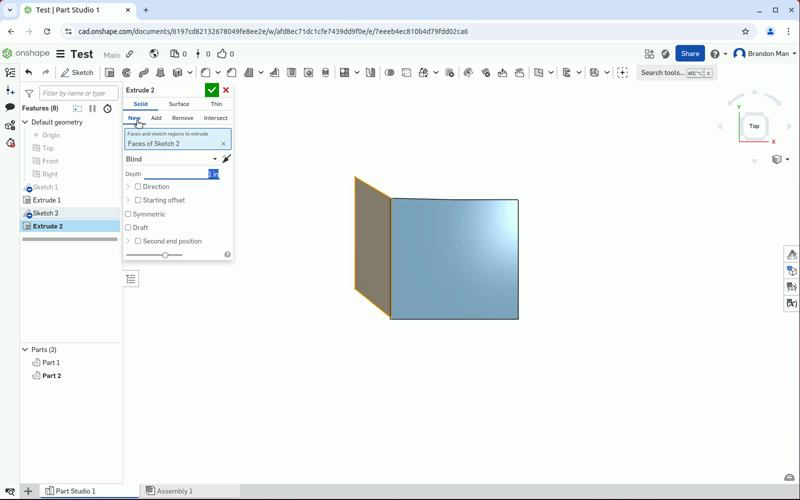
text(7.703)
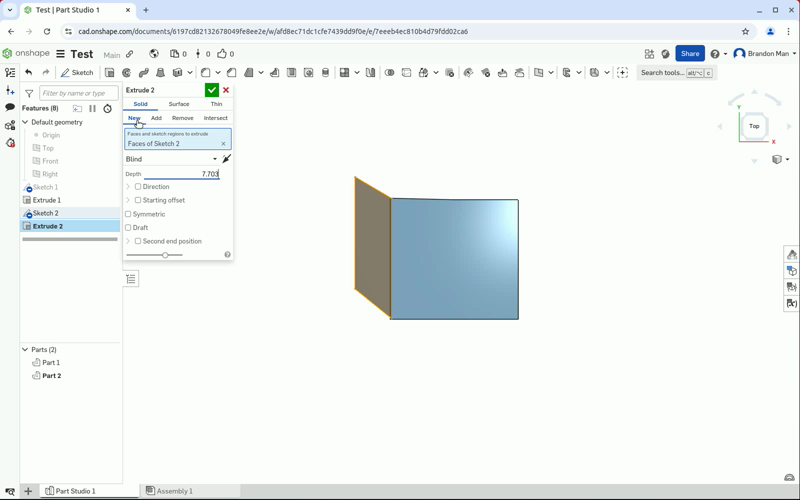
key(enter)
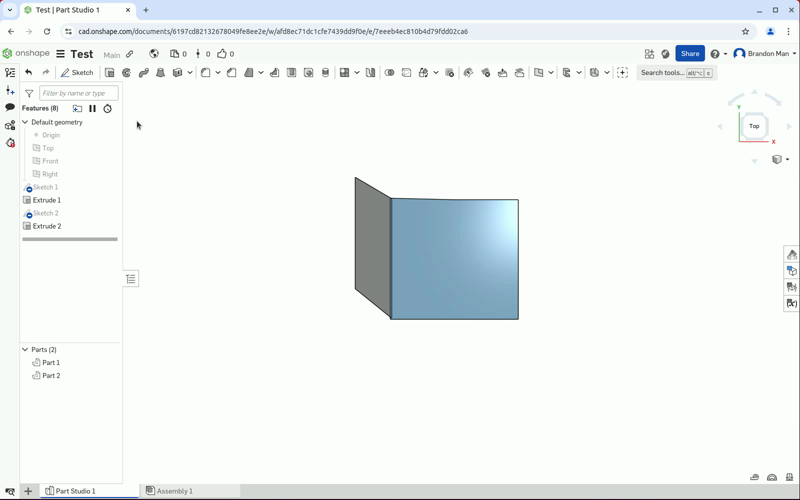
key(shift+h)
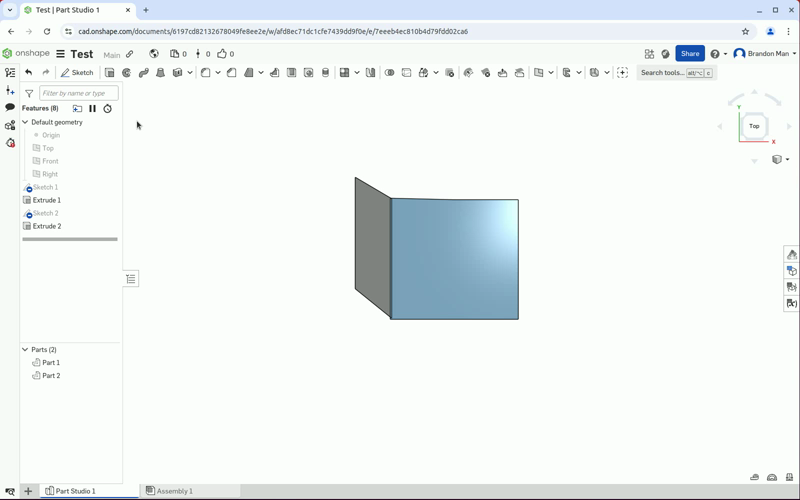
key(shift+h)
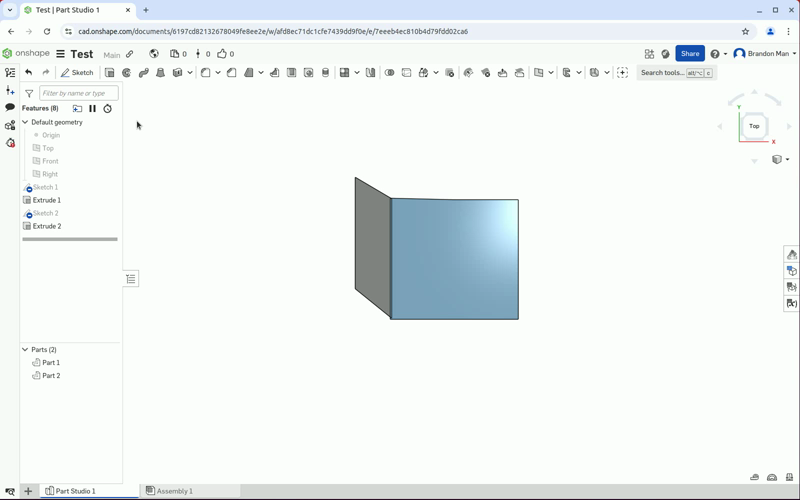
mouse_move(73, 189)
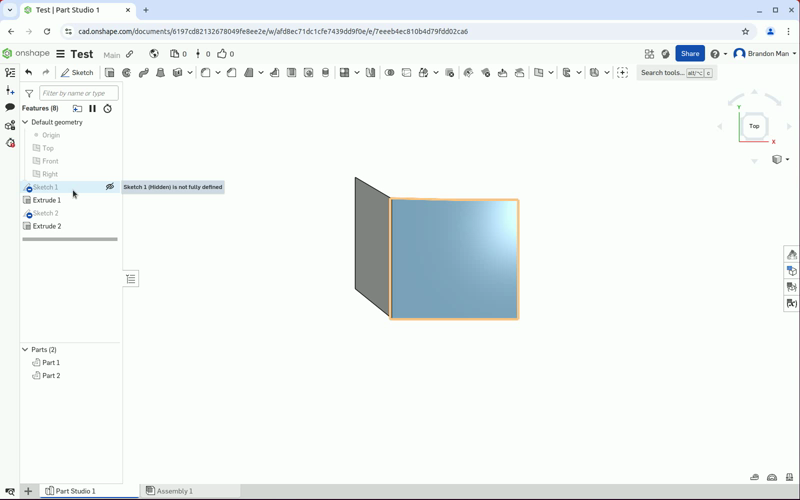
click(73, 189)
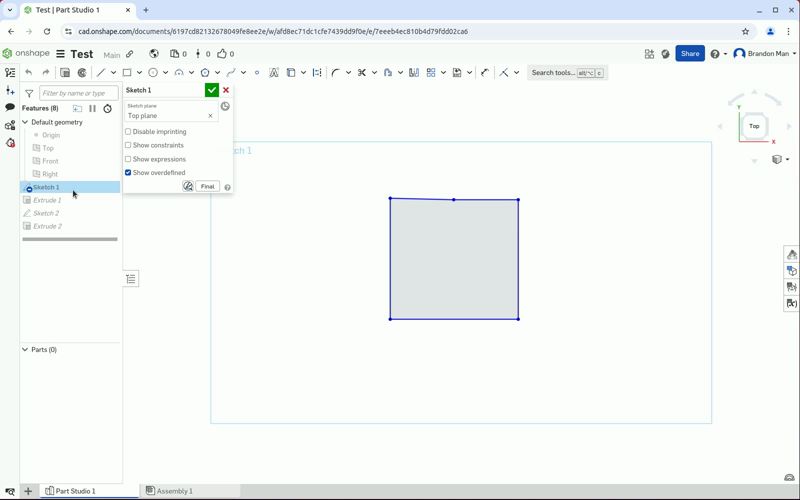
mouse_move(229, 92)
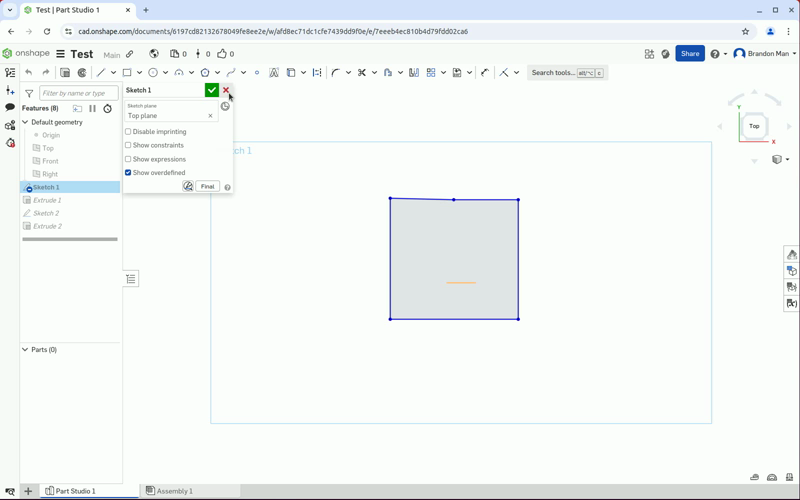
click(229, 92)
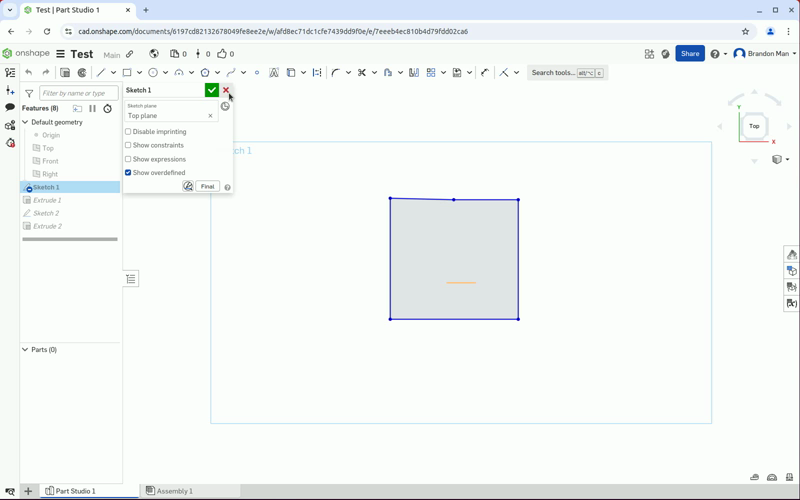
key(shift+s)
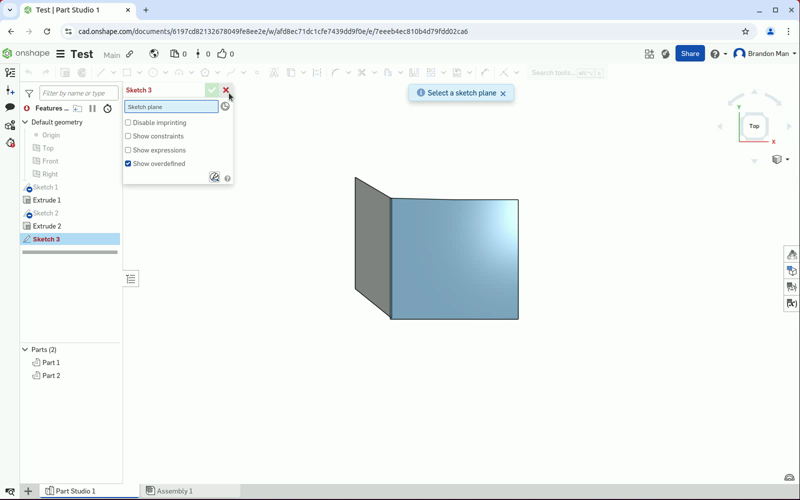
mouse_move(73, 150)
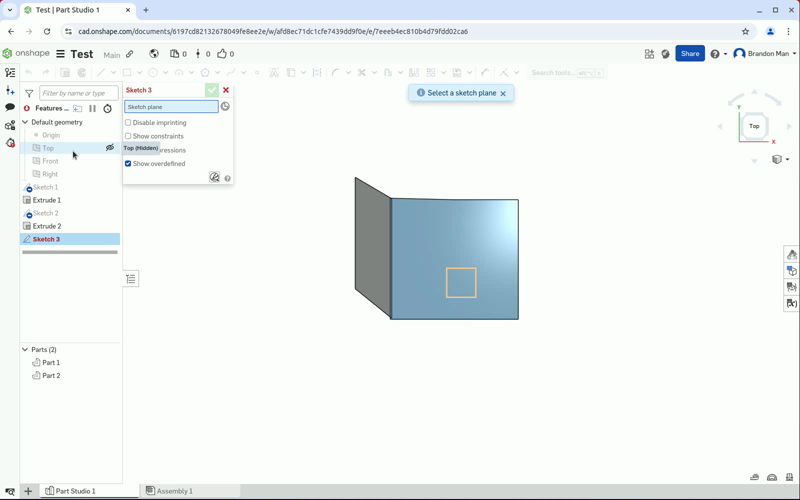
click(73, 150)
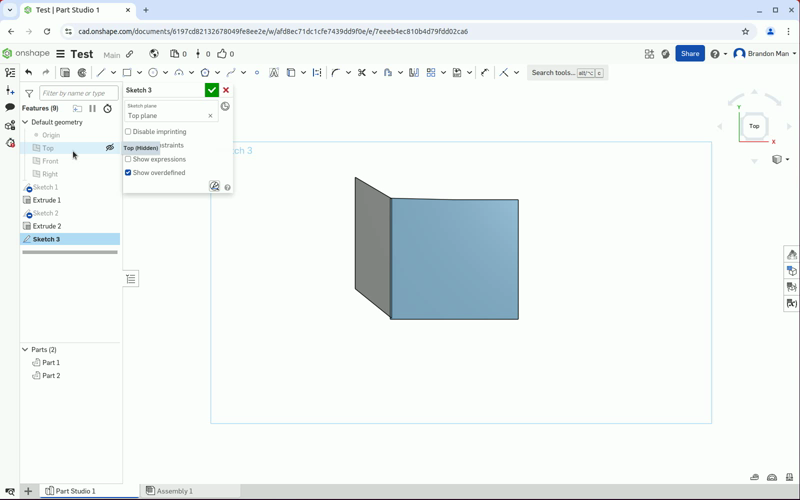
mouse_move(73, 352)
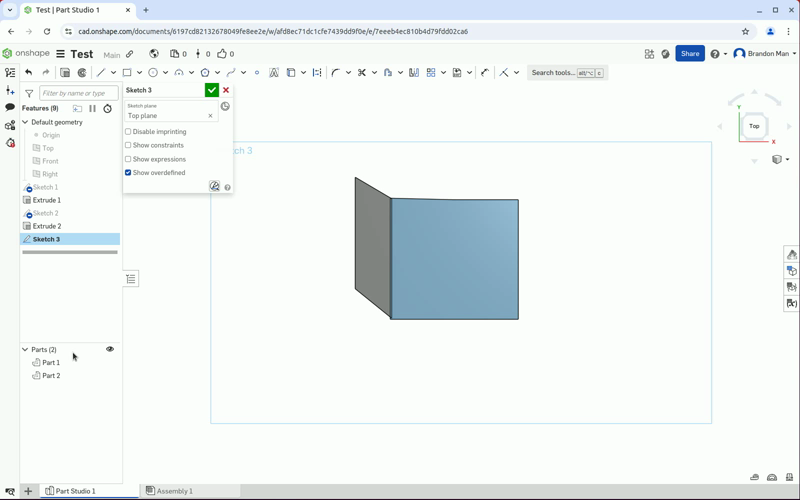
key(y)
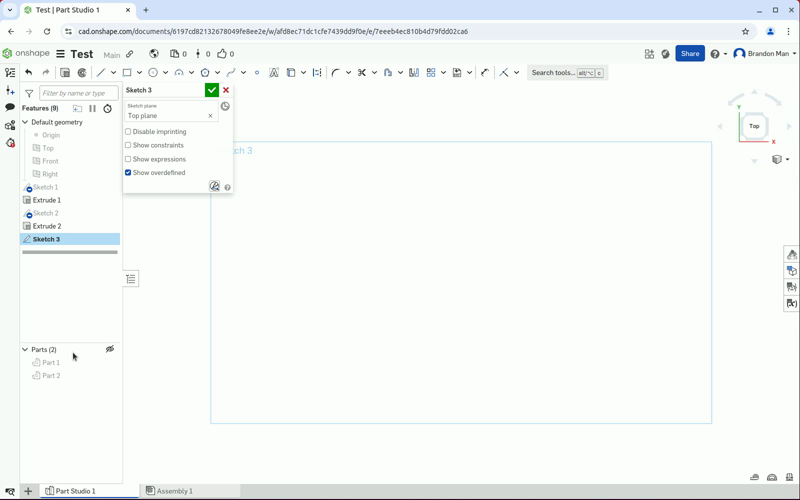
key(l)
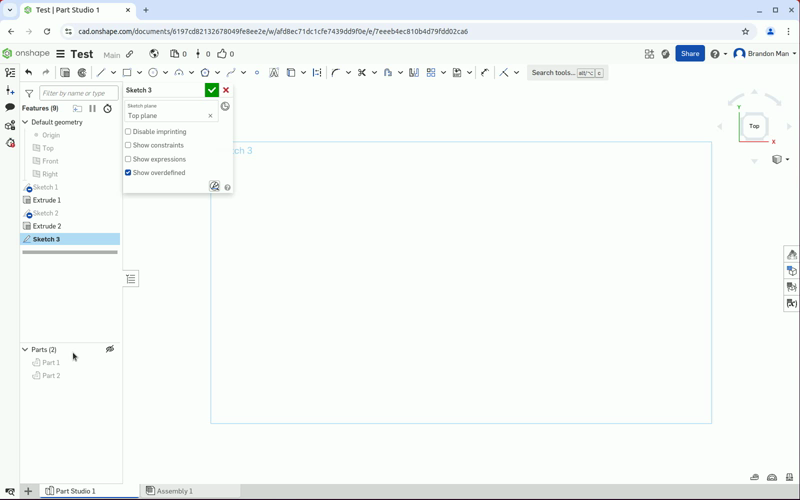
key_down(shift)
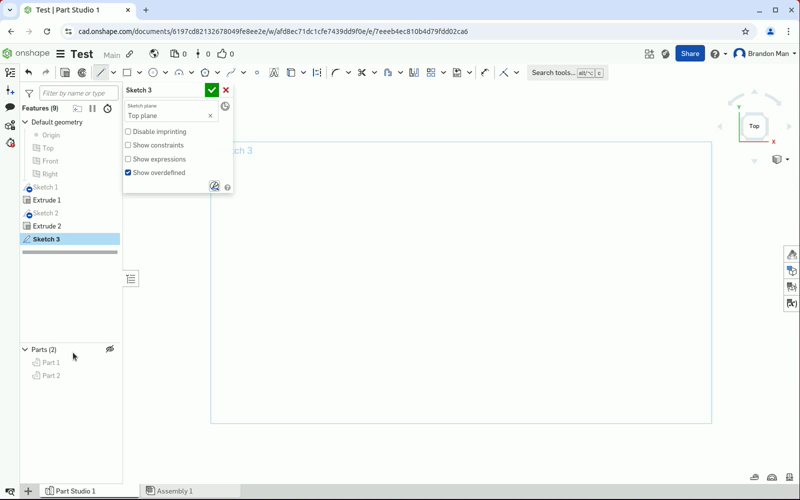
mouse_move(355, 178)
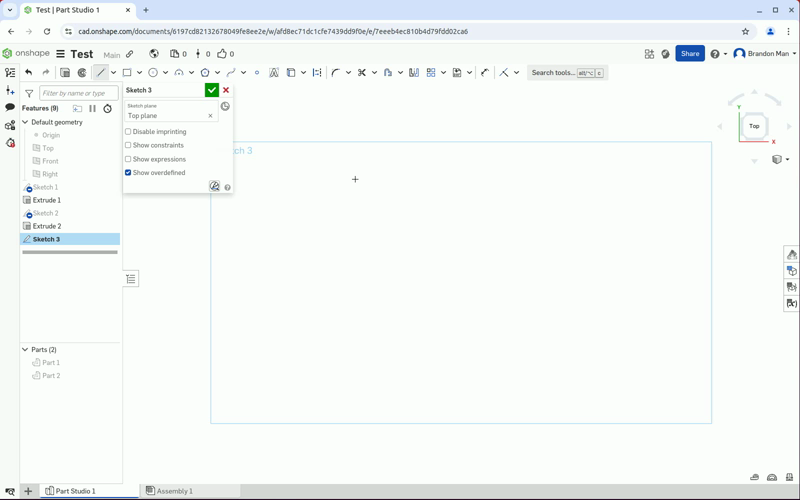
click(355, 178)
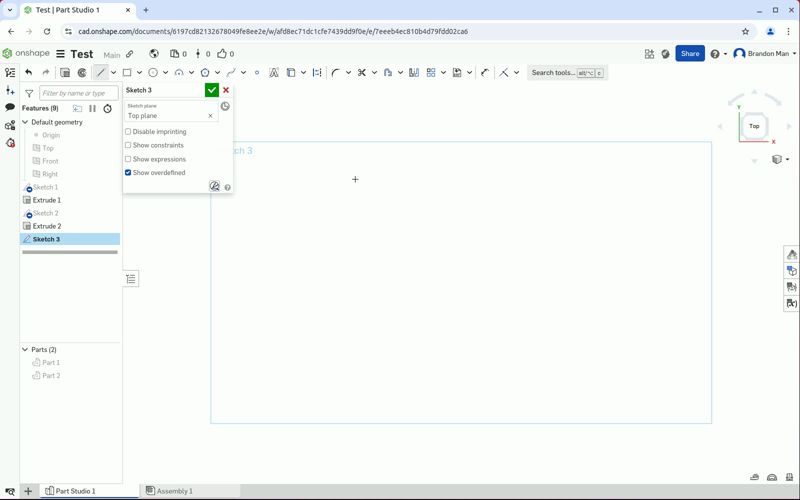
key_up(shift)
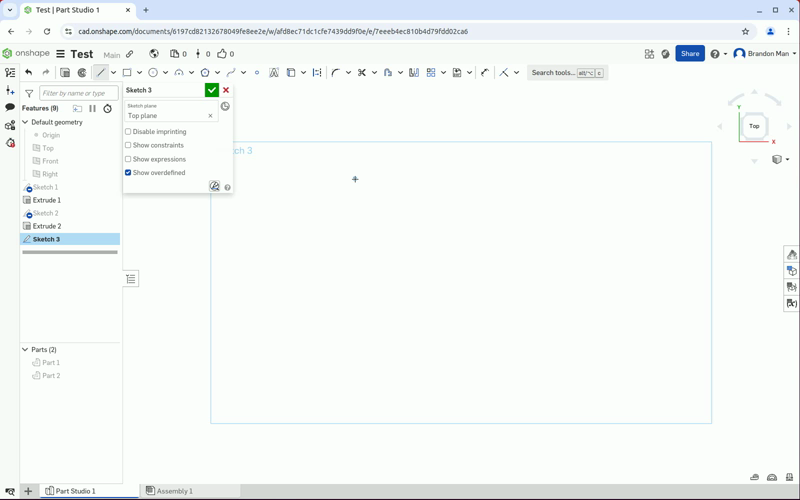
key_down(shift)
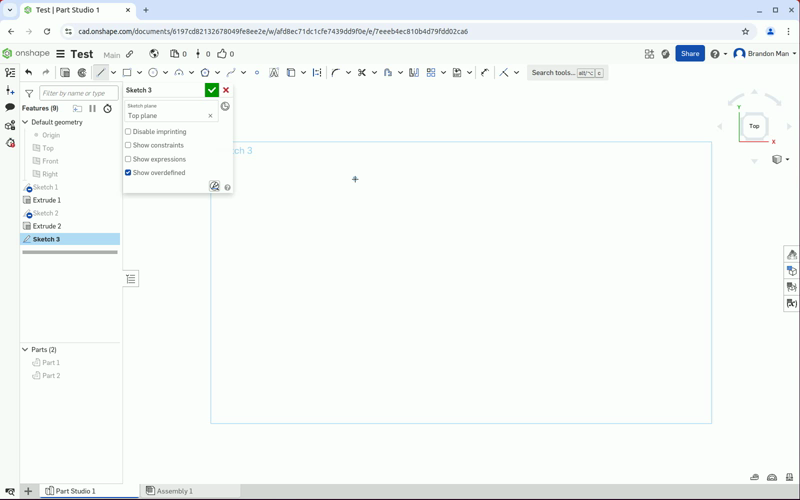
mouse_move(385, 178)
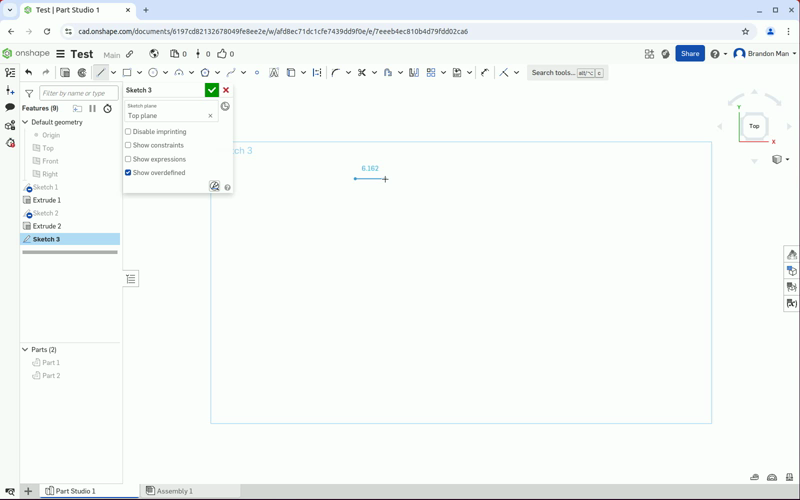
mouse_move(391, 199)
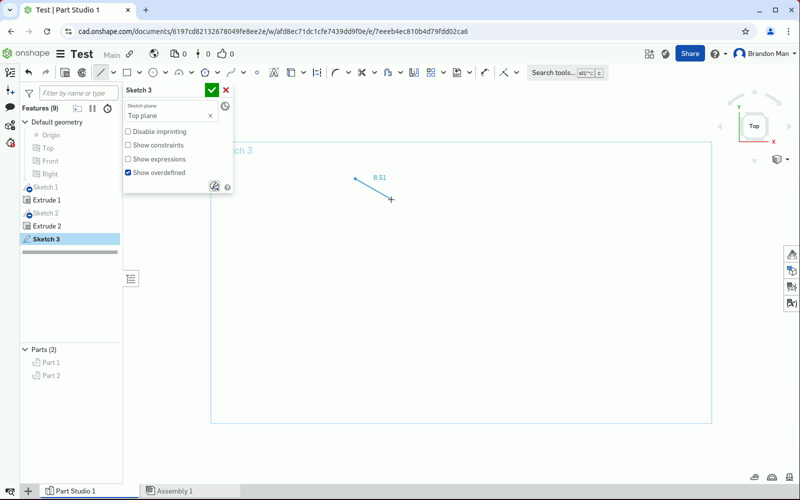
click(391, 199)
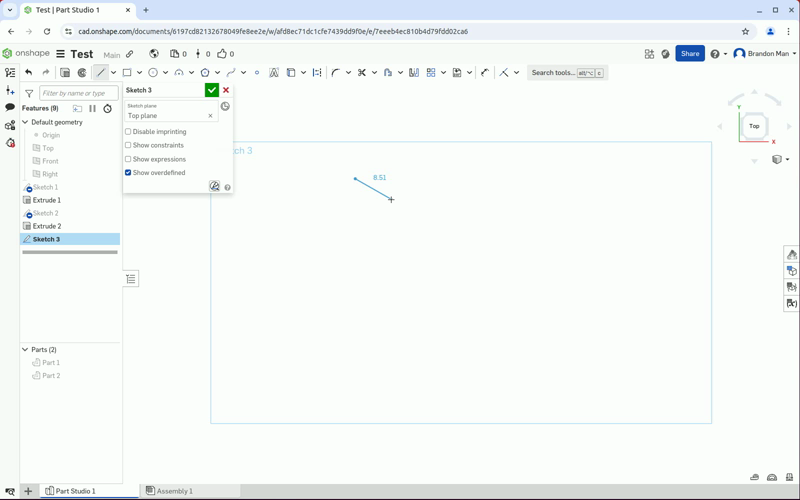
key_up(shift)
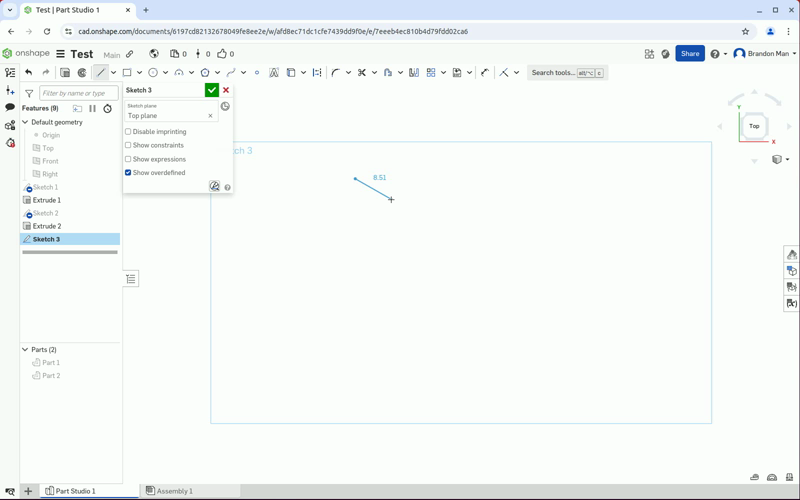
key_down(shift)
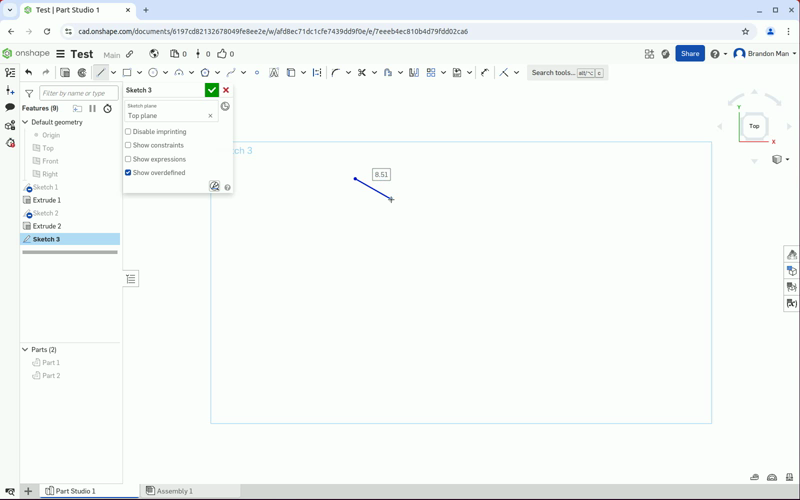
mouse_move(454, 199)
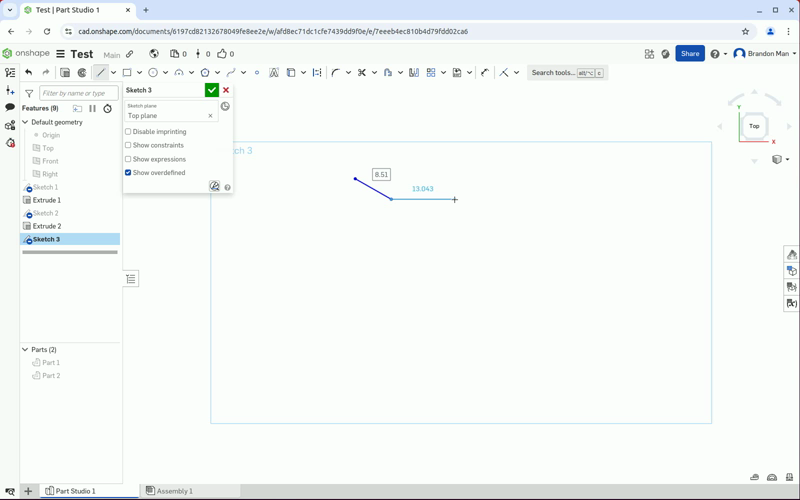
click(454, 199)
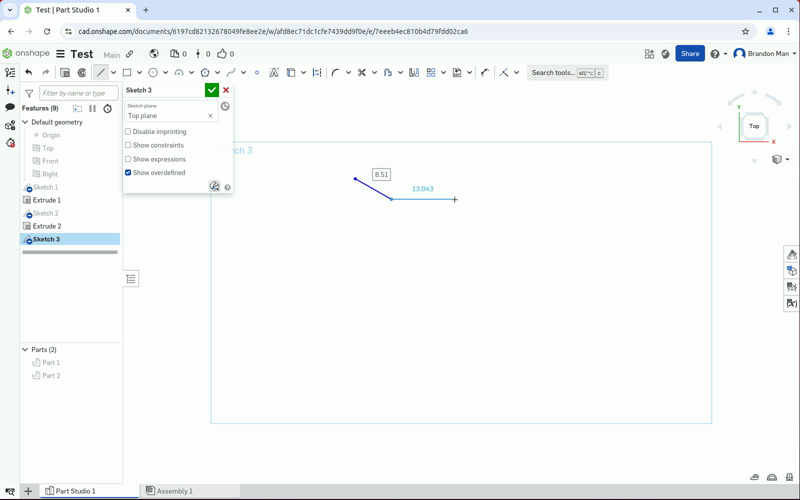
key_up(shift)
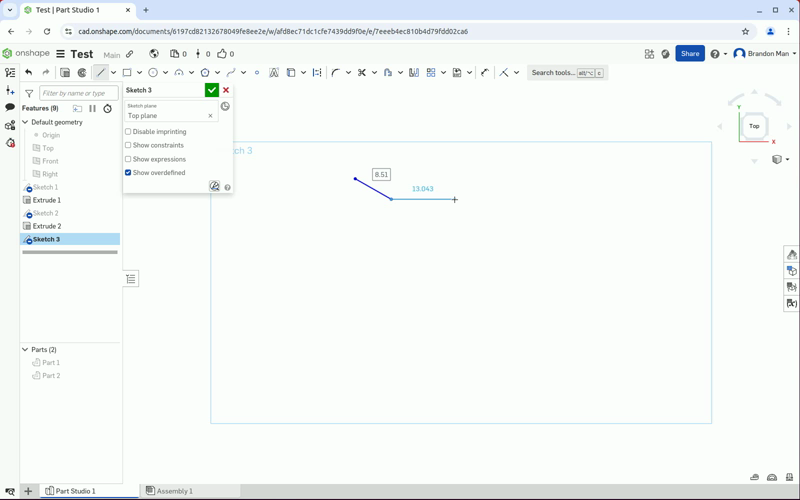
key_down(shift)
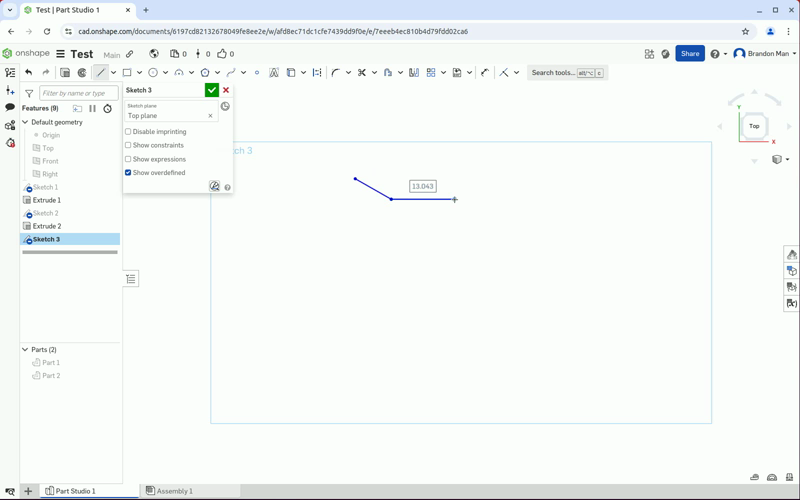
mouse_move(517, 199)
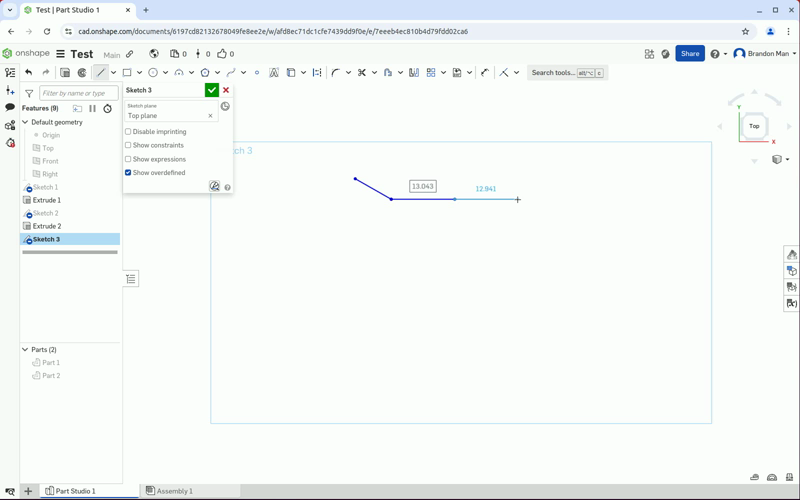
click(517, 199)
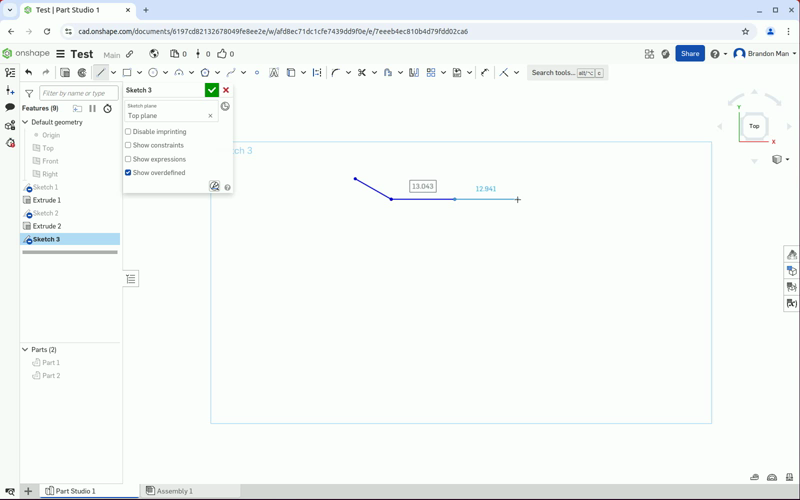
key_up(shift)
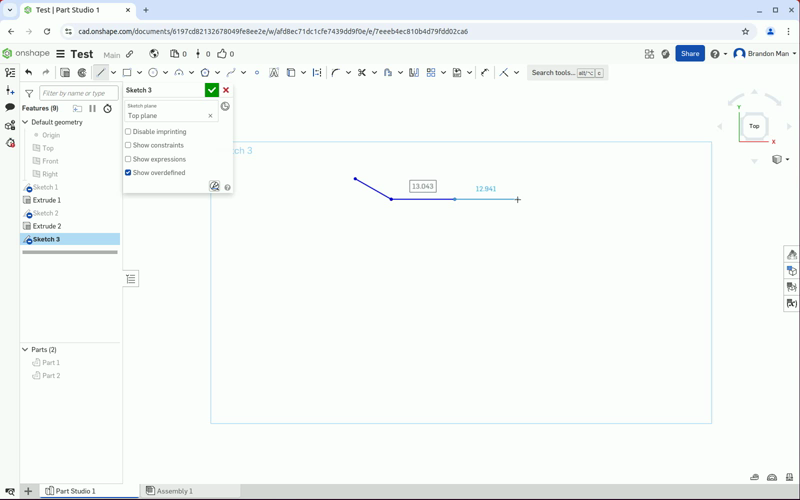
key_down(shift)
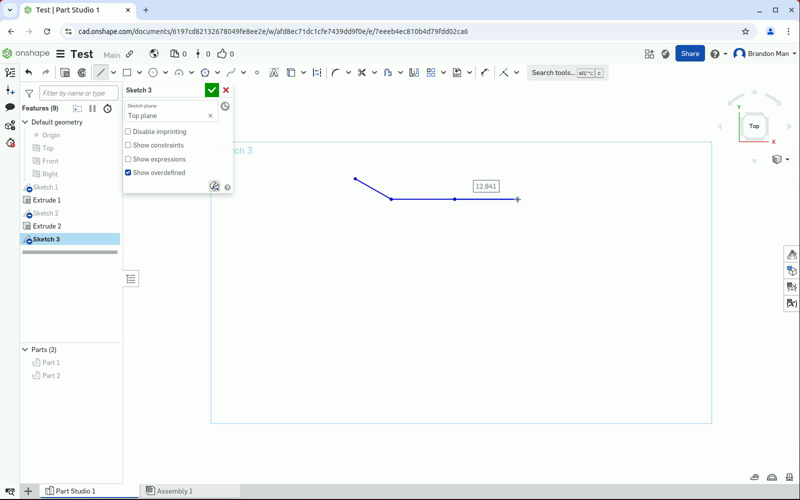
mouse_move(461, 170)
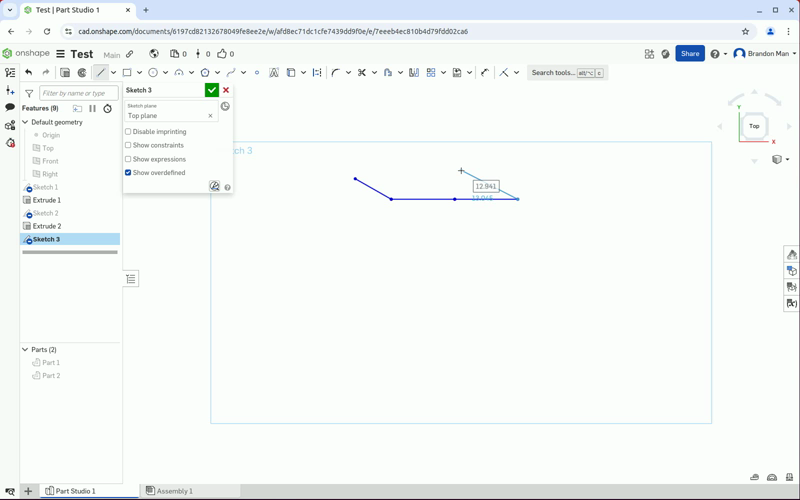
click(461, 170)
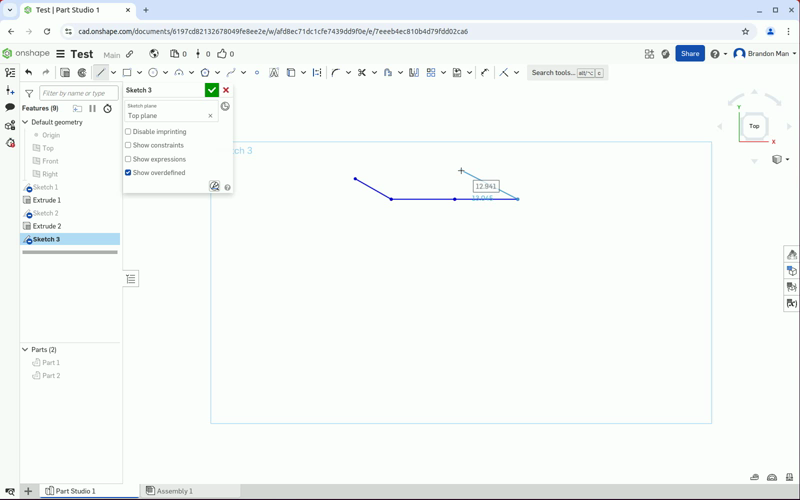
key_up(shift)
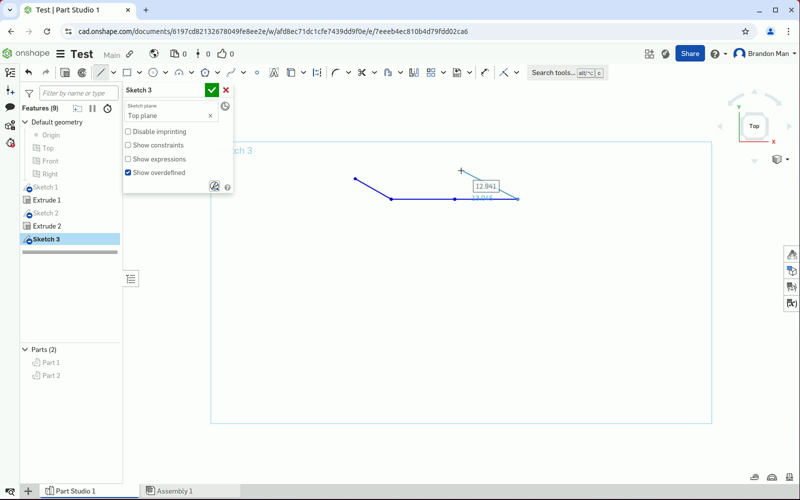
key_down(shift)
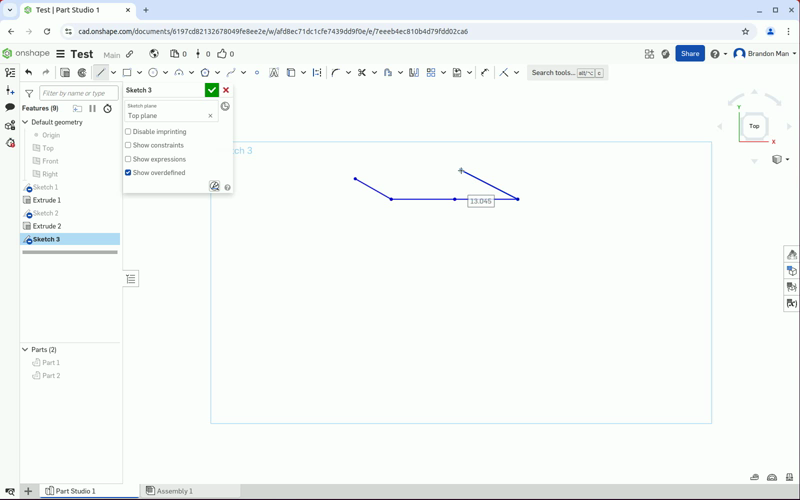
mouse_move(355, 178)
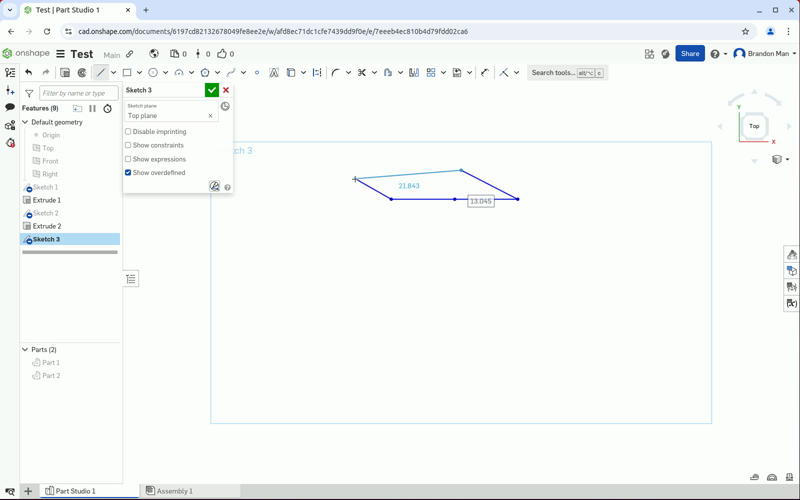
key_up(shift)
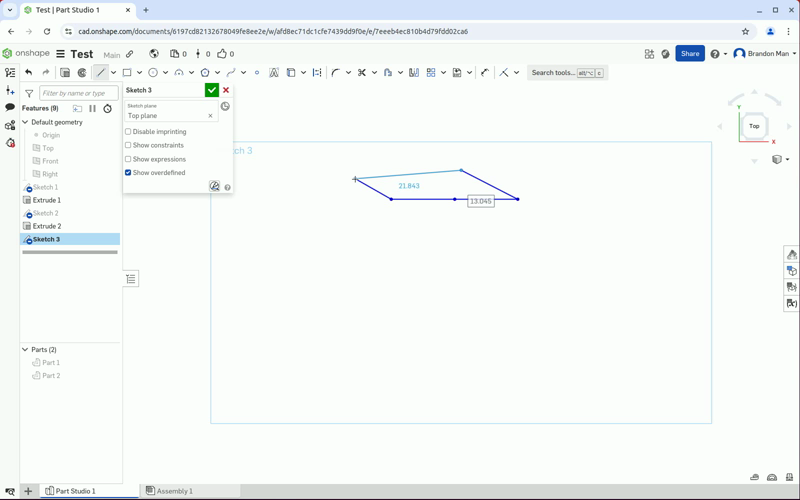
click(355, 178)
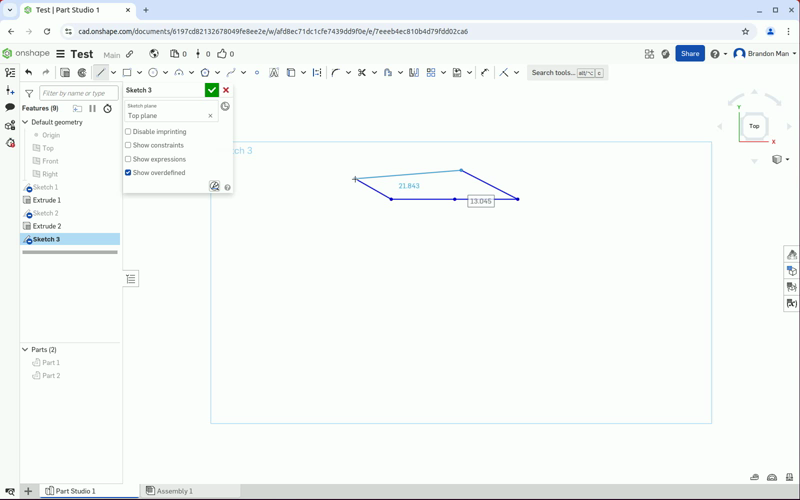
key(esc)
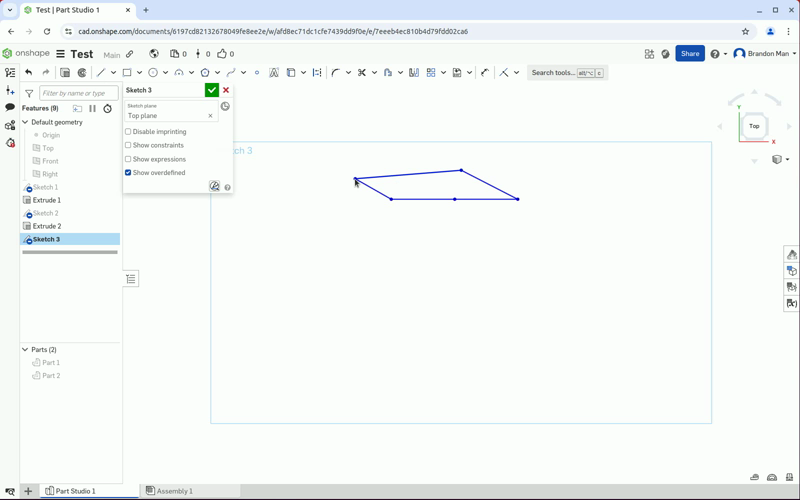
key(l)
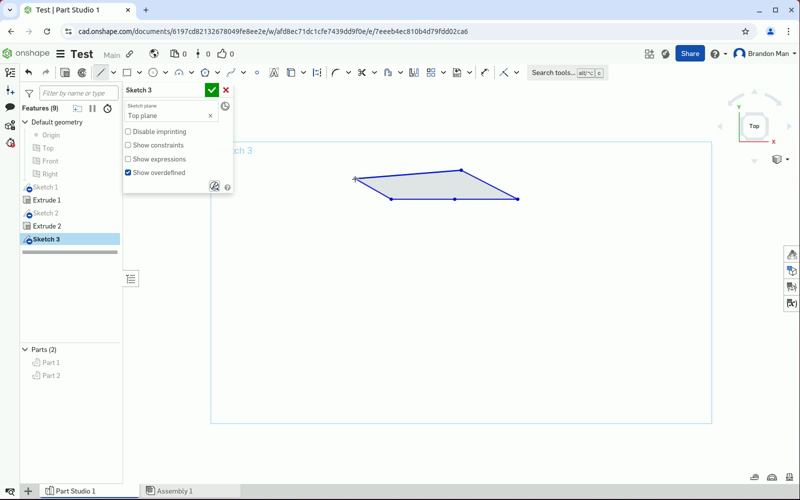
key_down(shift)
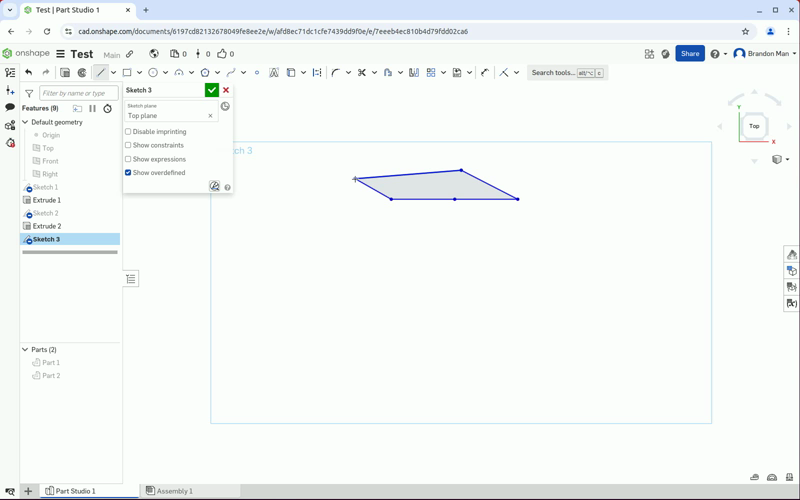
mouse_move(370, 182)
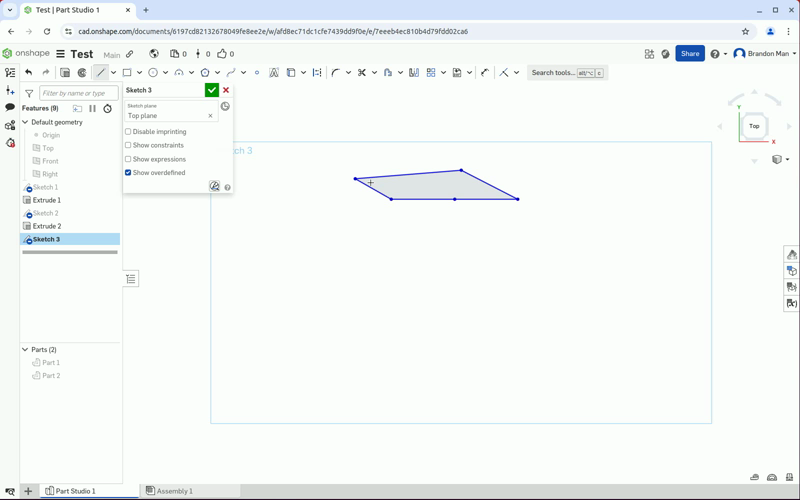
click(370, 182)
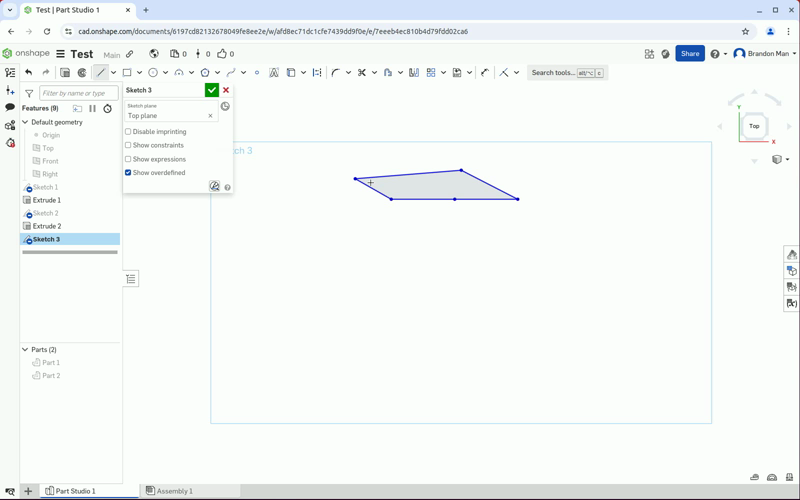
key_up(shift)
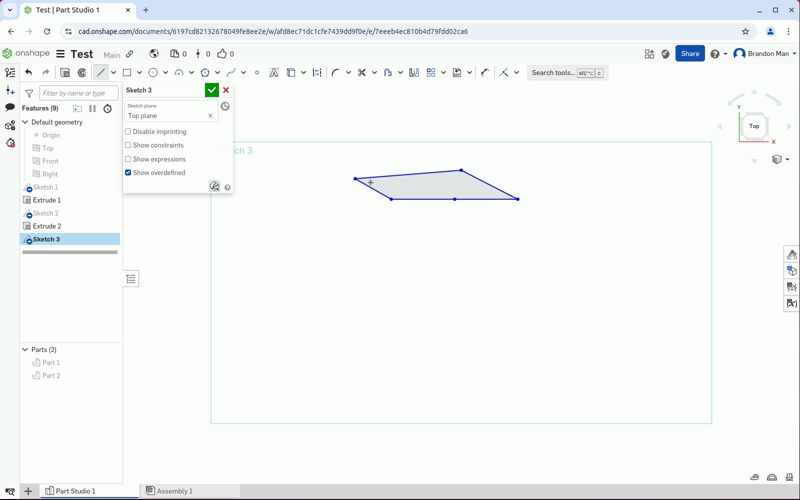
key_down(shift)
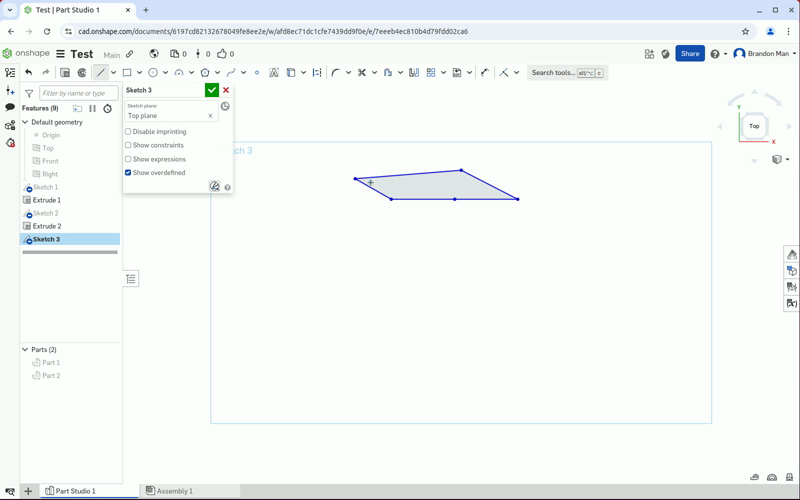
mouse_move(400, 182)
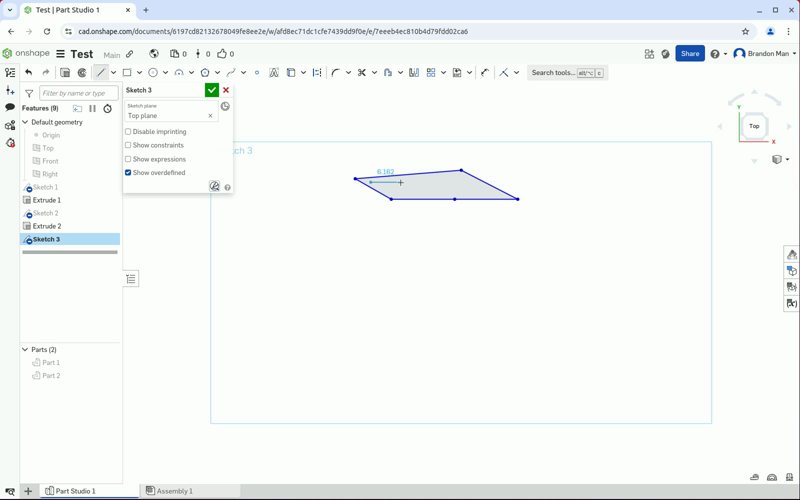
mouse_move(391, 194)
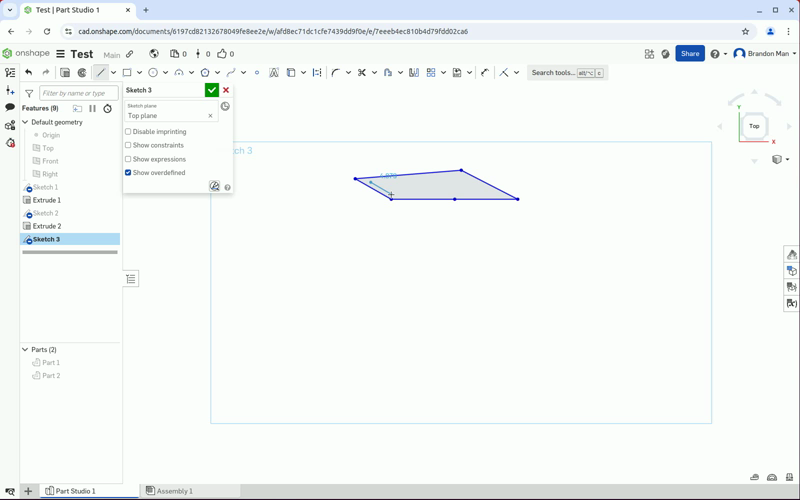
click(391, 194)
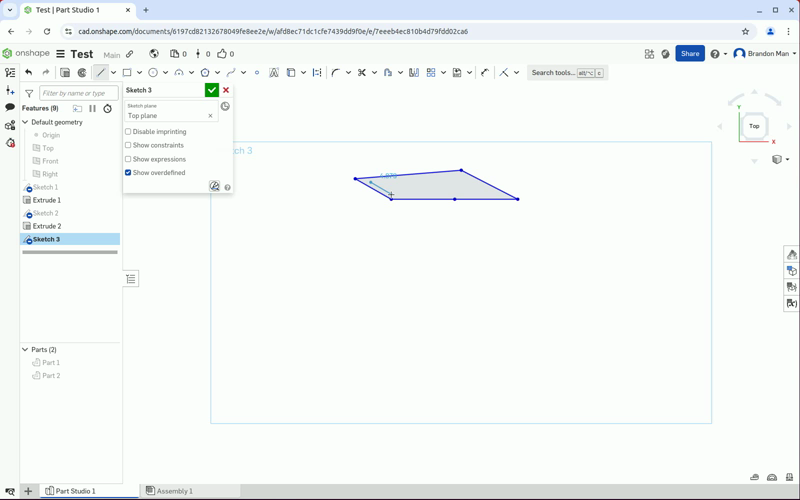
key_up(shift)
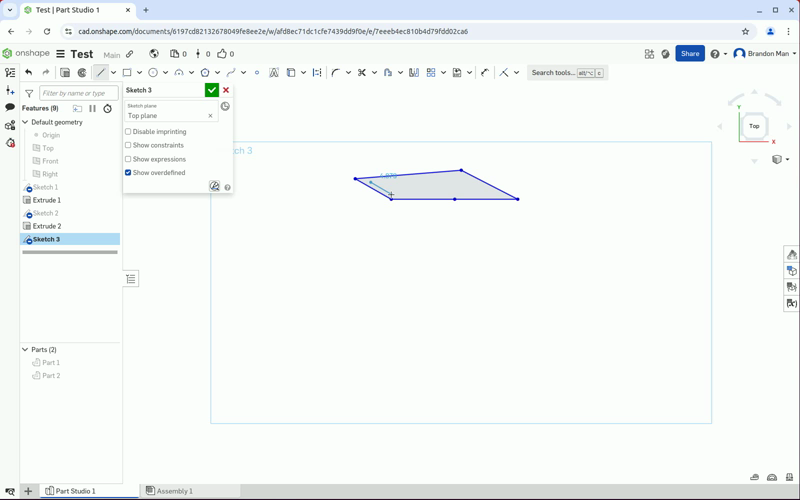
key_down(shift)
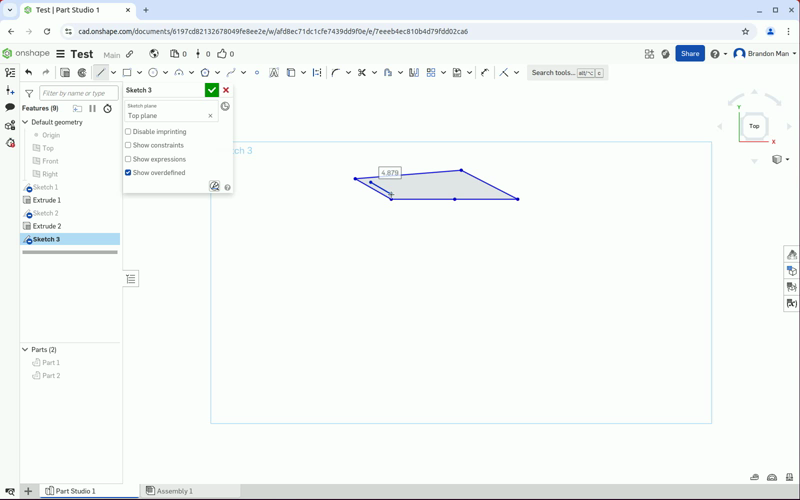
mouse_move(497, 194)
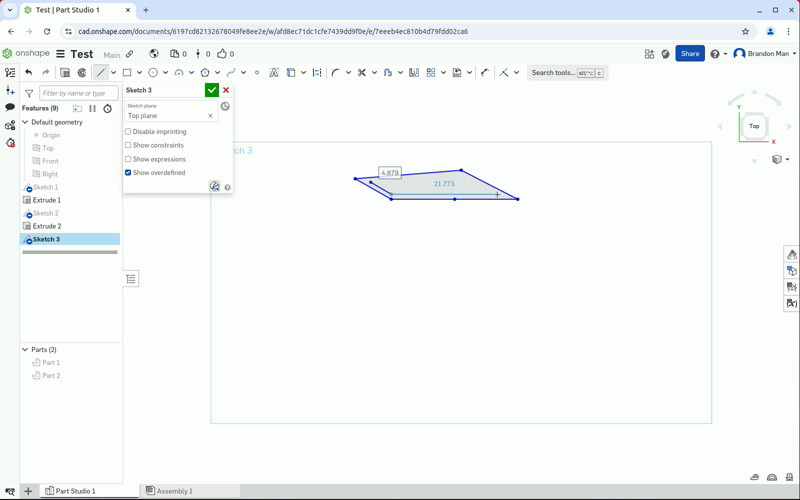
click(497, 194)
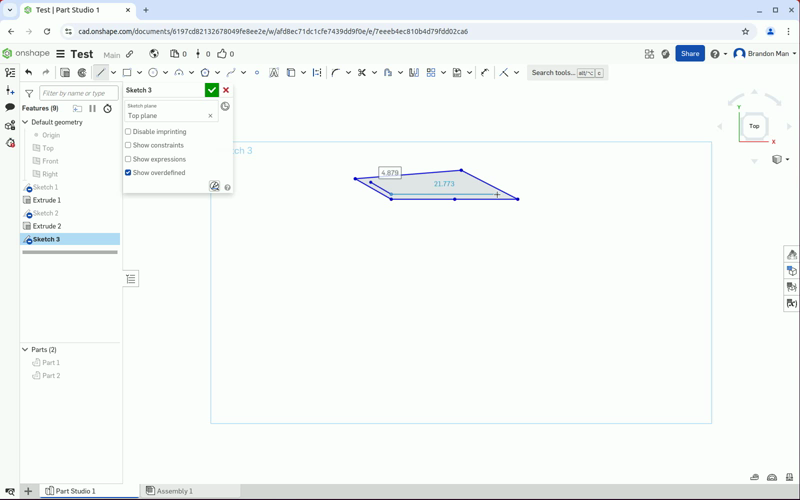
key_up(shift)
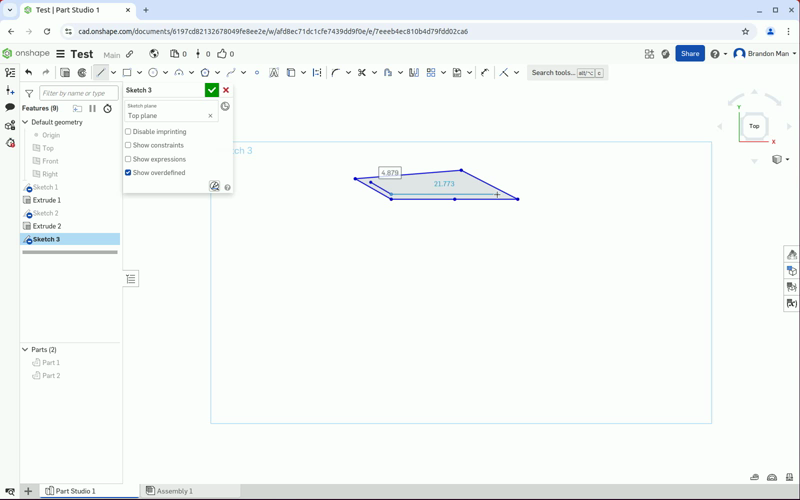
key_down(shift)
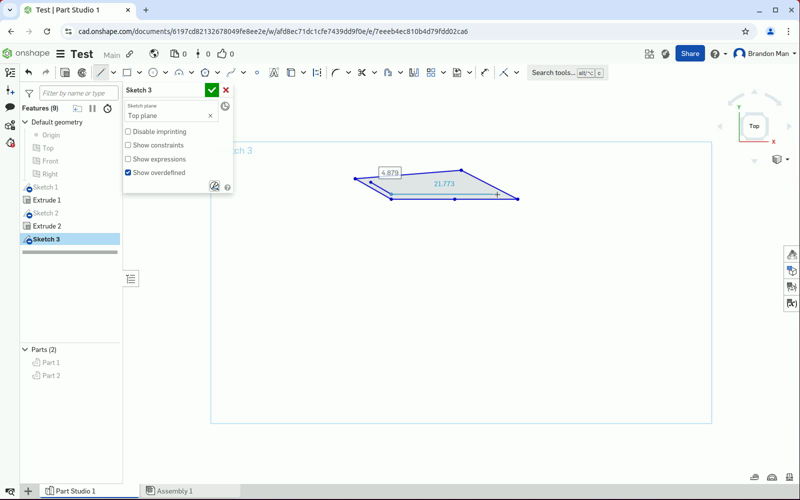
mouse_move(527, 194)
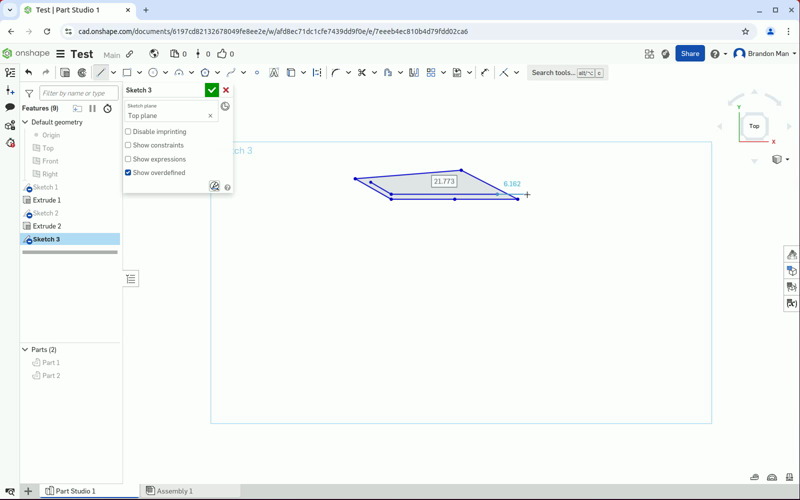
mouse_move(457, 173)
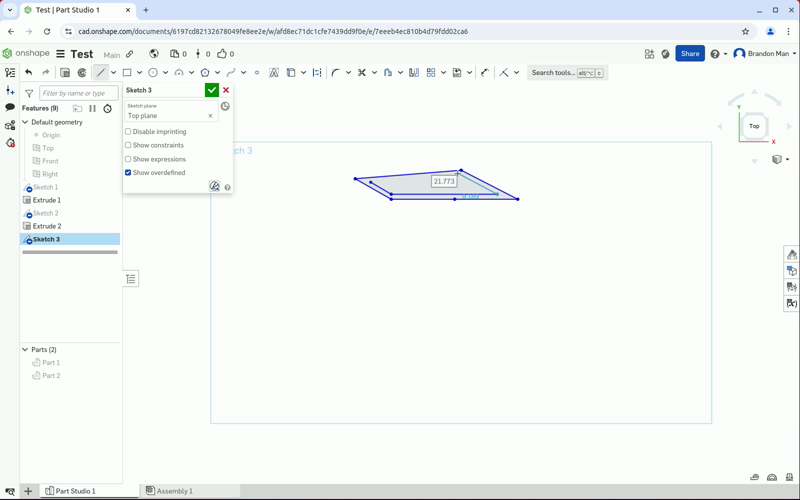
click(457, 173)
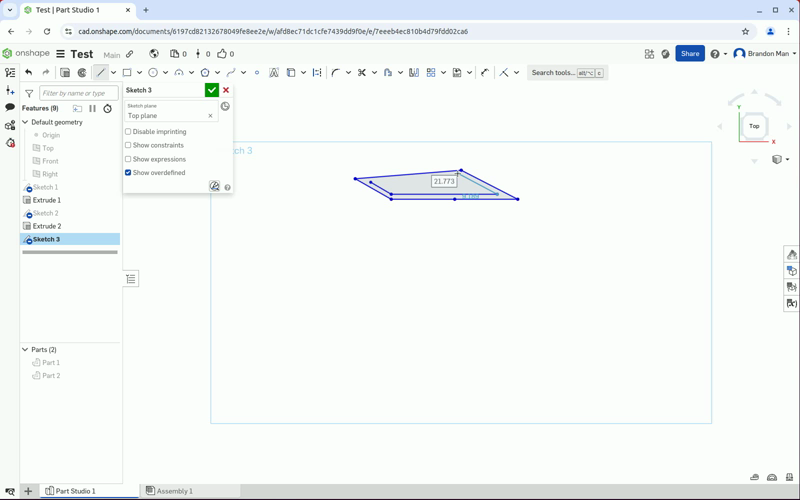
key_up(shift)
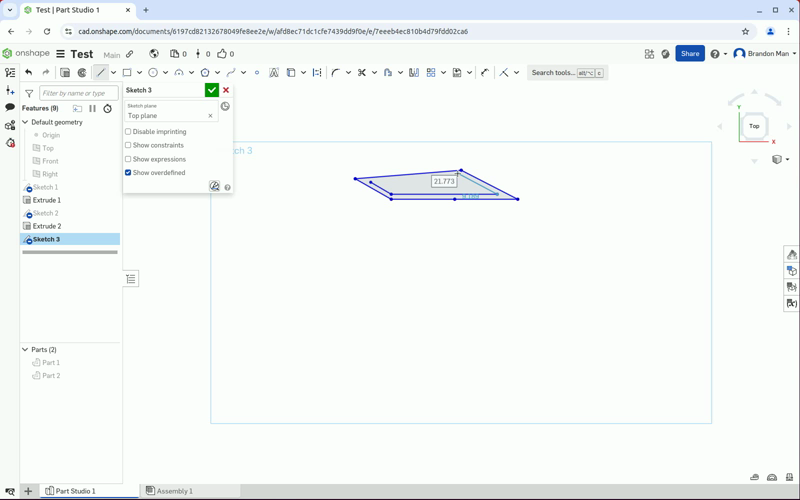
key_down(shift)
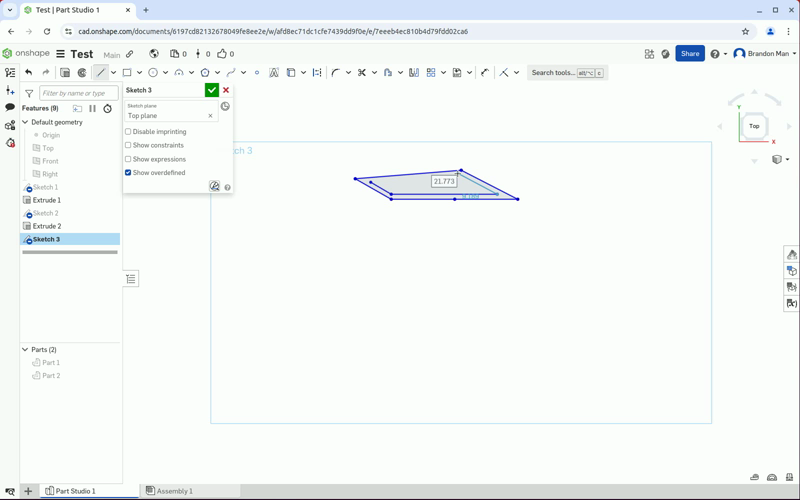
mouse_move(370, 182)
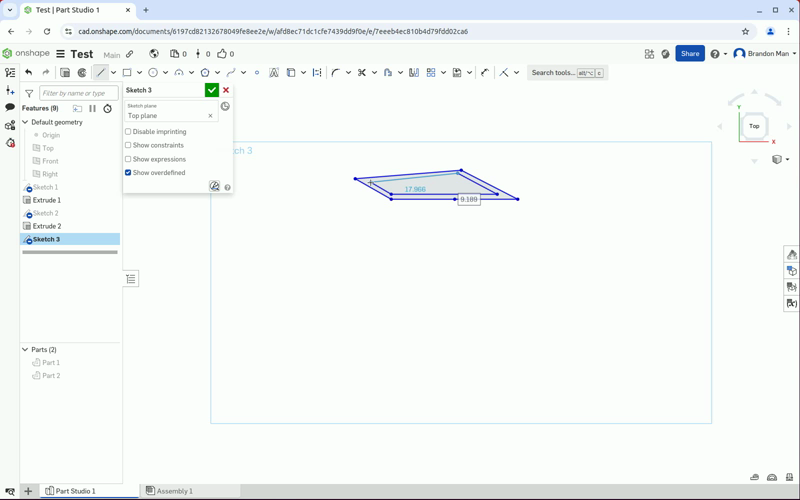
key_up(shift)
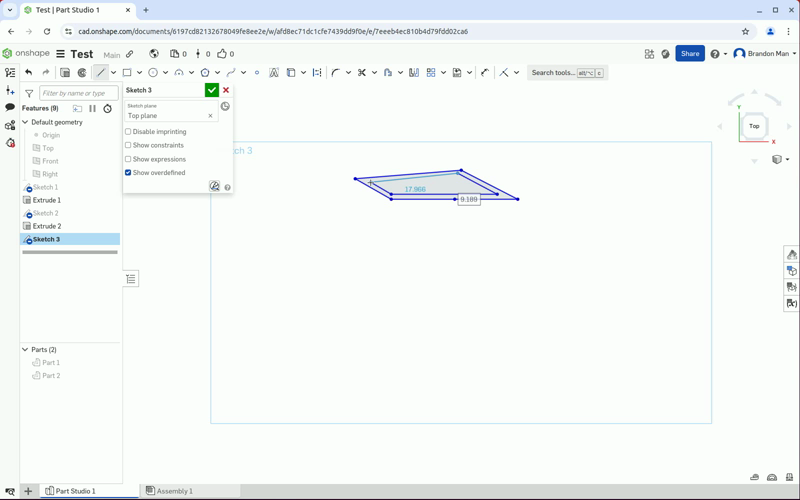
click(370, 182)
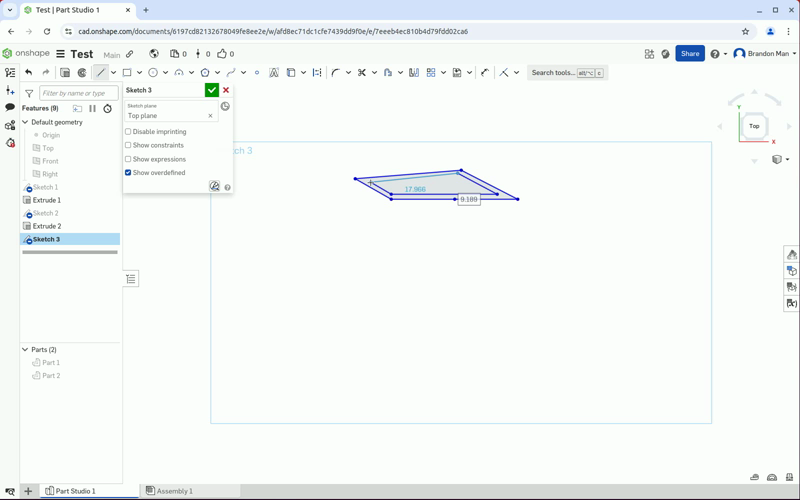
key(esc)
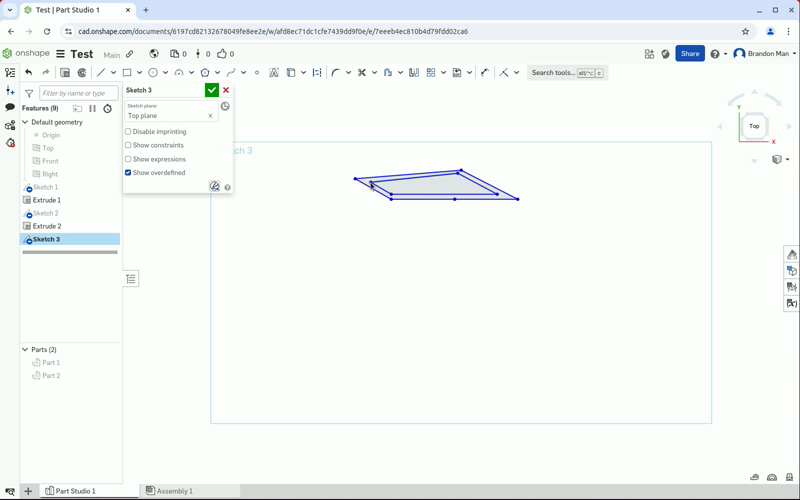
mouse_move(391, 195)
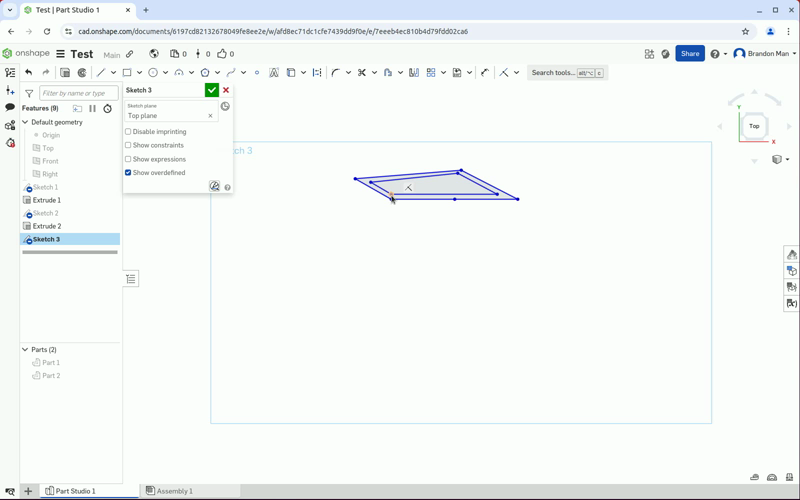
scroll(6)
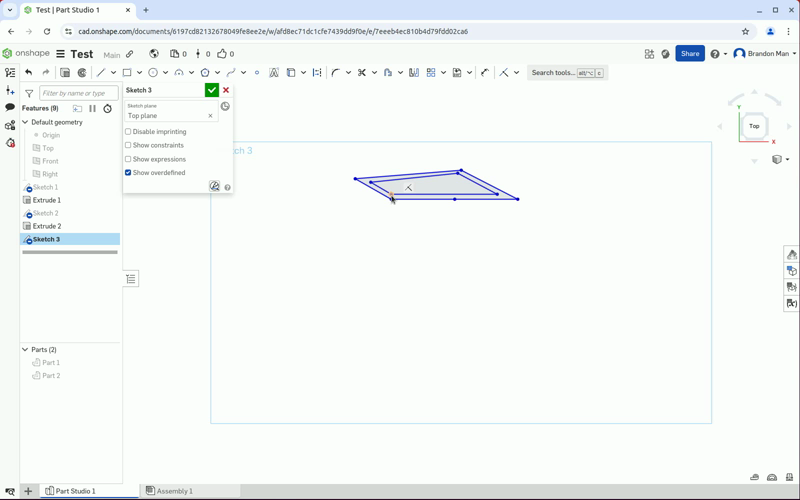
scroll(6)
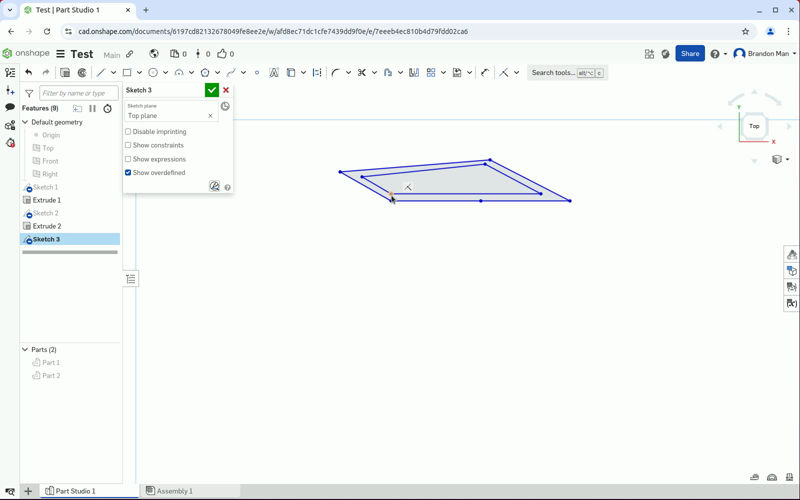
scroll(6)
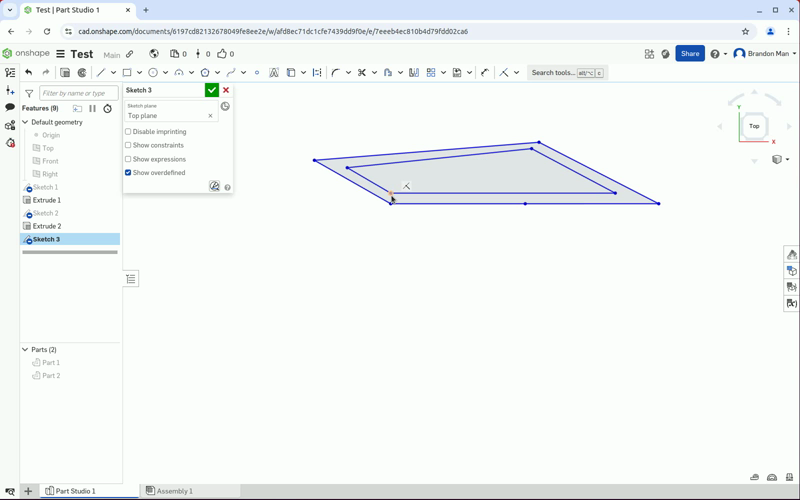
scroll(6)
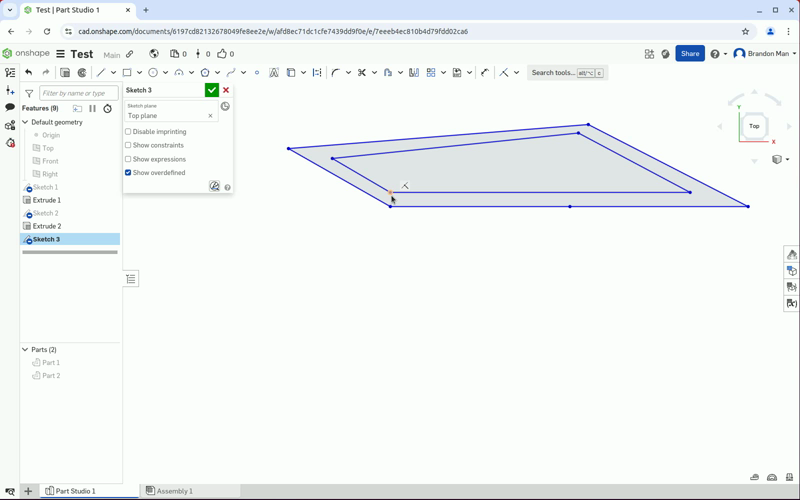
scroll(6)
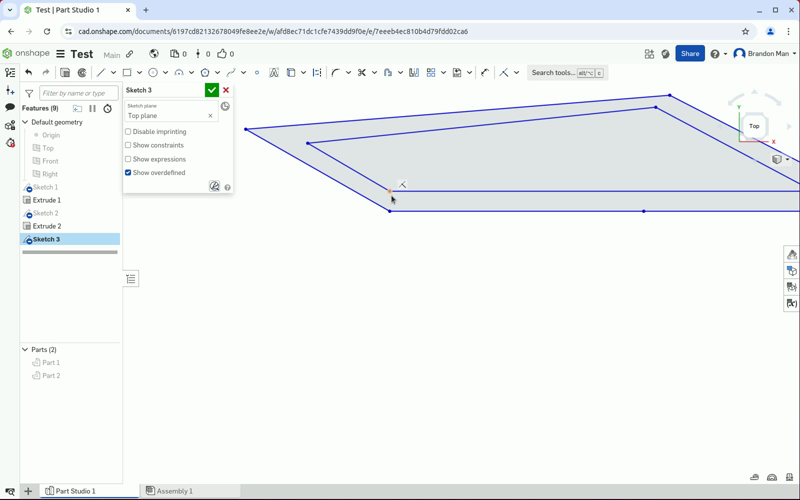
scroll(6)
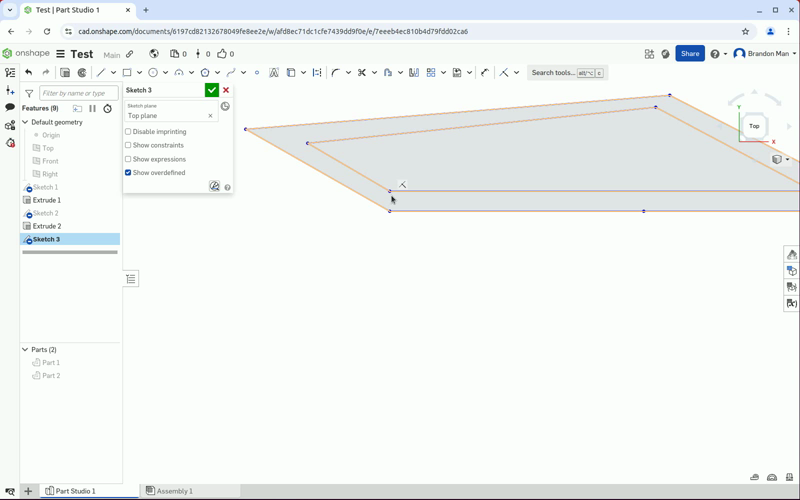
scroll(6)
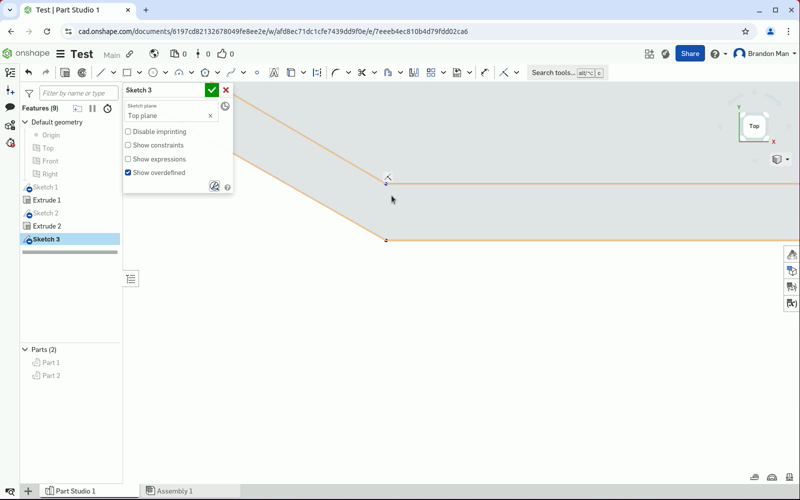
click(391, 195)
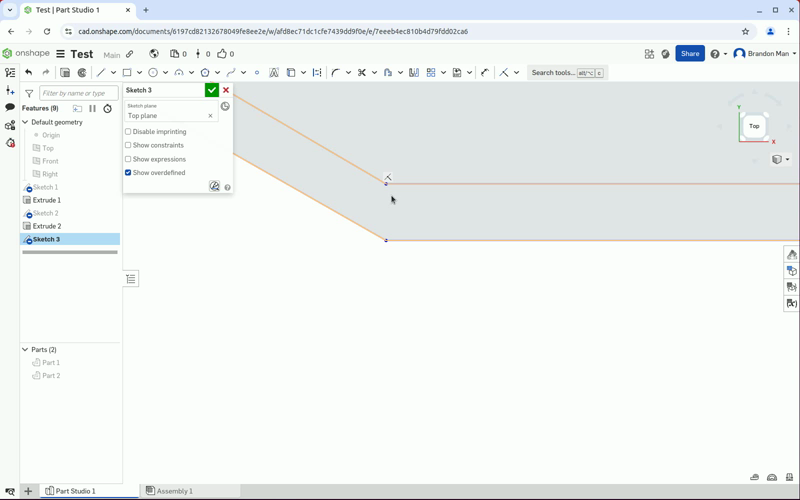
scroll(-6)
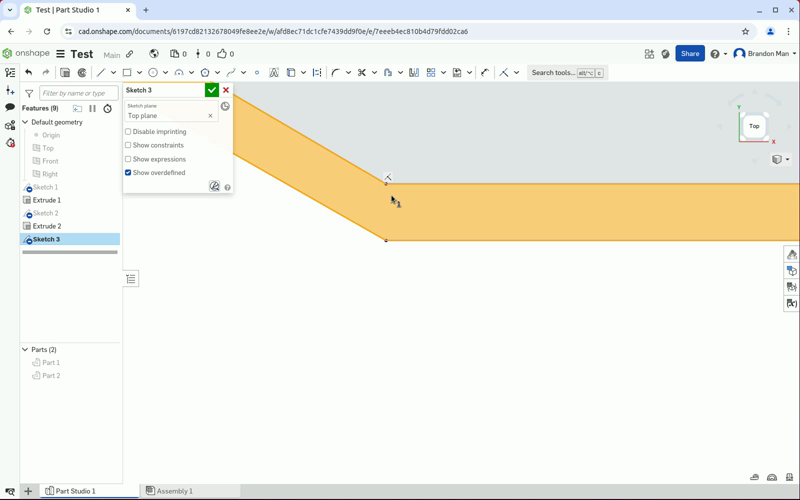
scroll(-6)
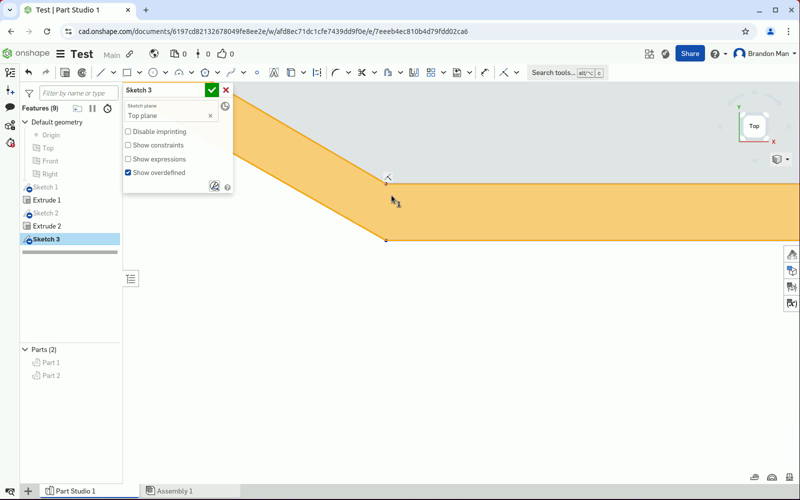
scroll(-6)
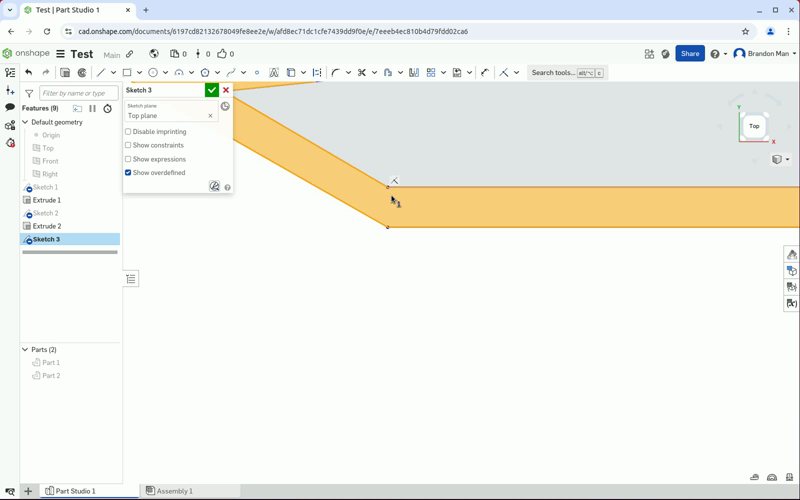
scroll(-6)
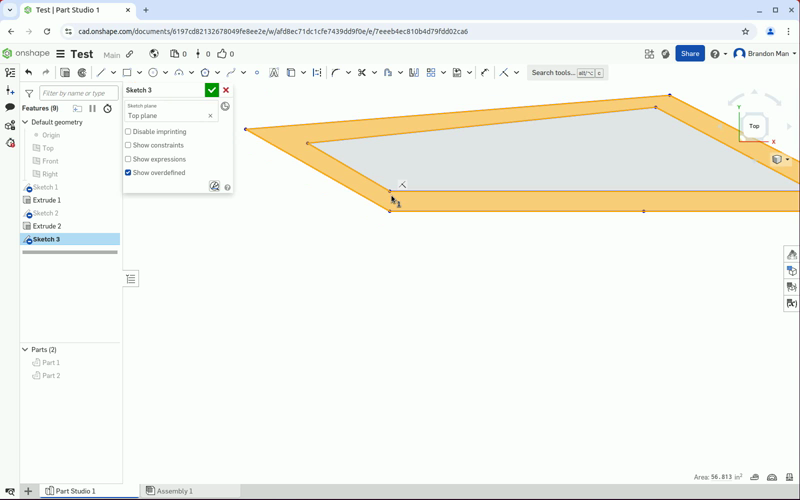
scroll(-6)
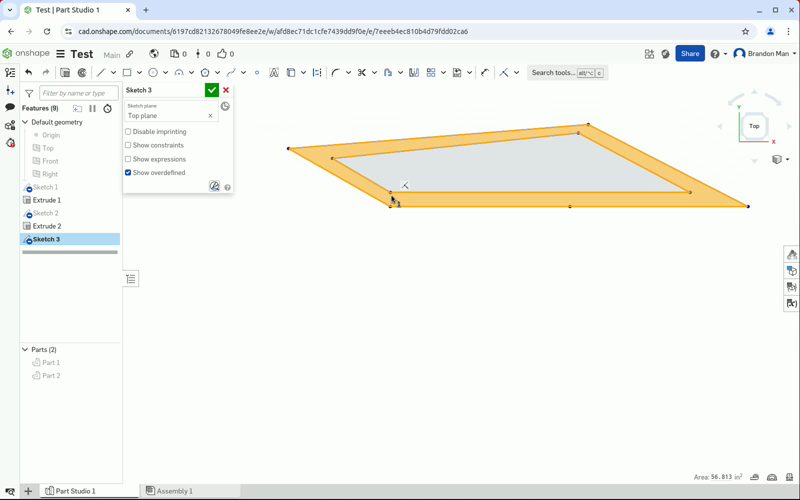
scroll(-6)
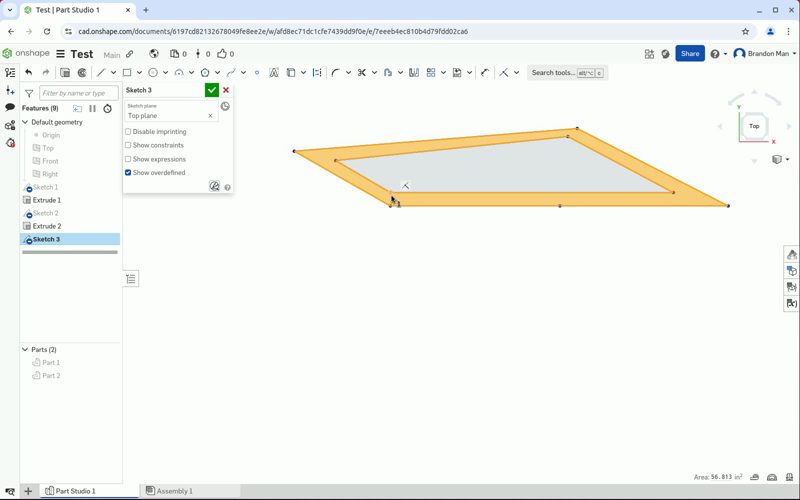
scroll(-6)
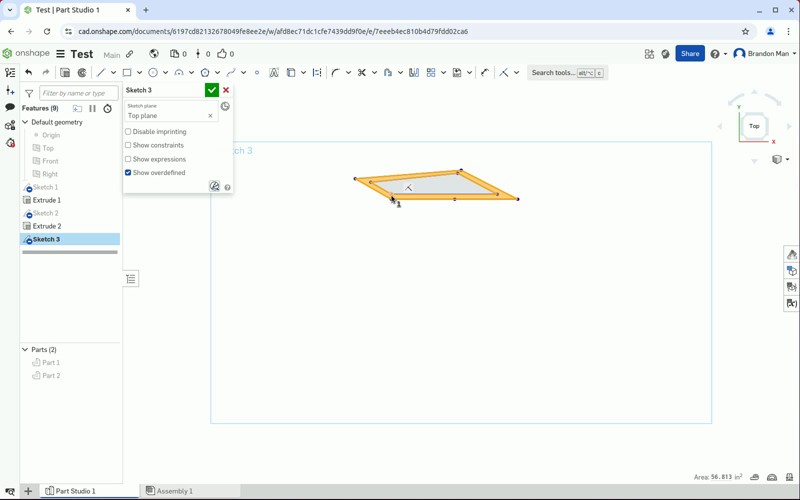
mouse_move(73, 352)
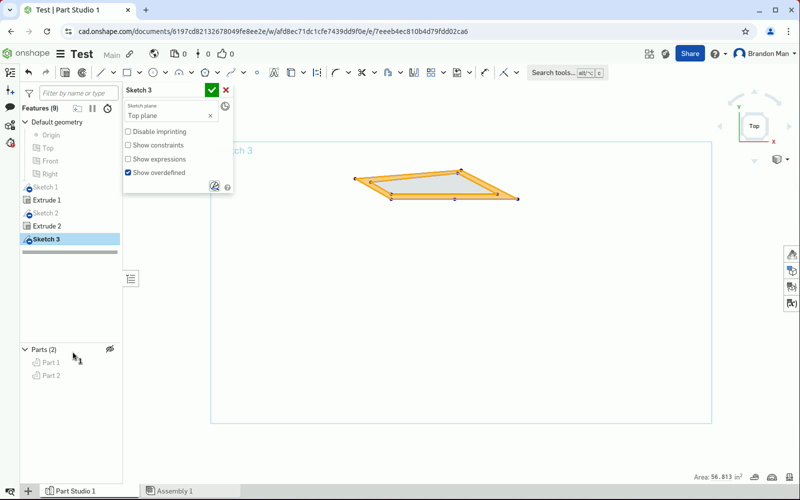
key(shift+y)
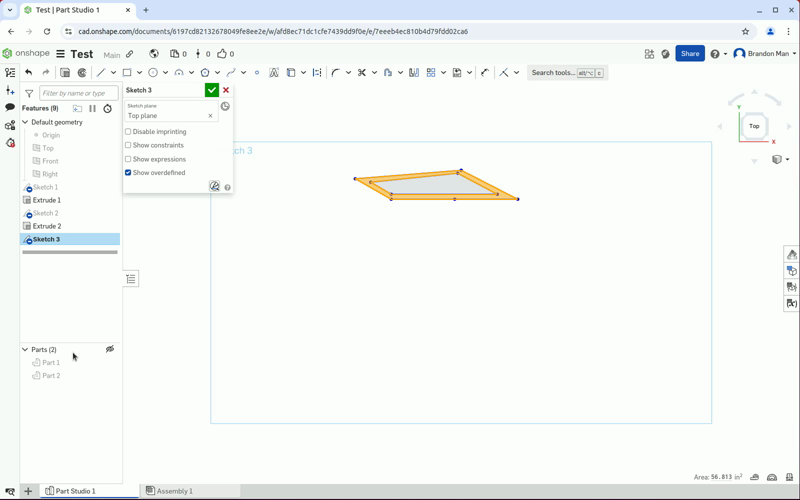
key(shift+e)
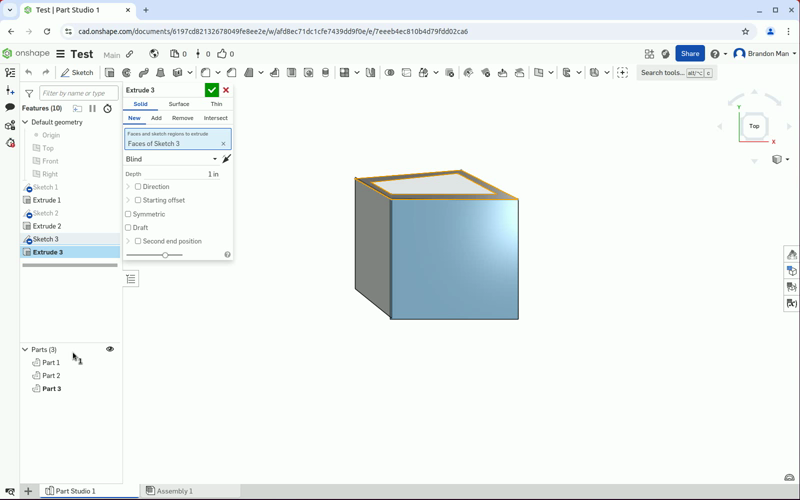
mouse_move(143, 106)
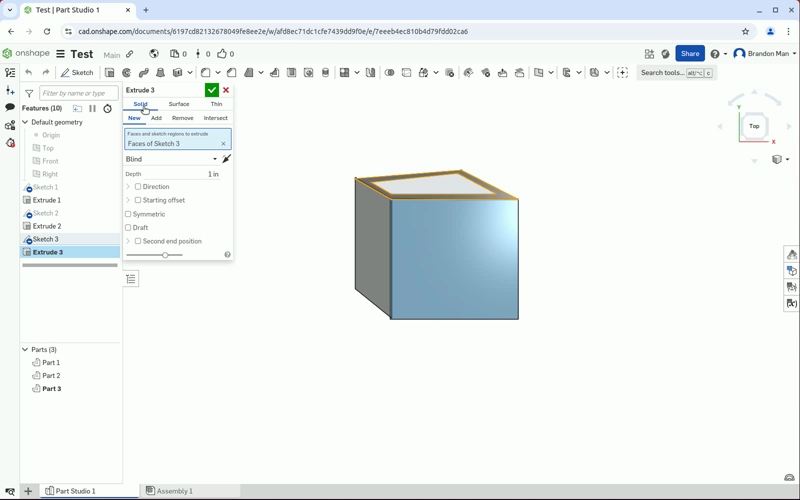
click(143, 106)
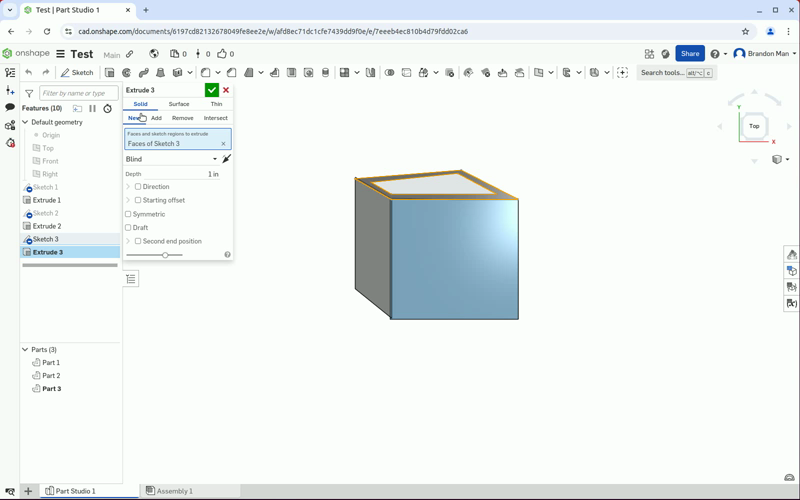
mouse_move(137, 120)
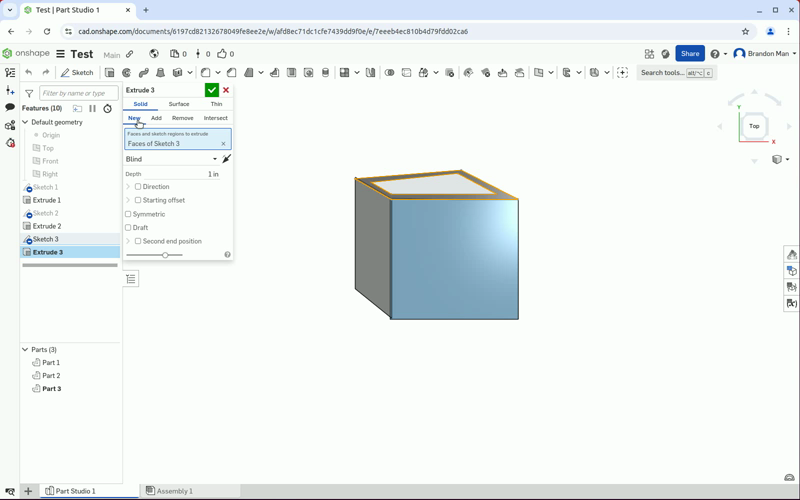
click(137, 120)
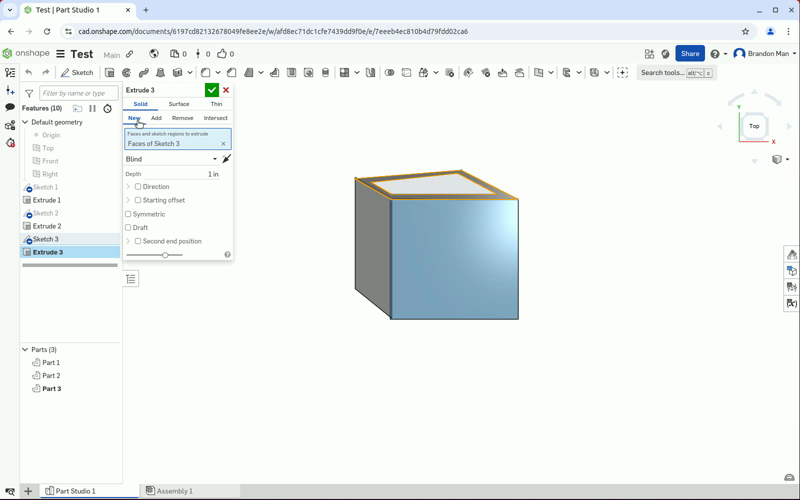
key(tab, 4)
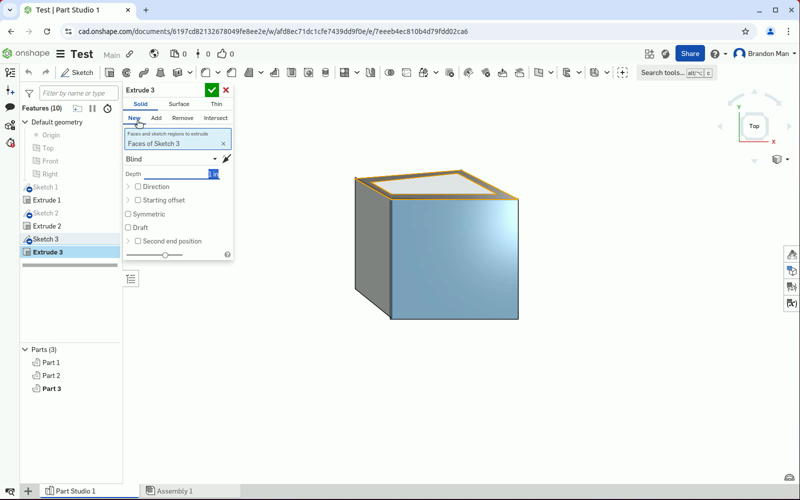
text(7.703)
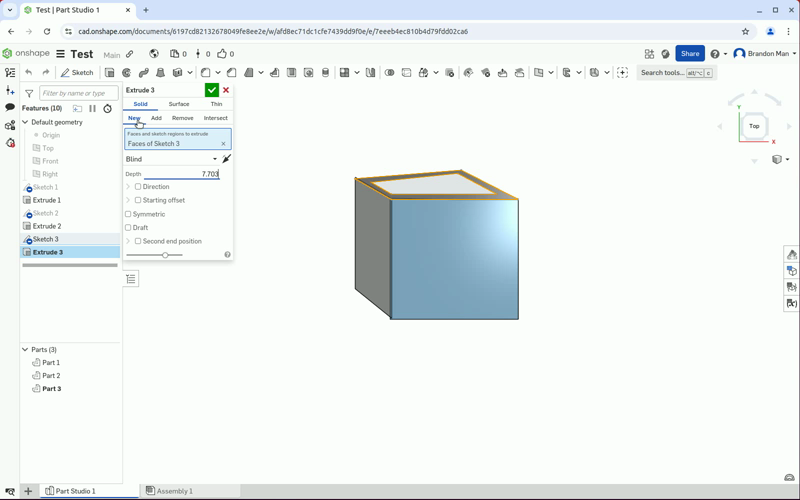
key(enter)
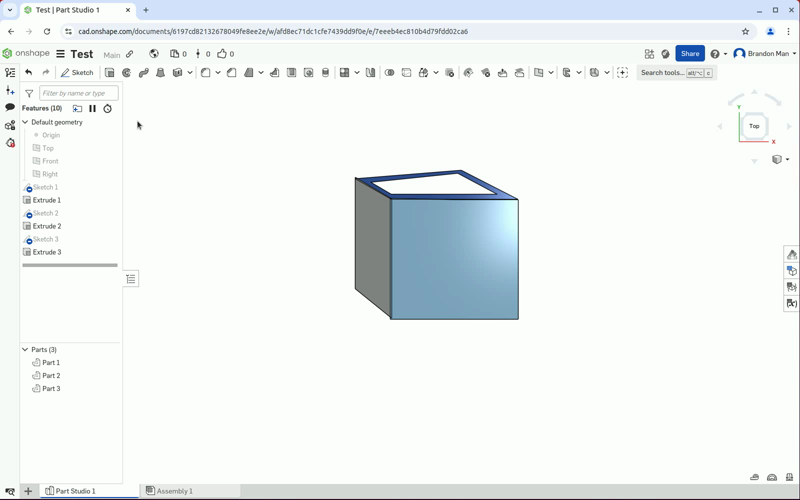
key(shift+h)
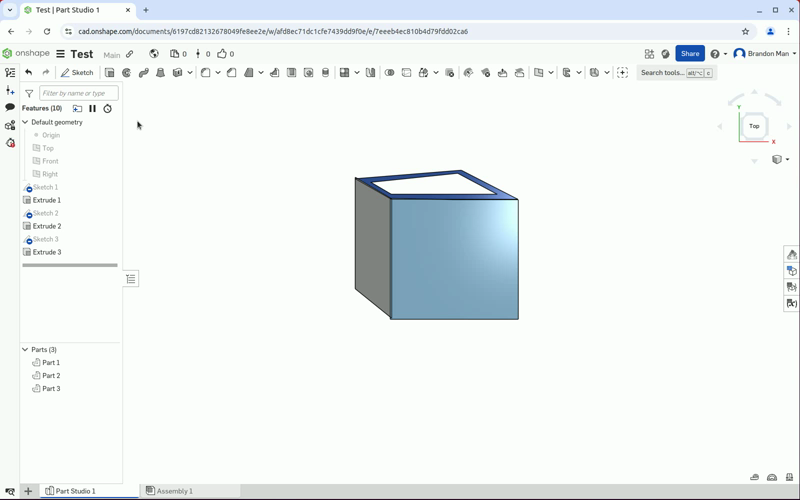
key(shift+h)
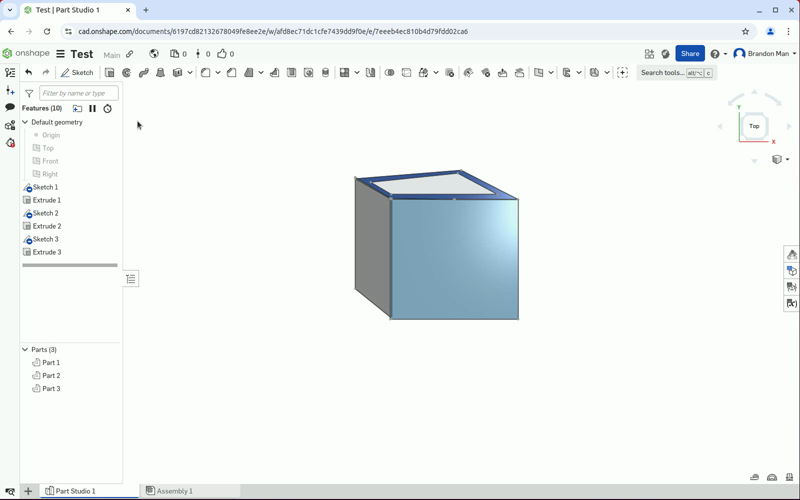
key(shift+7)
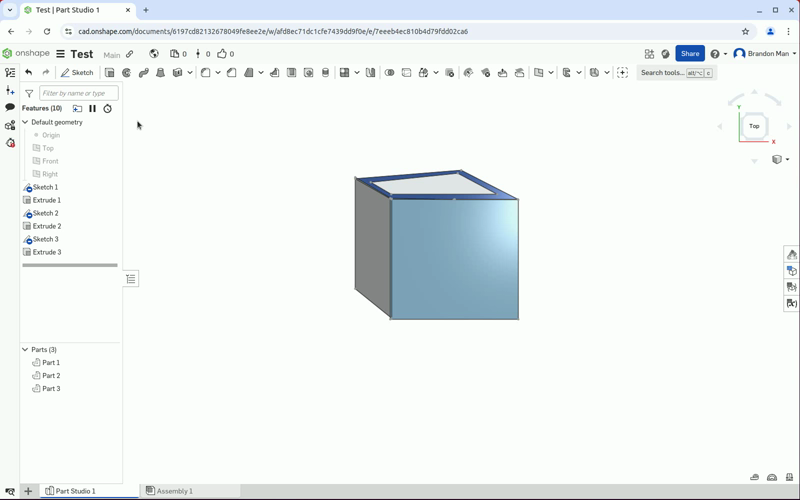
key(up, 3)
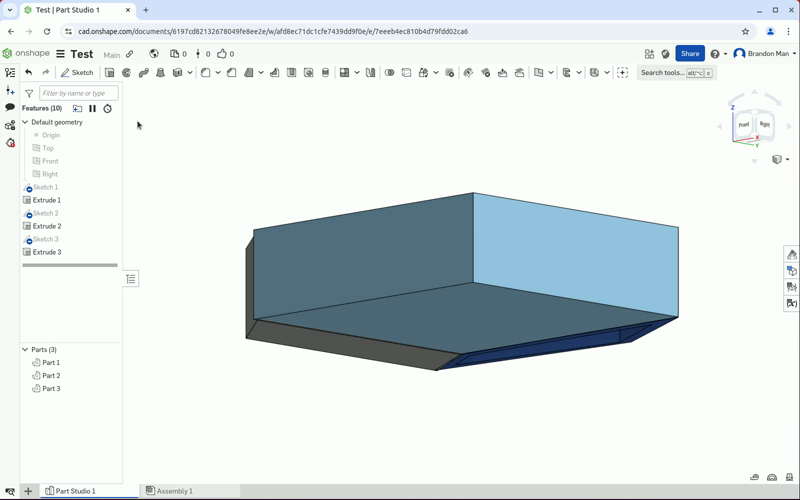
key(left, 3)
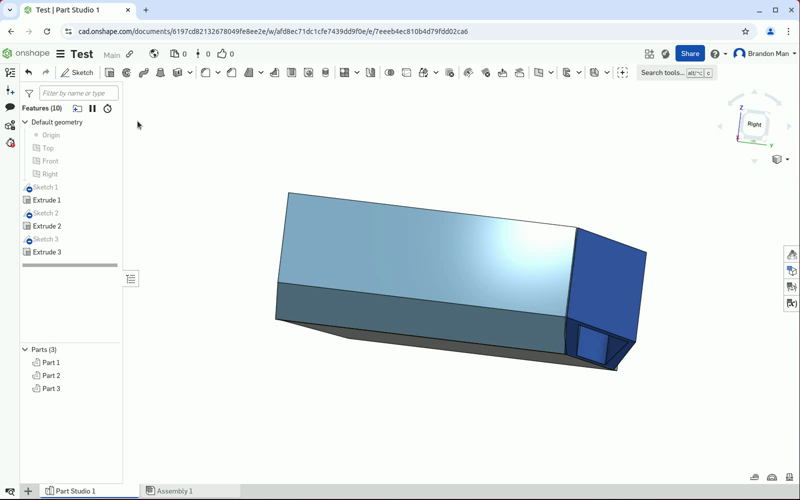
key(right, 3)
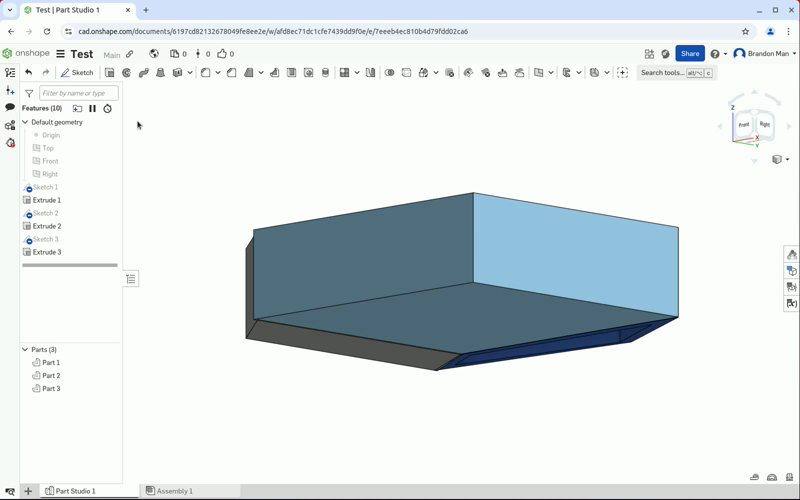
key(down, 3)
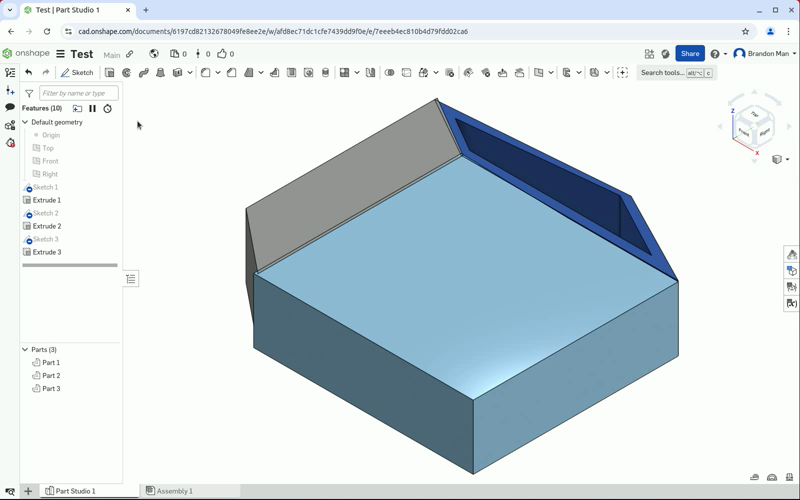
mouse_move(73, 189)
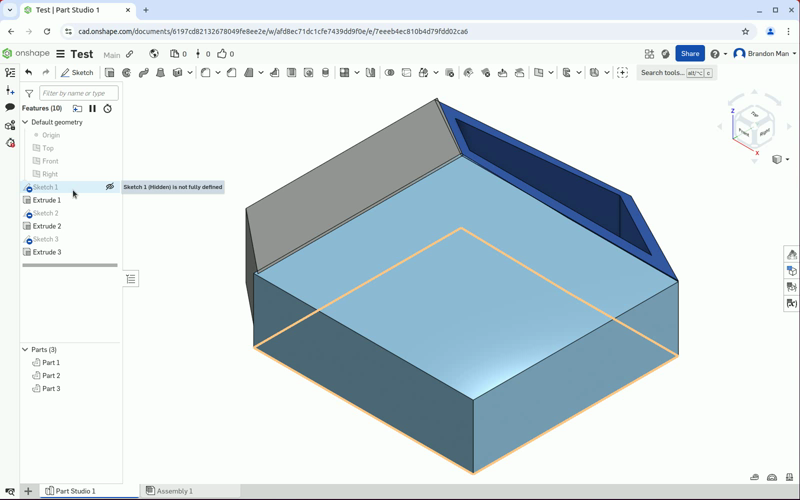
click(73, 189)